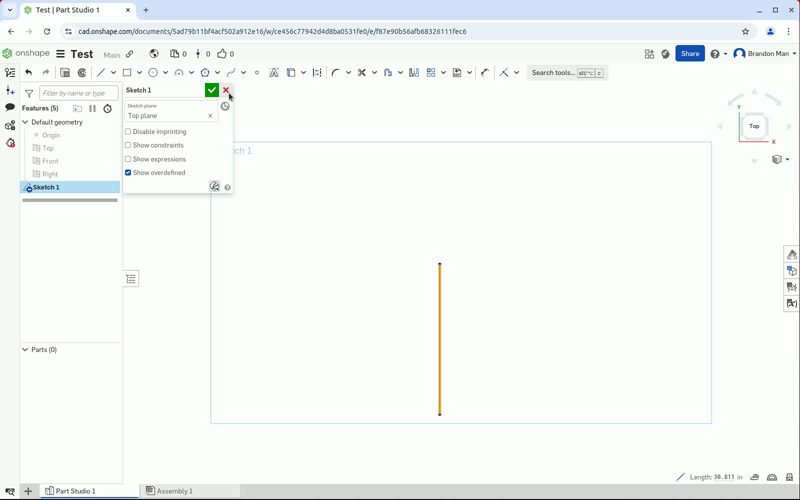
key(shift+h)
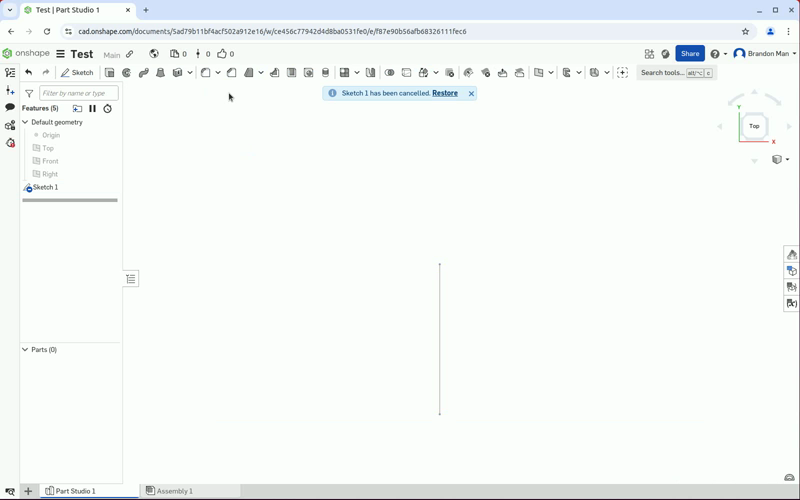
key(shift+s)
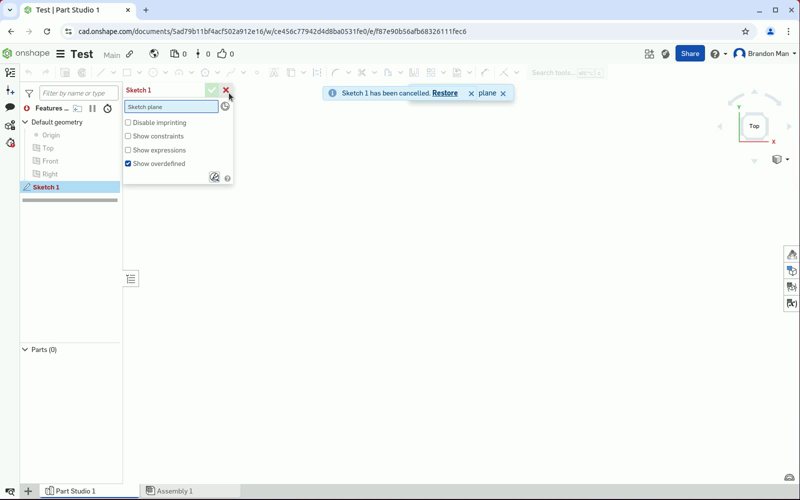
mouse_move(73, 150)
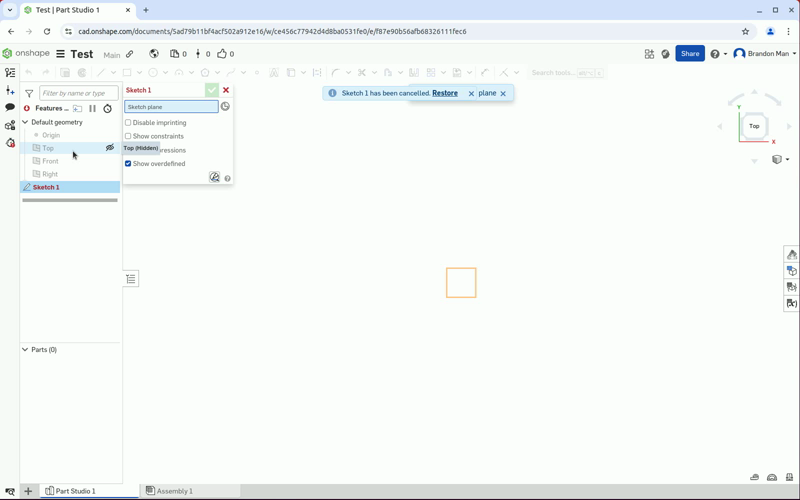
click(73, 150)
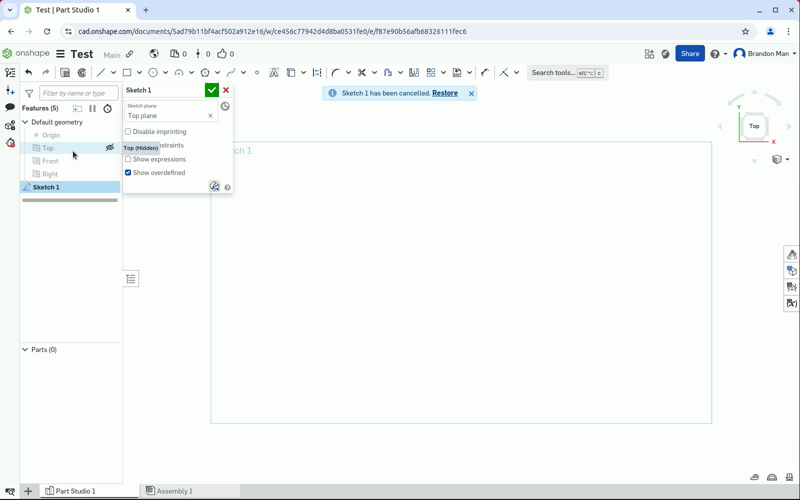
mouse_move(73, 352)
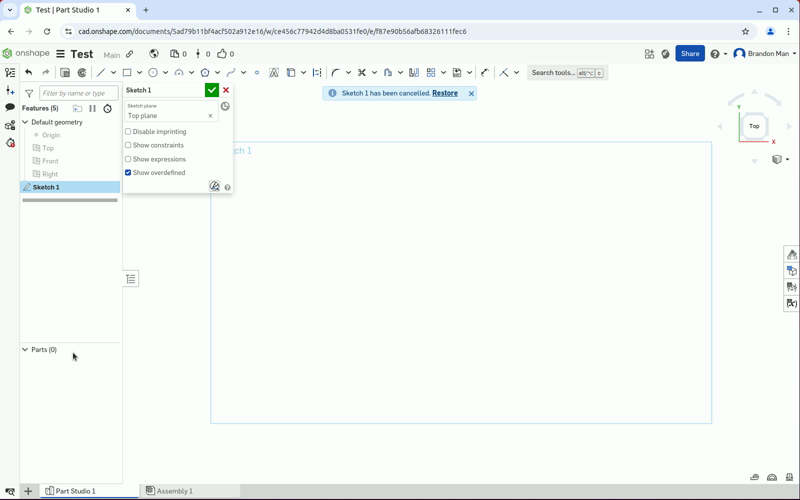
key(y)
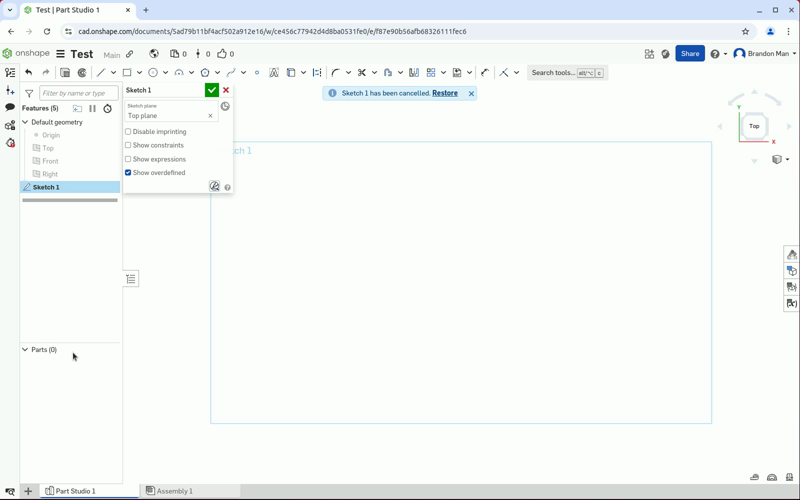
key(l)
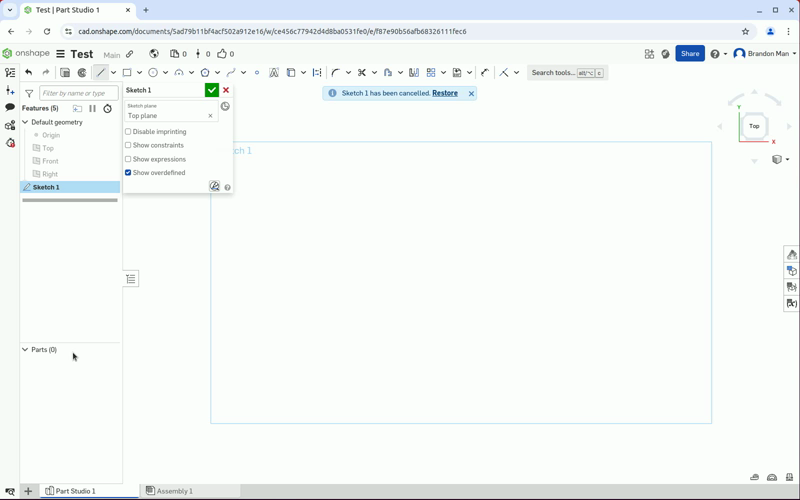
key_down(shift)
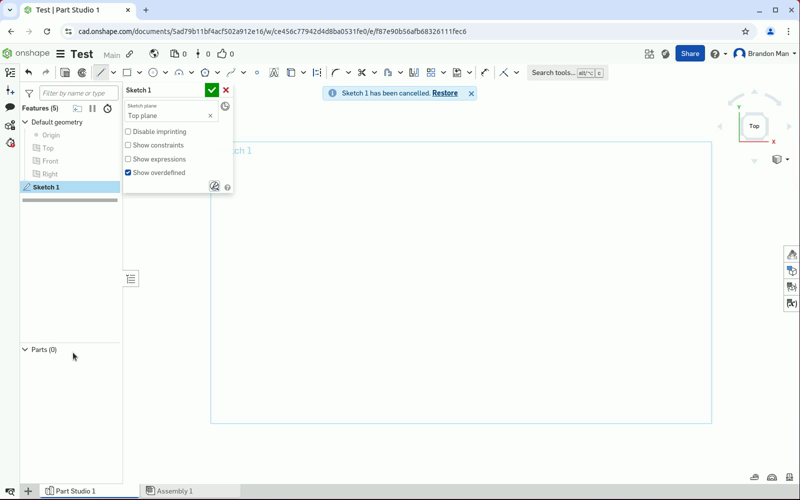
mouse_move(371, 284)
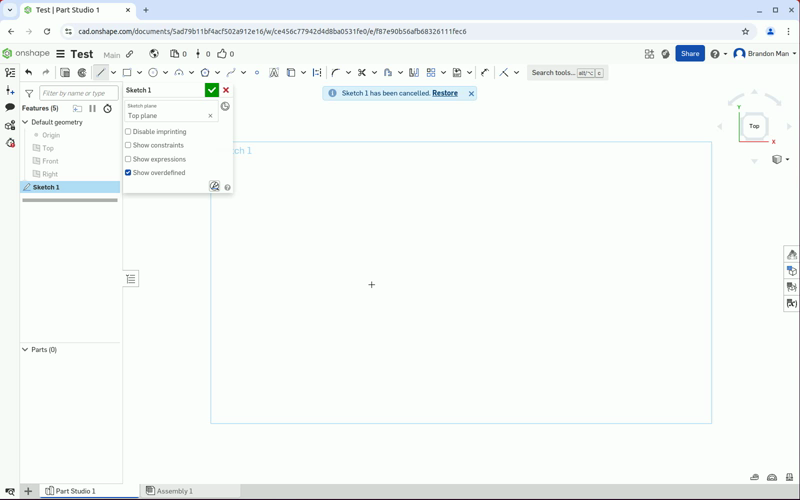
click(371, 284)
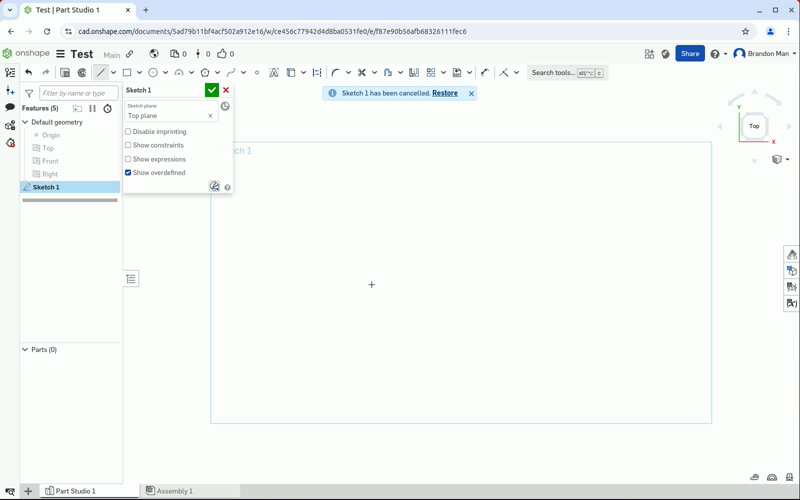
key_up(shift)
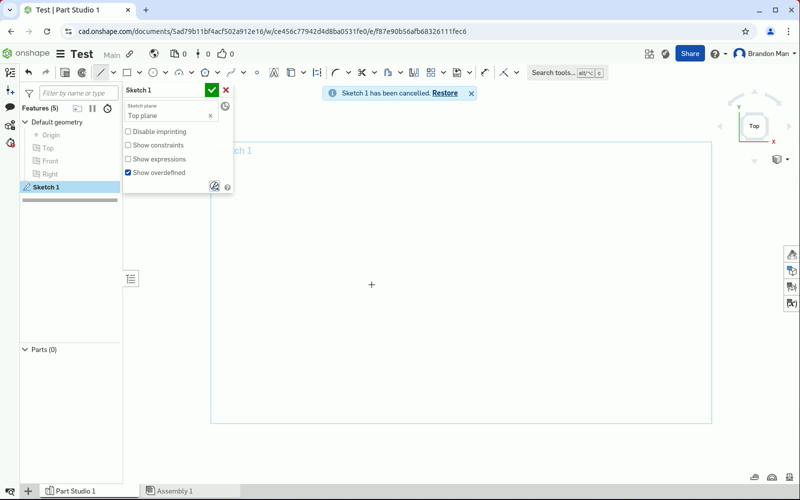
key_down(shift)
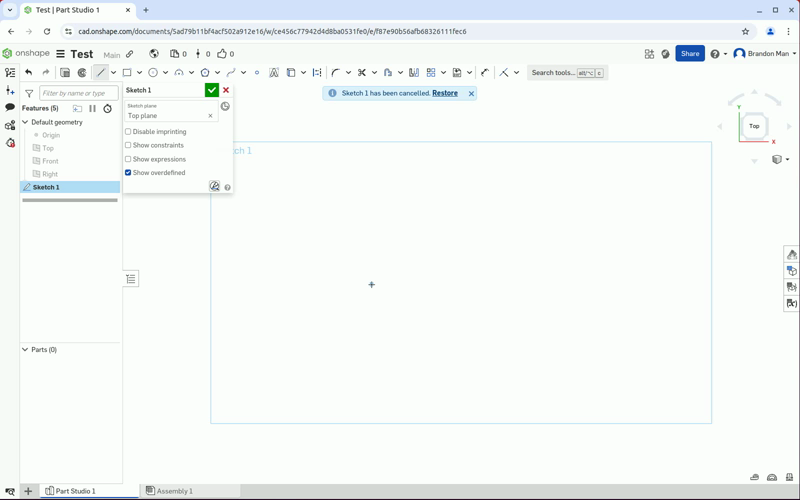
mouse_move(451, 320)
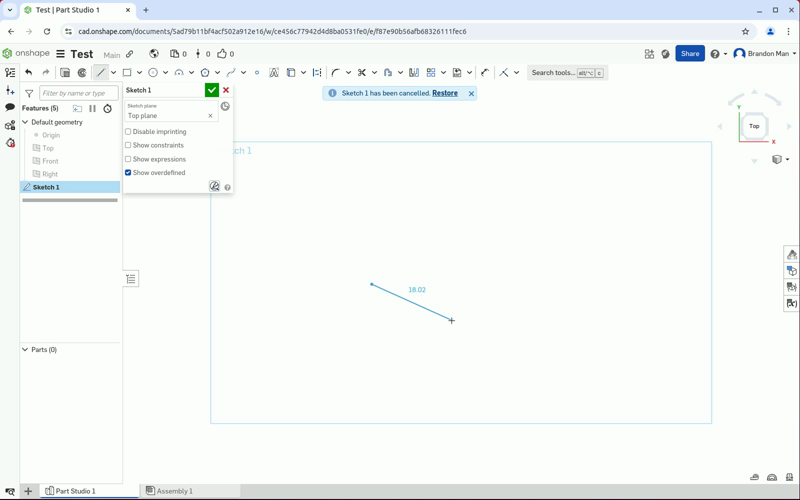
click(451, 320)
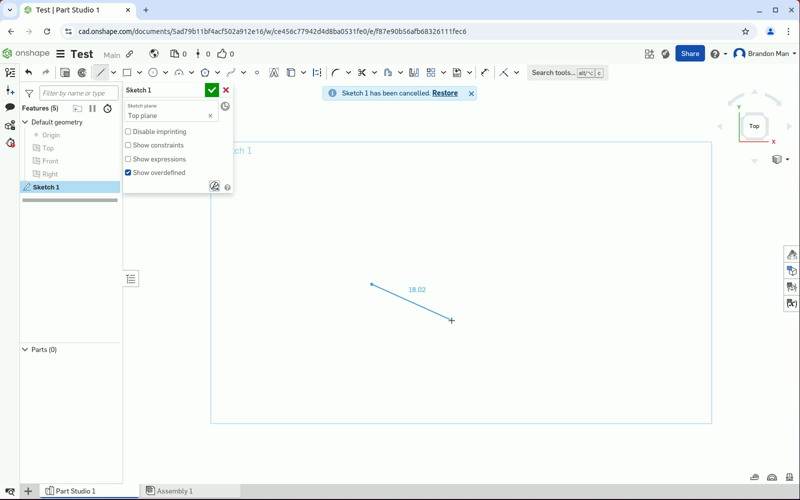
key_up(shift)
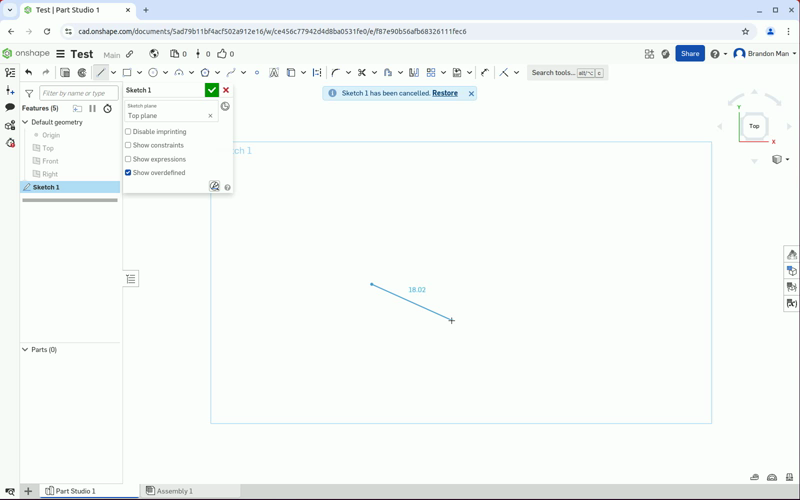
key_down(shift)
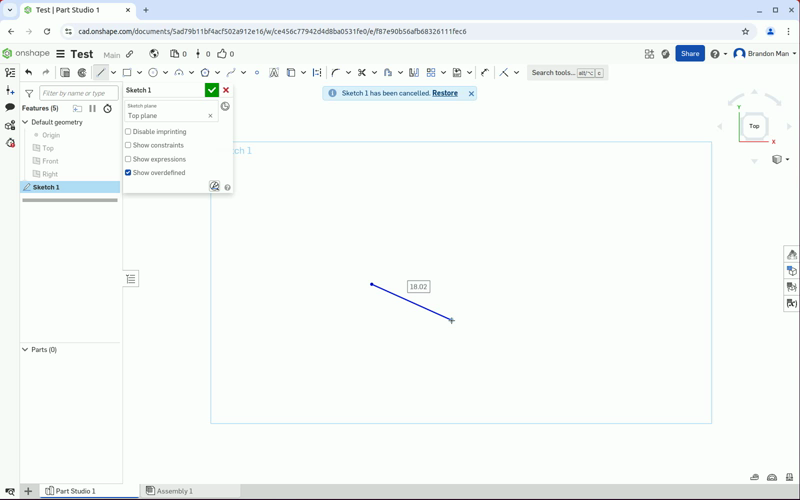
mouse_move(481, 320)
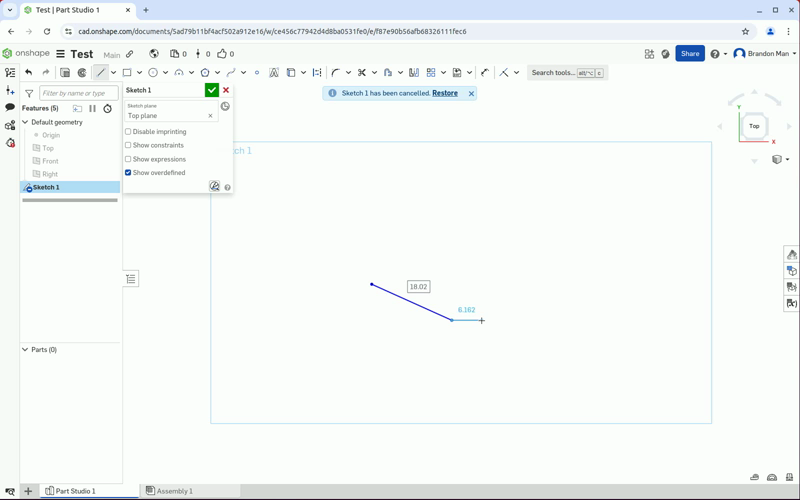
mouse_move(454, 275)
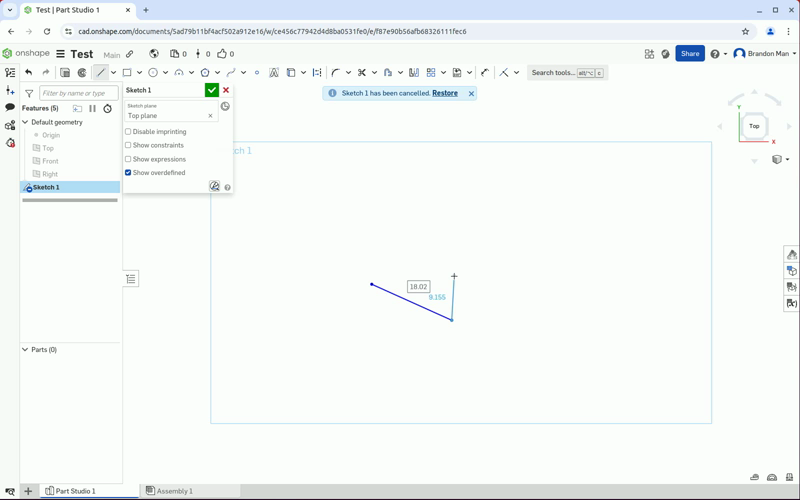
click(454, 275)
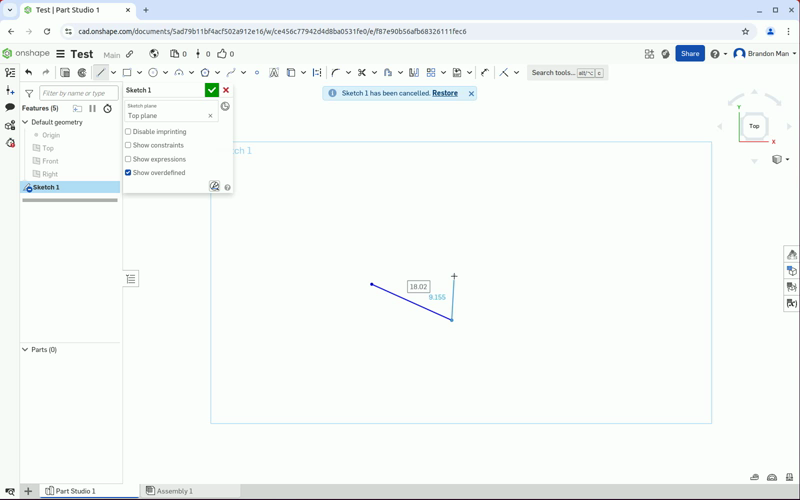
key_up(shift)
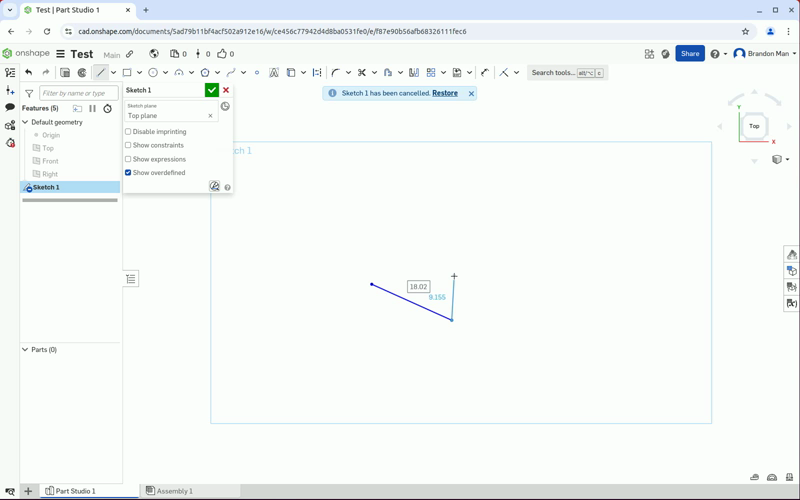
key_down(shift)
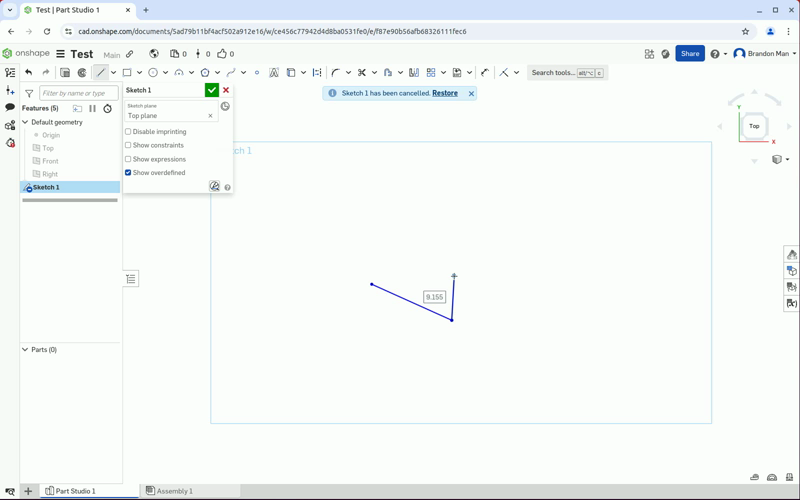
mouse_move(484, 275)
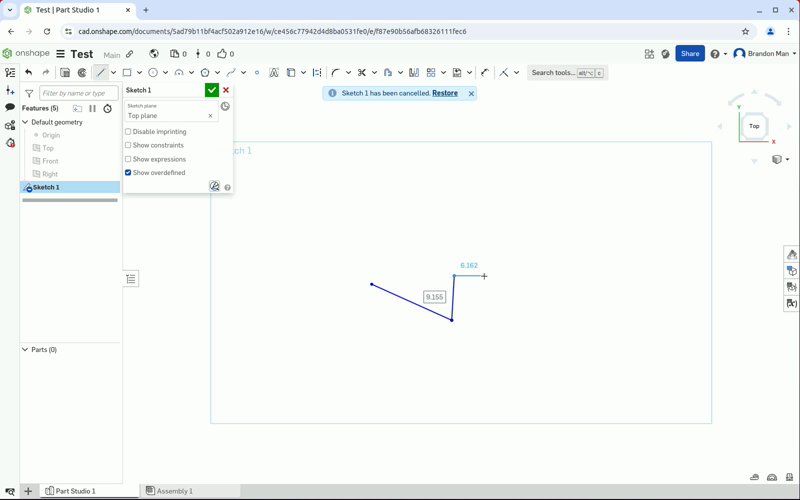
mouse_move(473, 275)
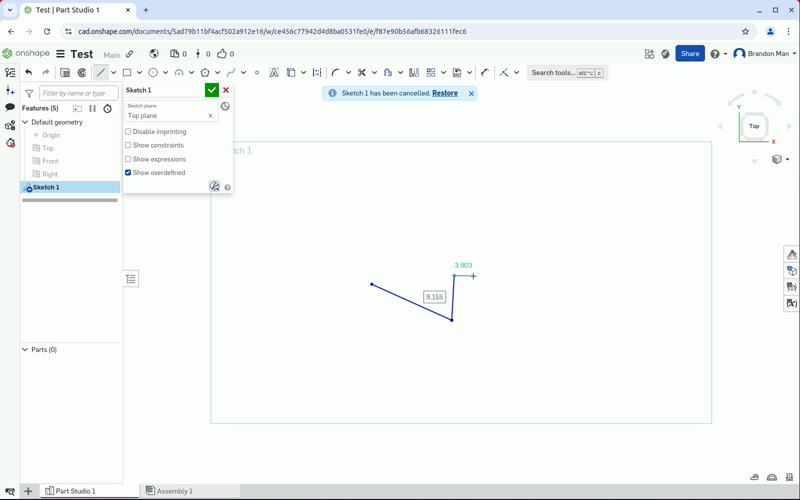
click(473, 275)
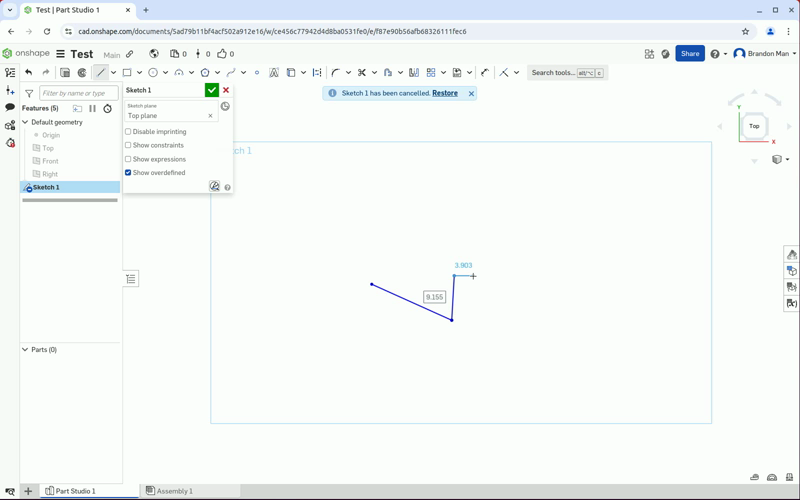
key_up(shift)
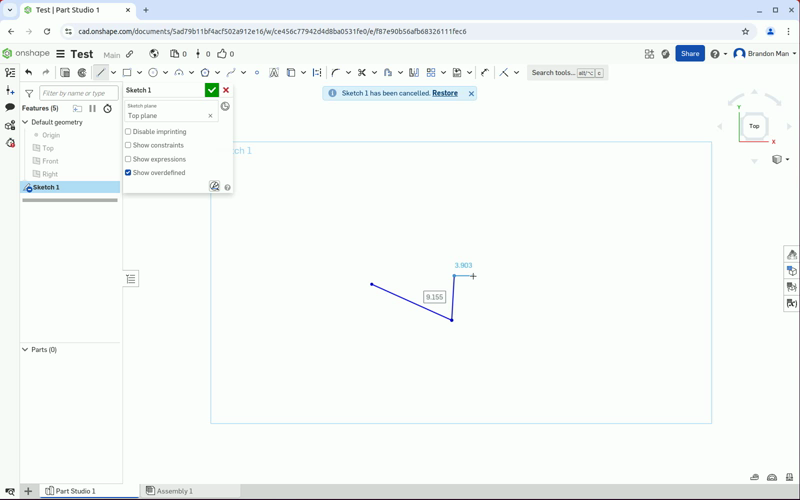
key_down(shift)
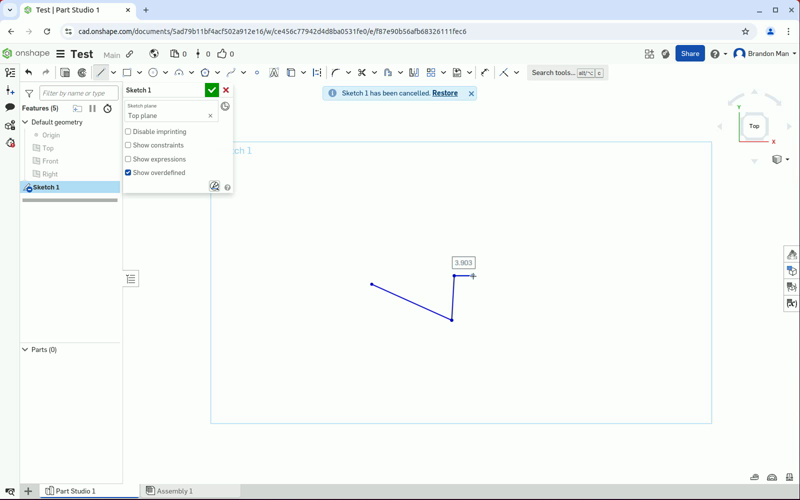
mouse_move(503, 275)
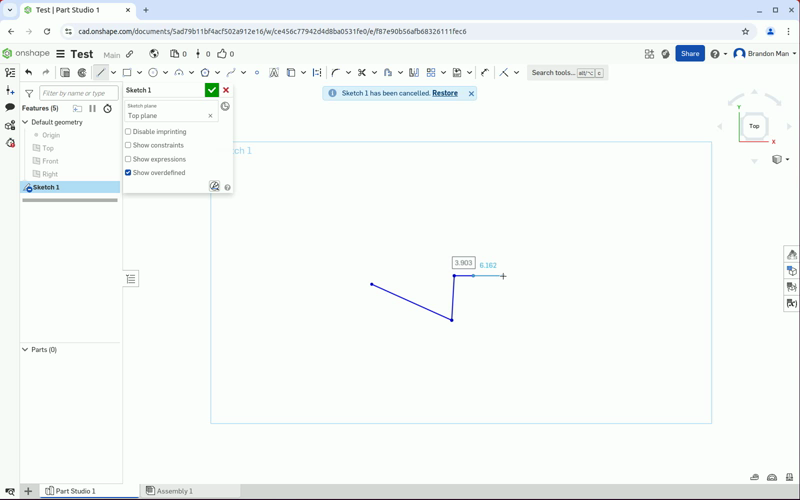
mouse_move(489, 275)
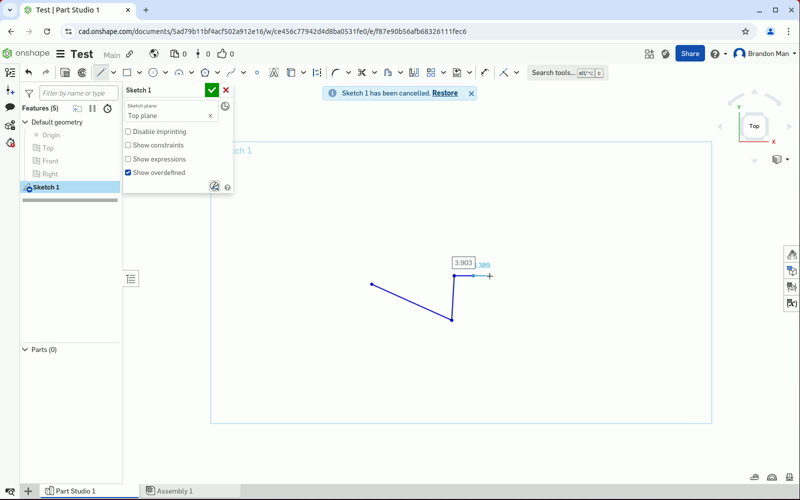
click(489, 275)
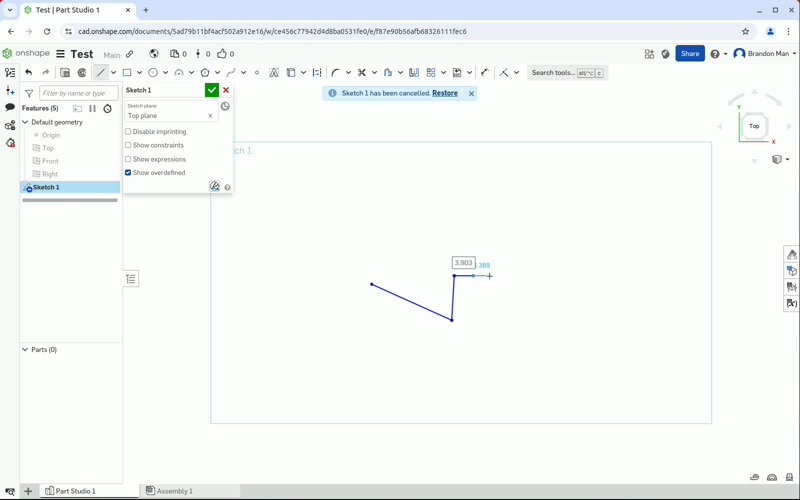
key_up(shift)
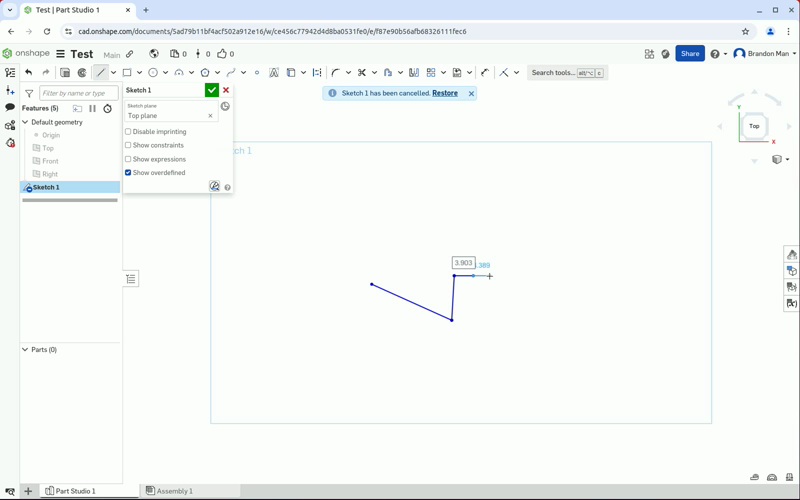
key_down(shift)
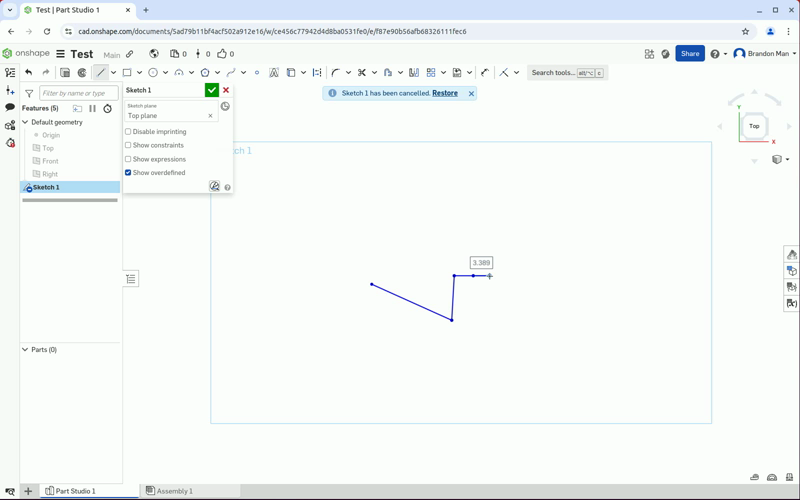
mouse_move(519, 275)
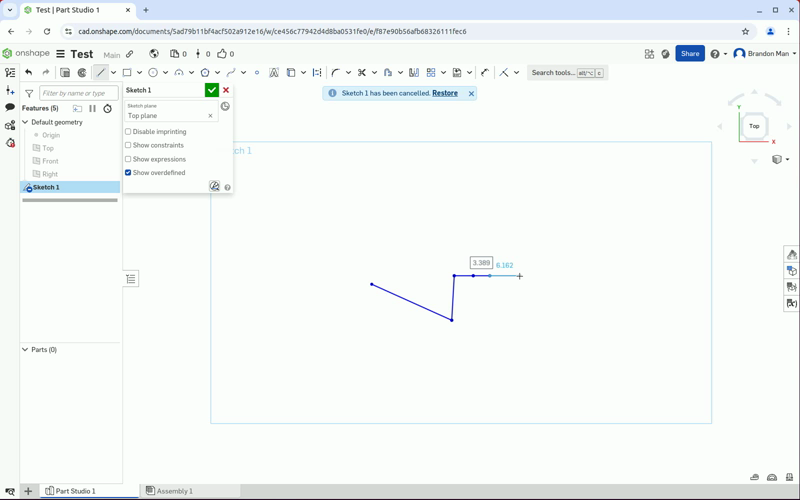
mouse_move(492, 320)
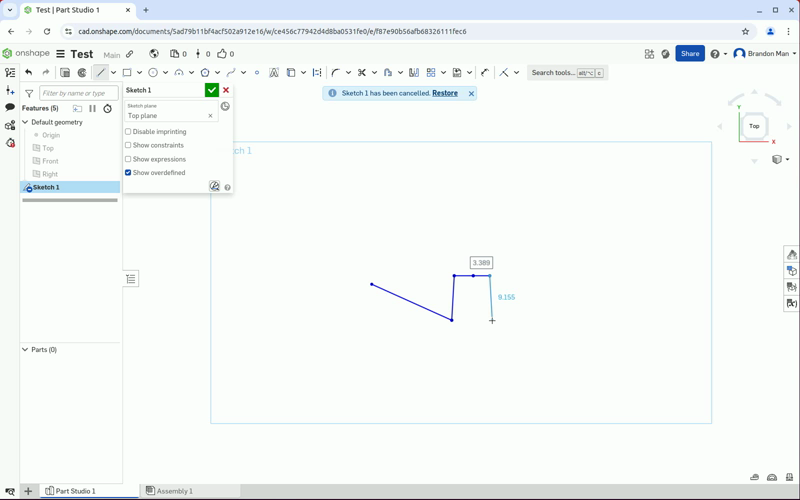
click(492, 320)
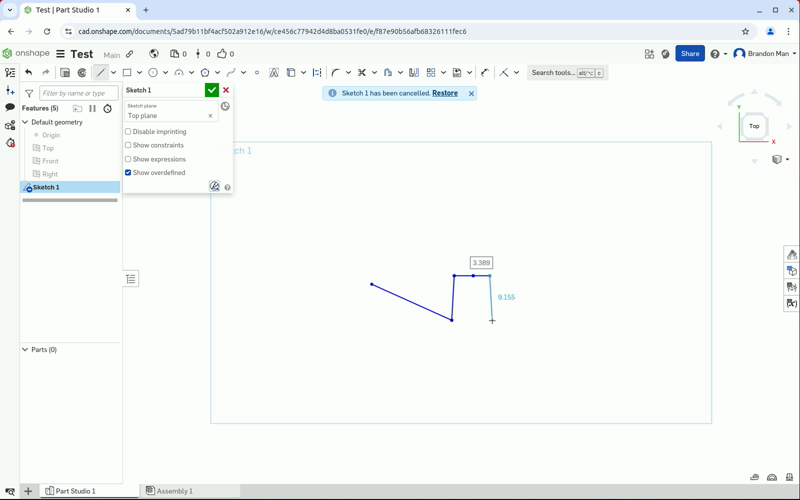
key_up(shift)
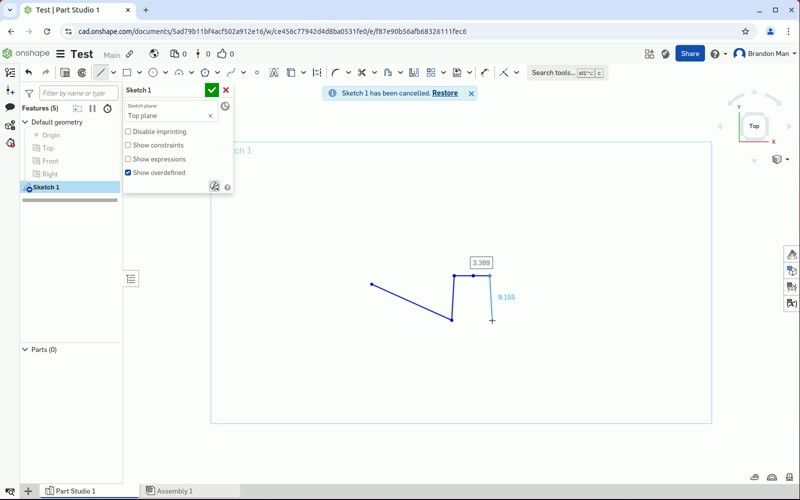
key_down(shift)
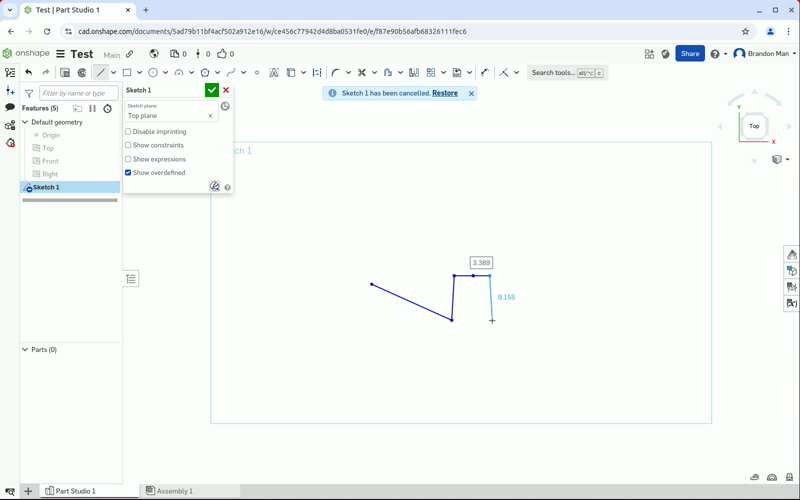
mouse_move(572, 284)
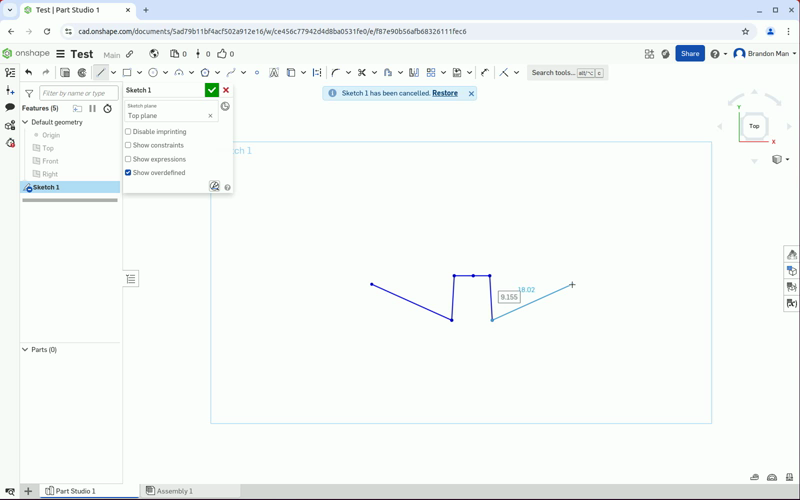
click(572, 284)
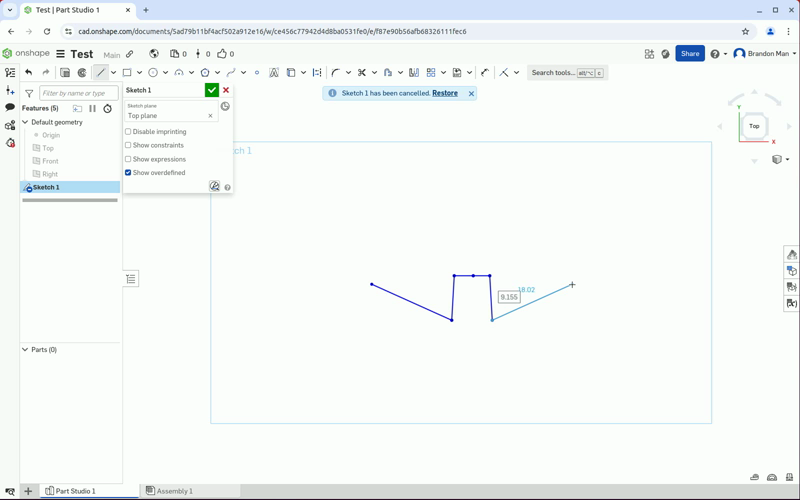
key_up(shift)
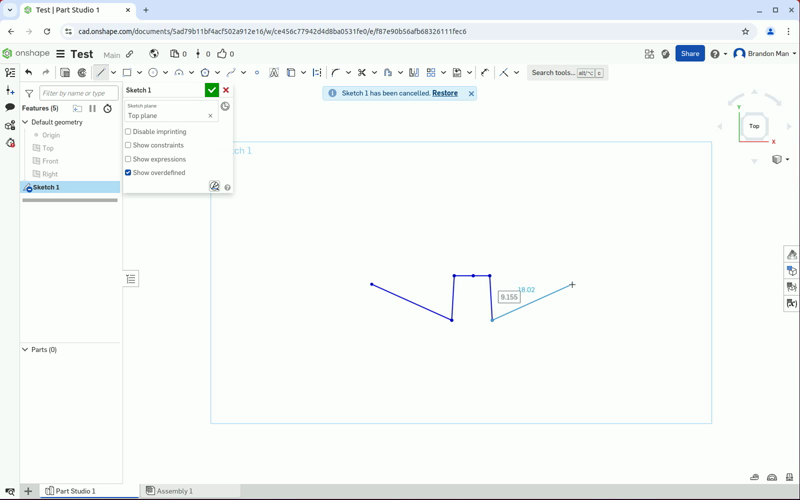
key_down(shift)
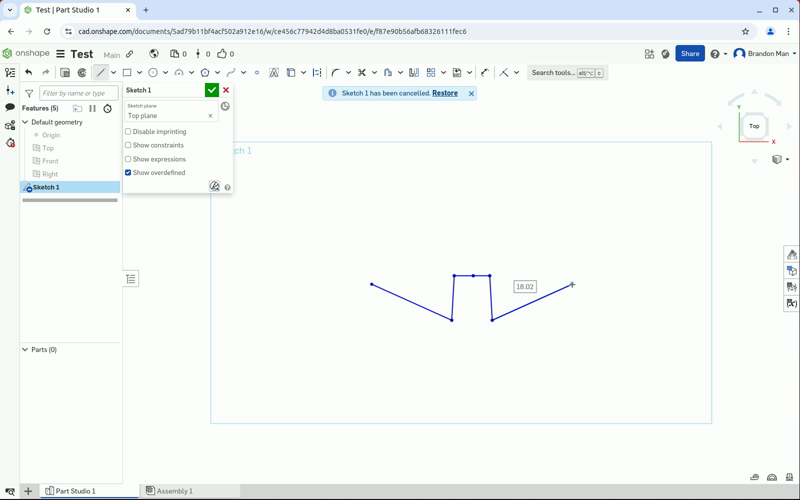
mouse_move(589, 284)
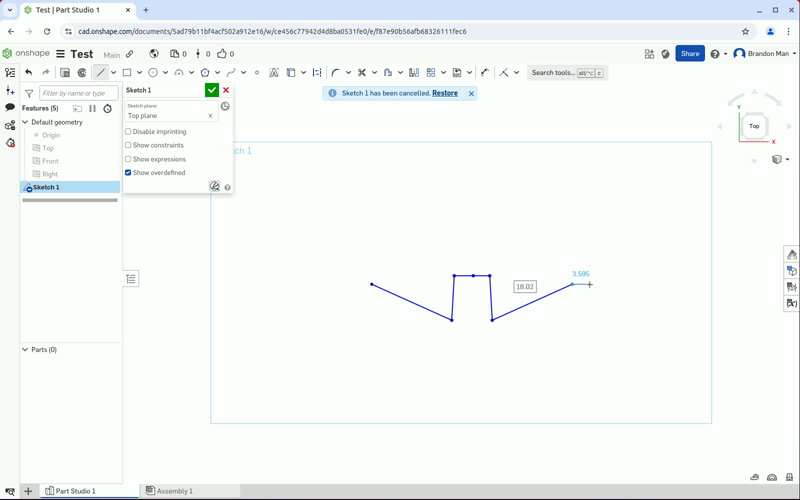
mouse_move(572, 227)
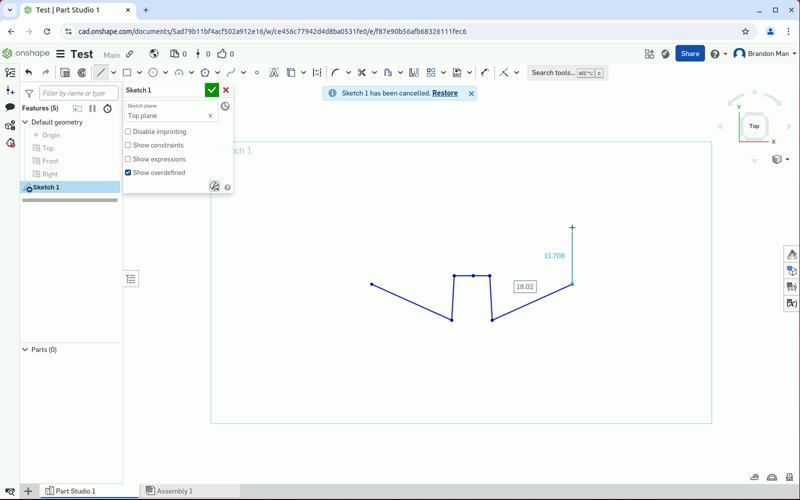
click(572, 227)
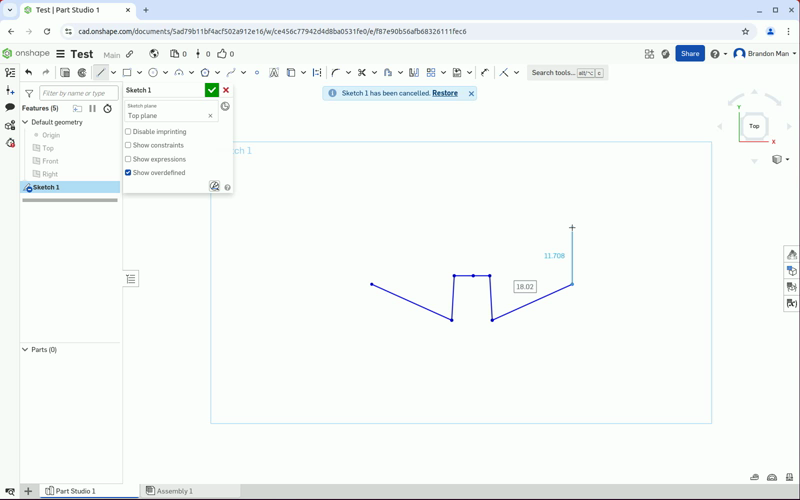
key_up(shift)
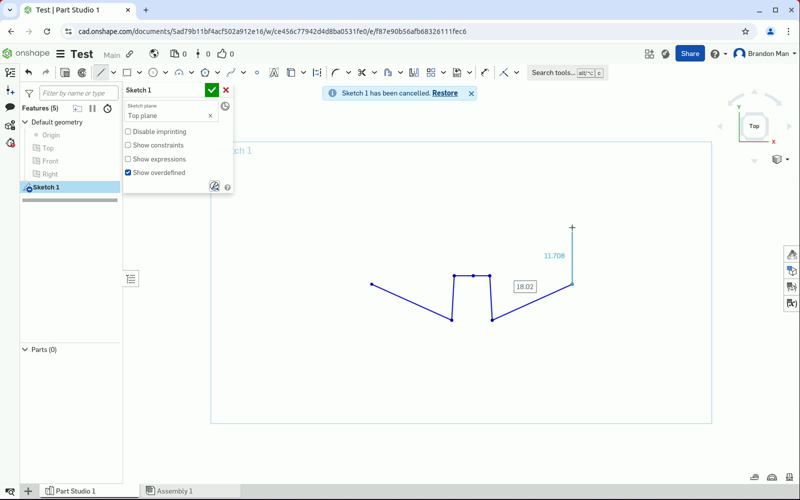
key_down(shift)
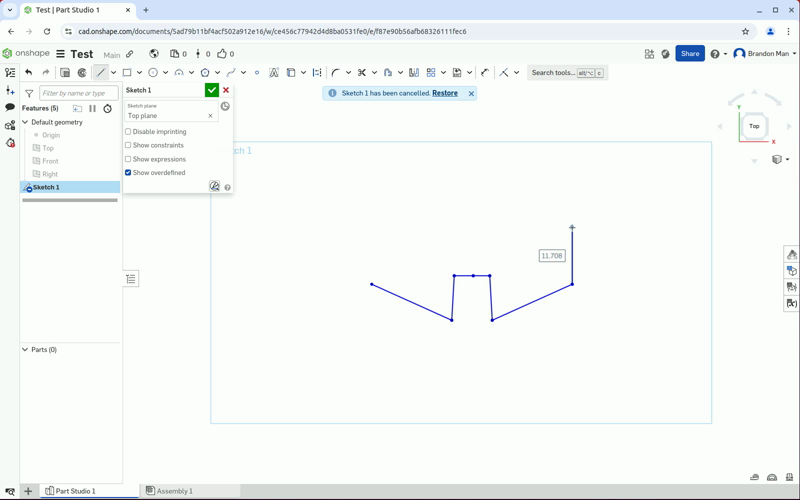
mouse_move(371, 227)
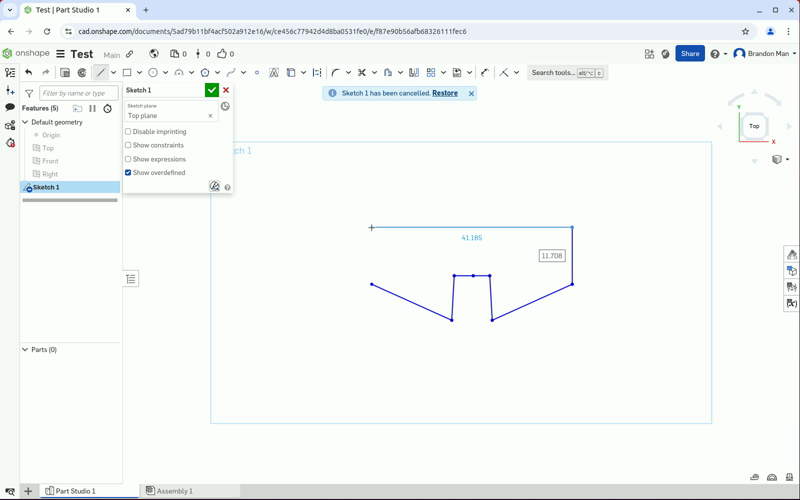
click(371, 227)
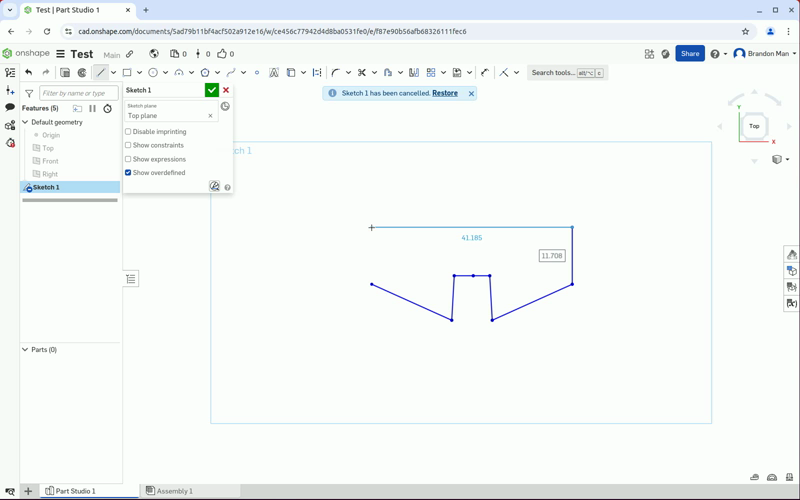
key_up(shift)
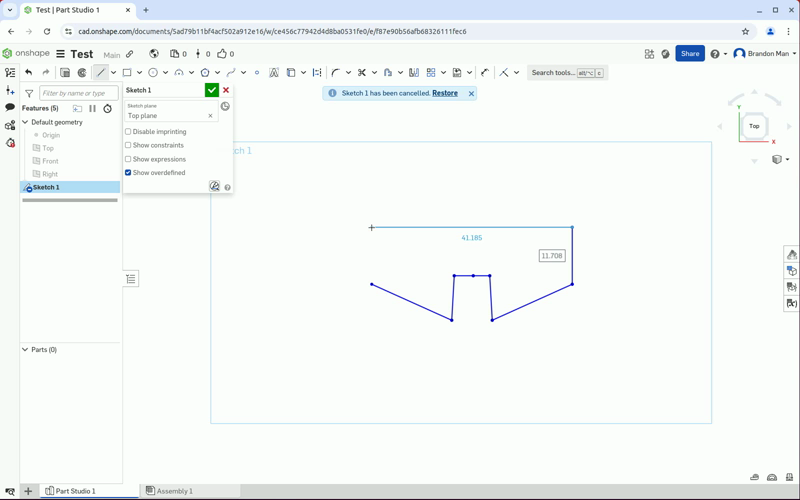
mouse_move(401, 227)
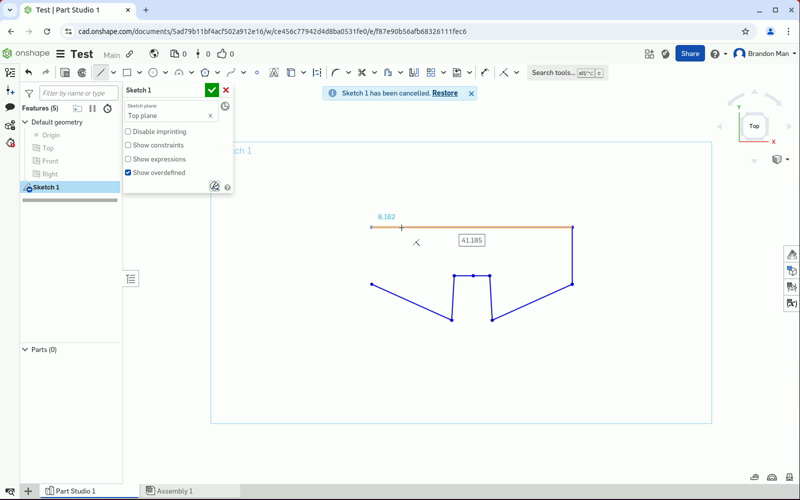
key_down(shift)
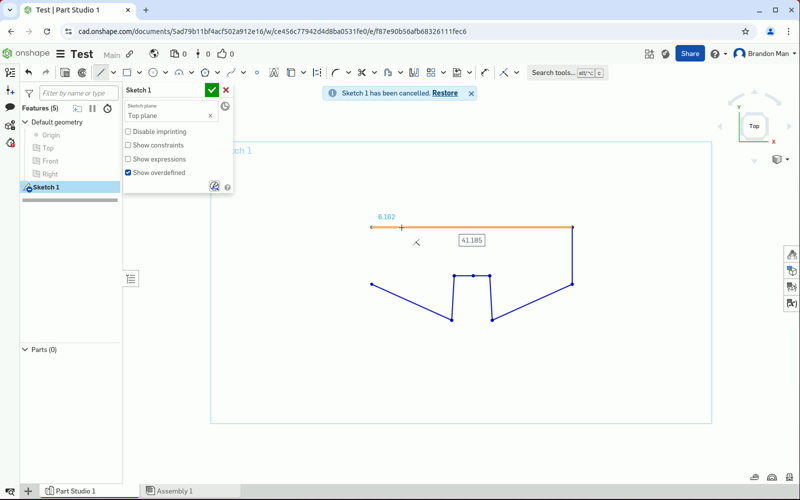
mouse_move(371, 284)
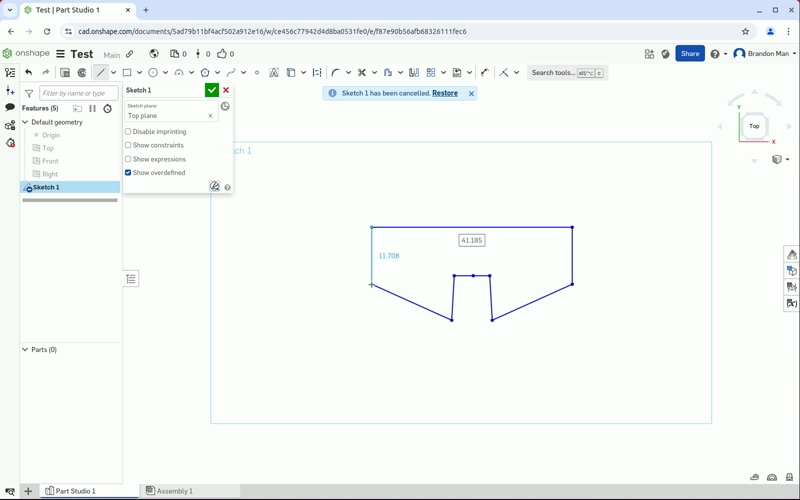
key_up(shift)
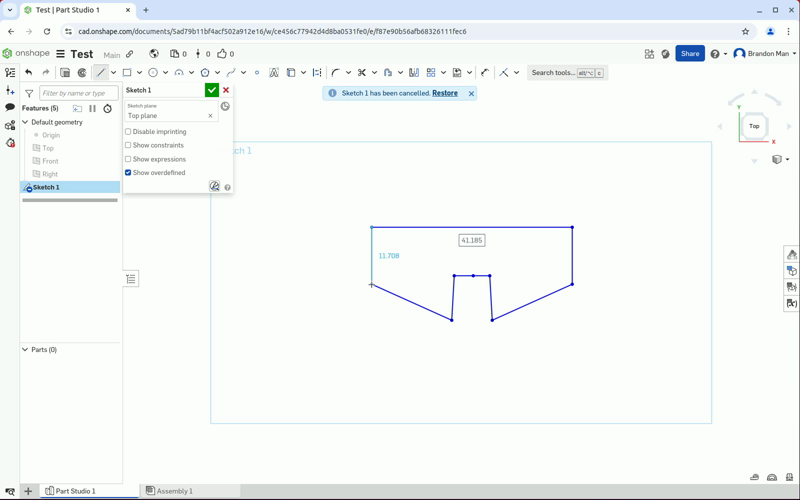
click(371, 284)
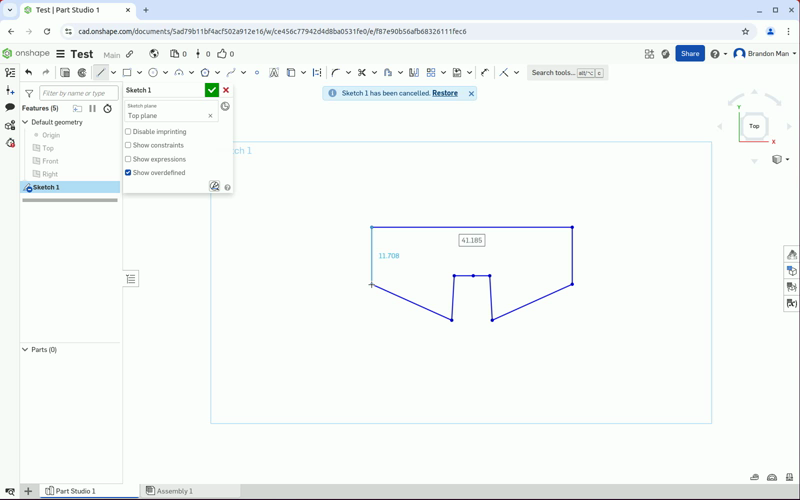
key(esc)
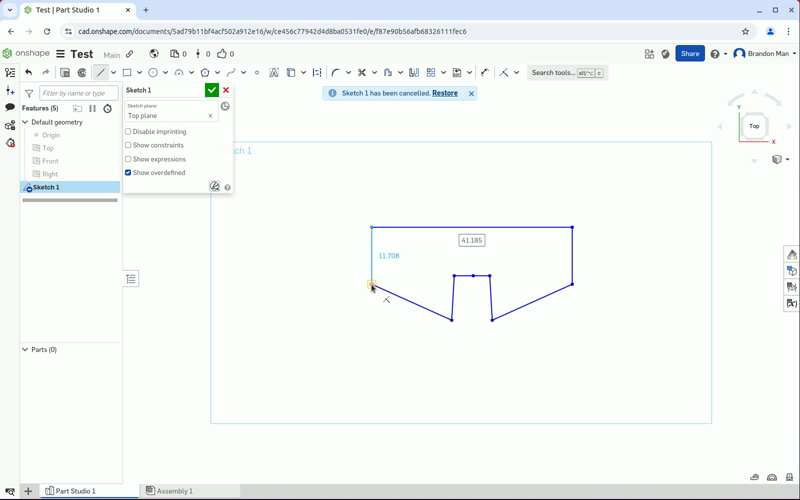
mouse_move(500, 284)
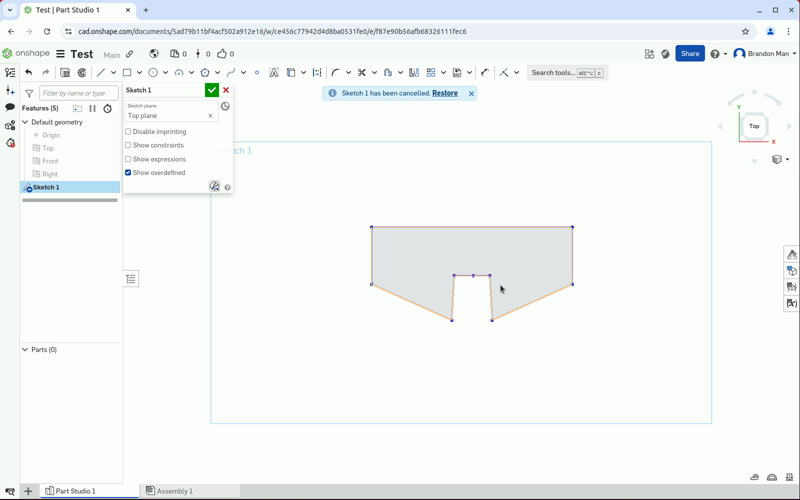
click(500, 284)
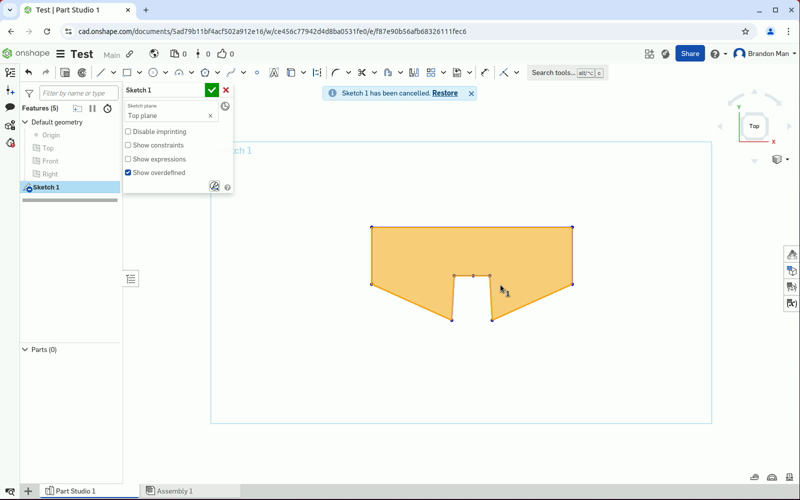
mouse_move(73, 352)
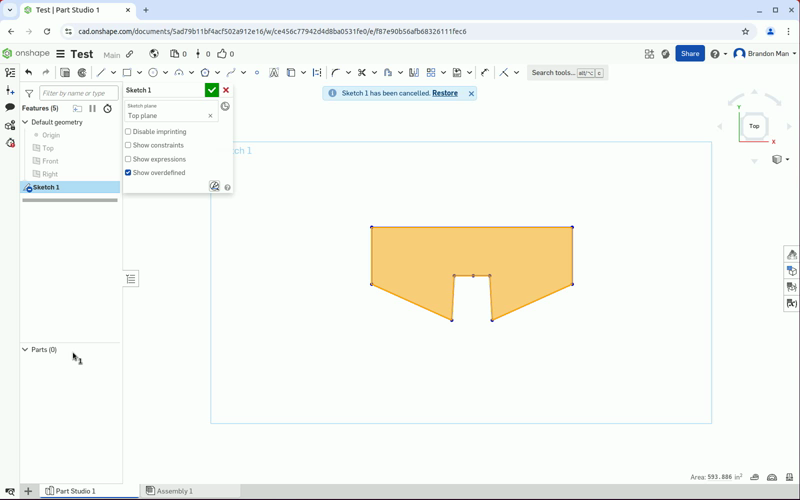
key(shift+y)
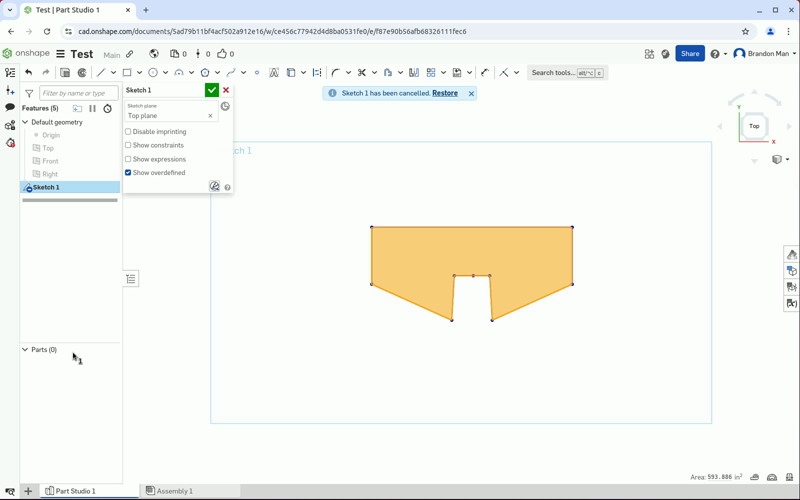
key(shift+e)
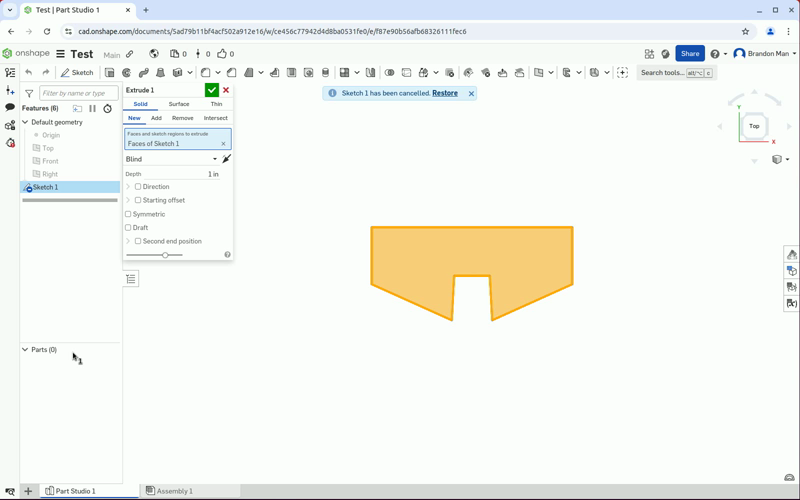
mouse_move(143, 106)
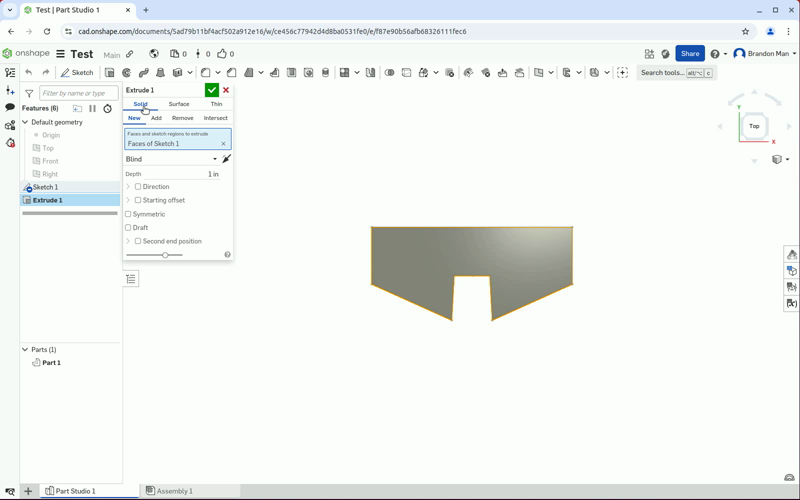
click(143, 106)
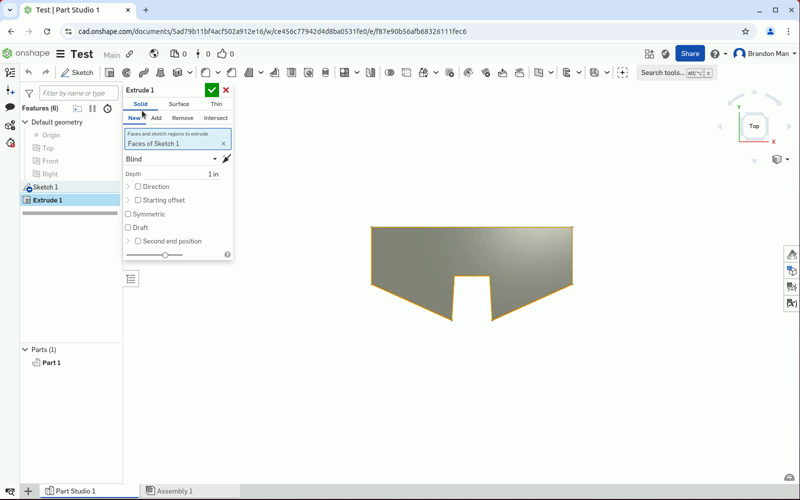
mouse_move(137, 120)
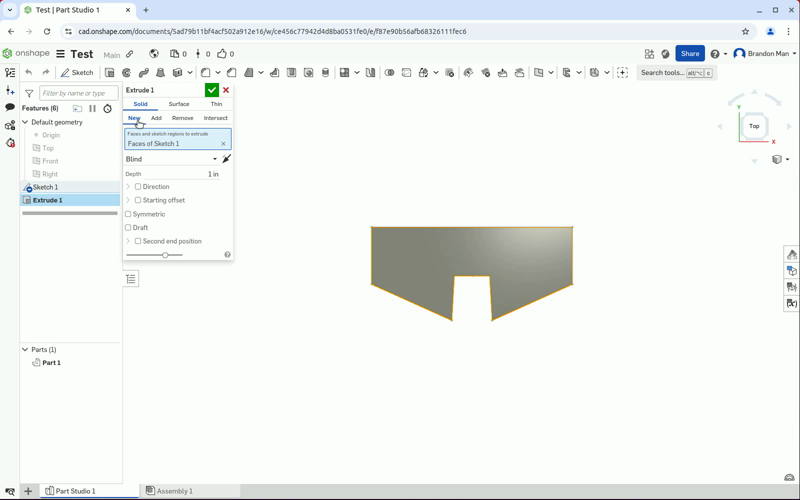
click(137, 120)
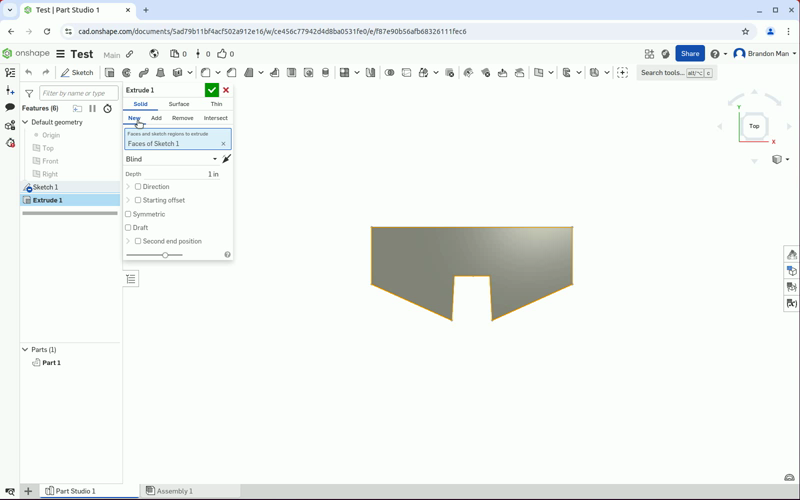
key(tab, 4)
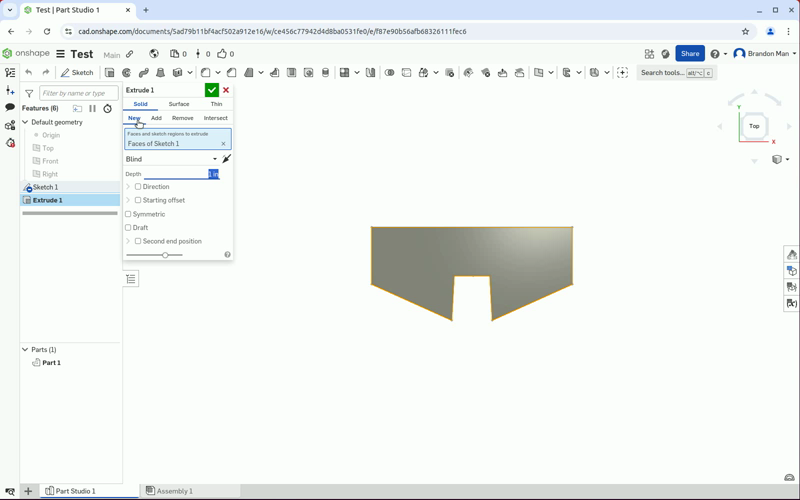
text(0.722)
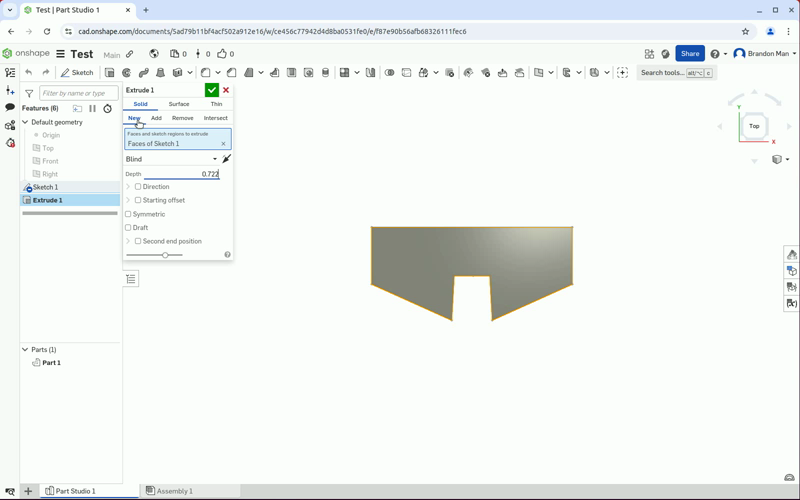
key(enter)
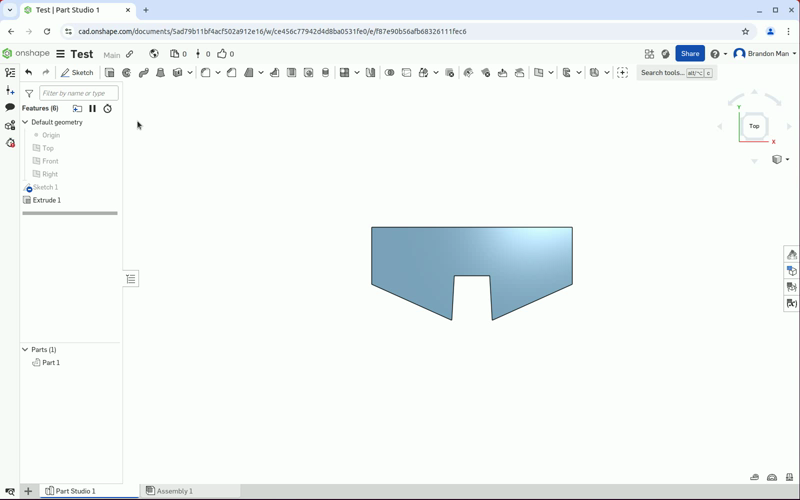
key(shift+h)
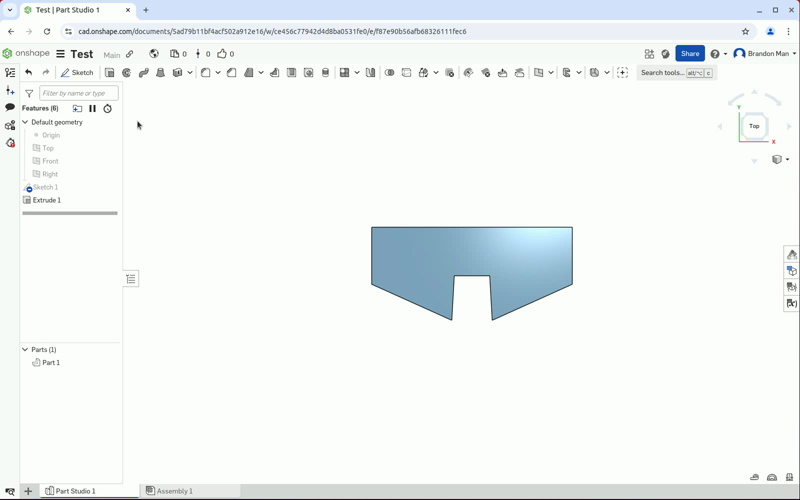
key(shift+h)
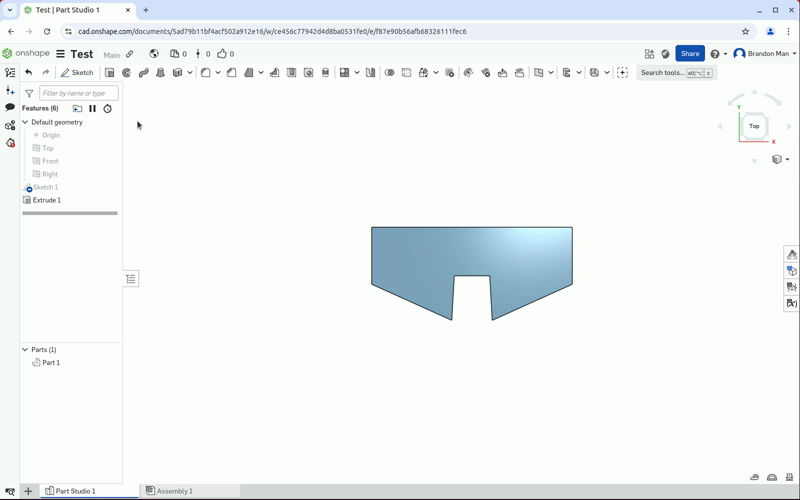
mouse_move(73, 189)
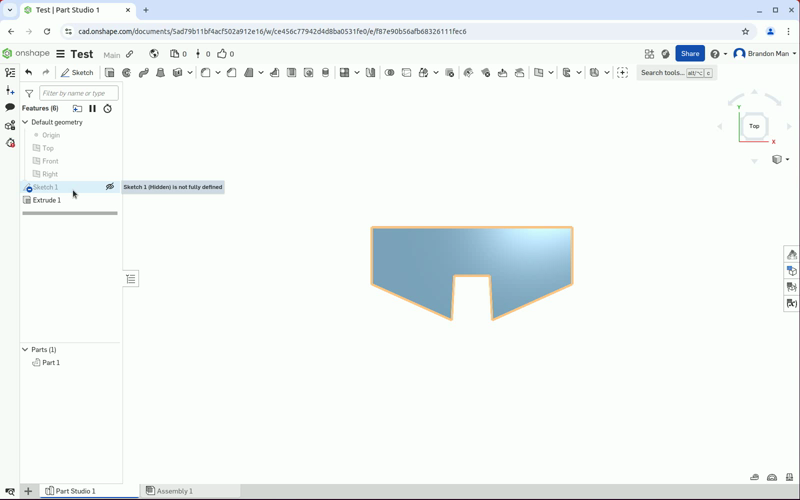
click(73, 189)
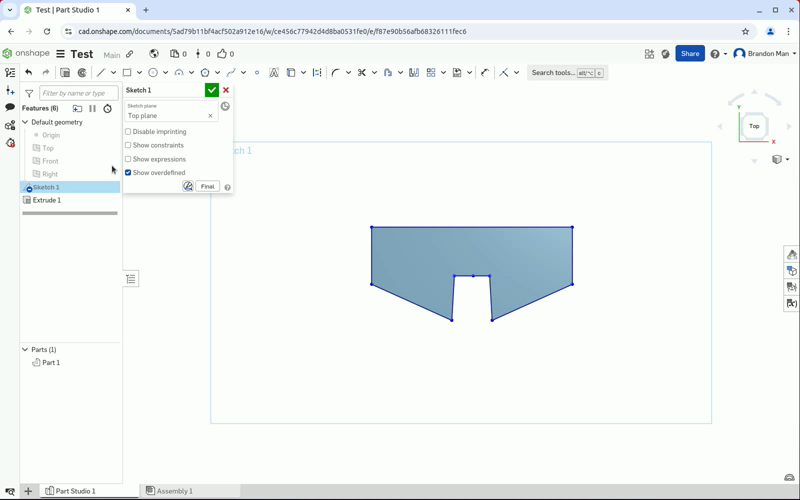
mouse_move(229, 92)
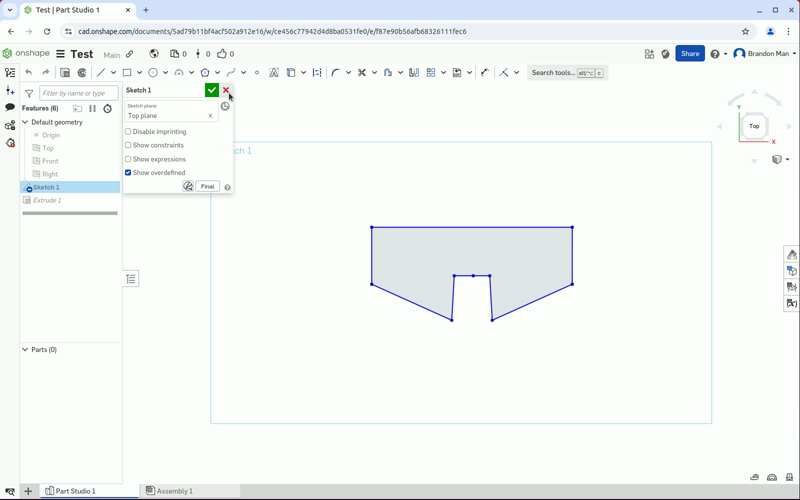
click(229, 92)
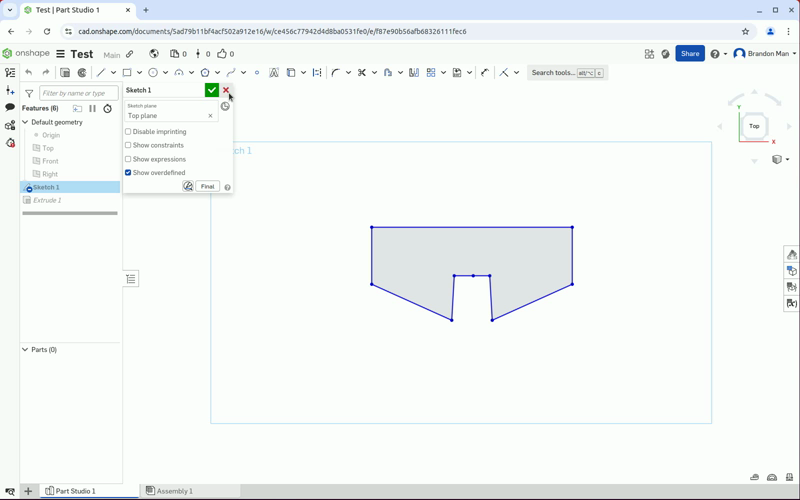
key(shift+s)
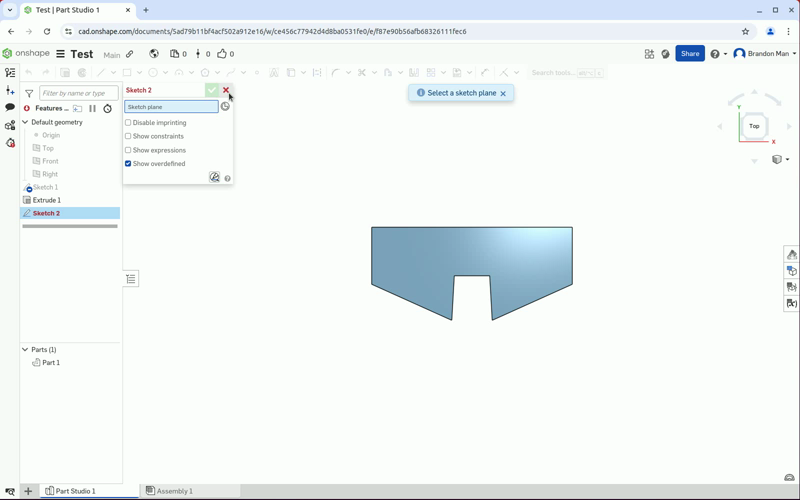
mouse_move(73, 150)
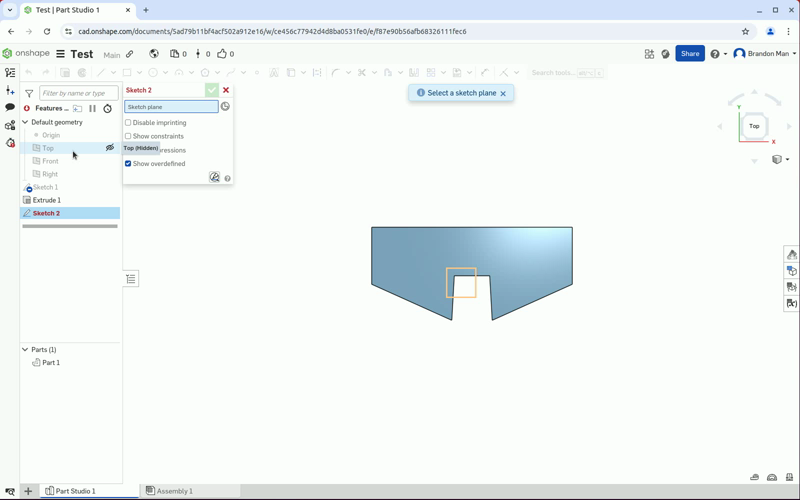
click(73, 150)
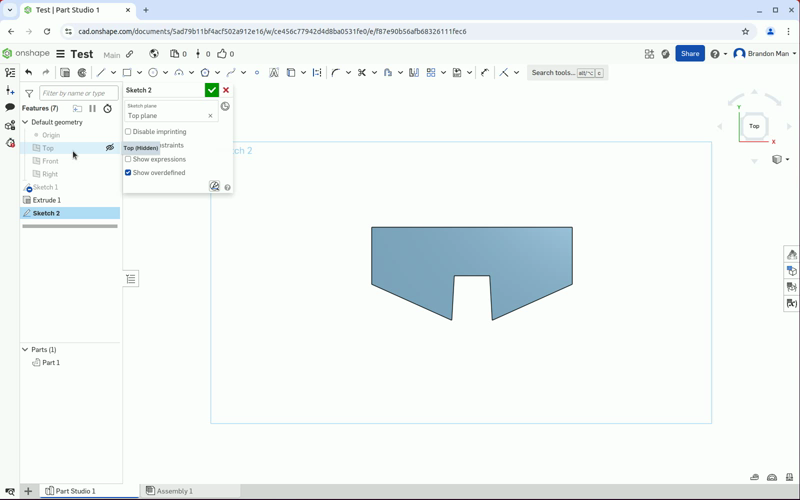
mouse_move(73, 352)
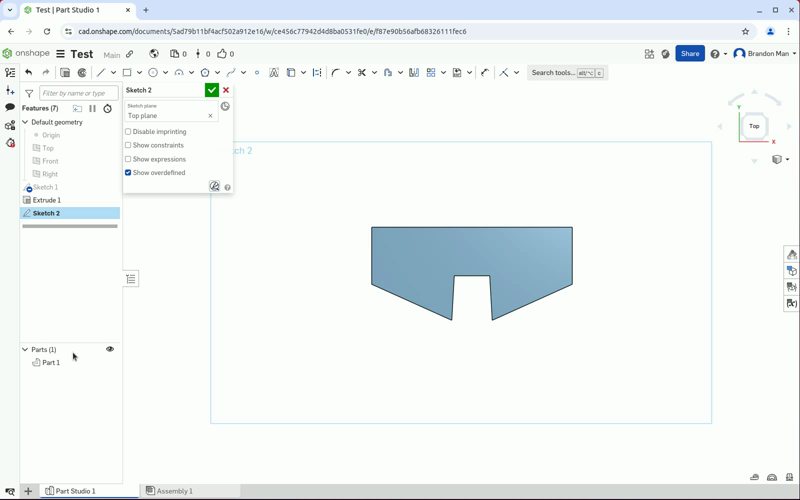
key(y)
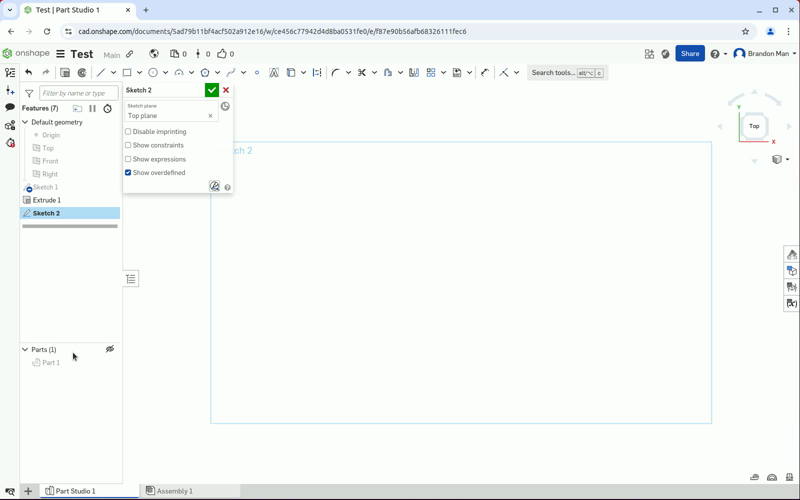
key(a)
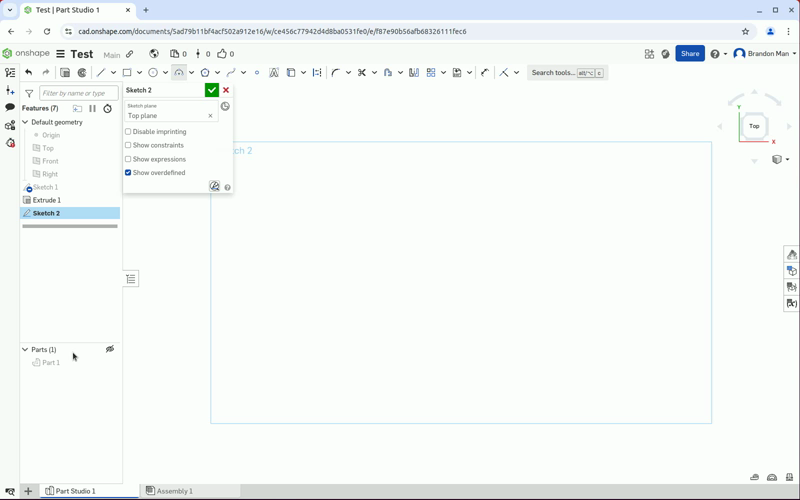
key_down(shift)
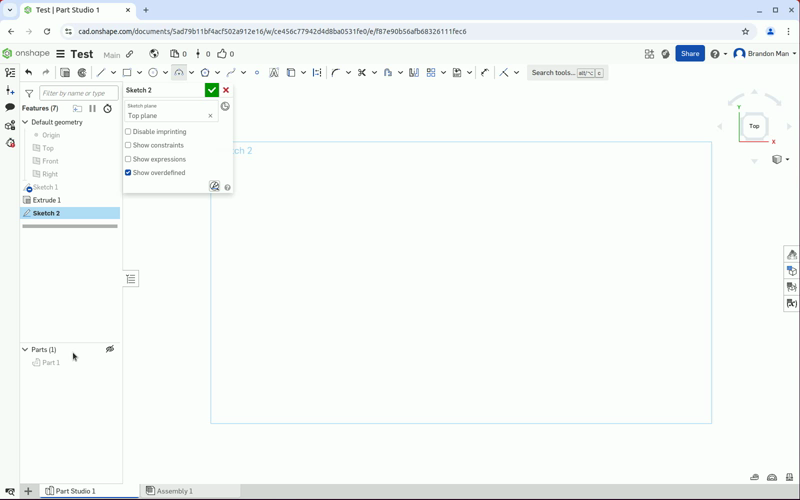
mouse_move(451, 320)
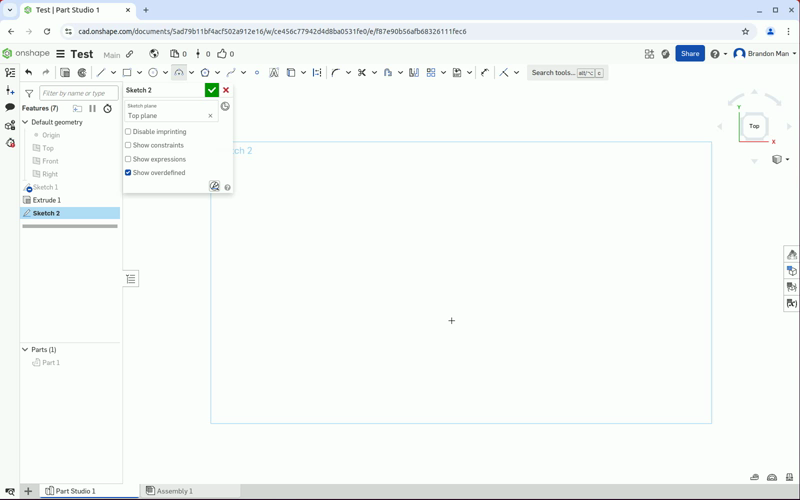
click(451, 320)
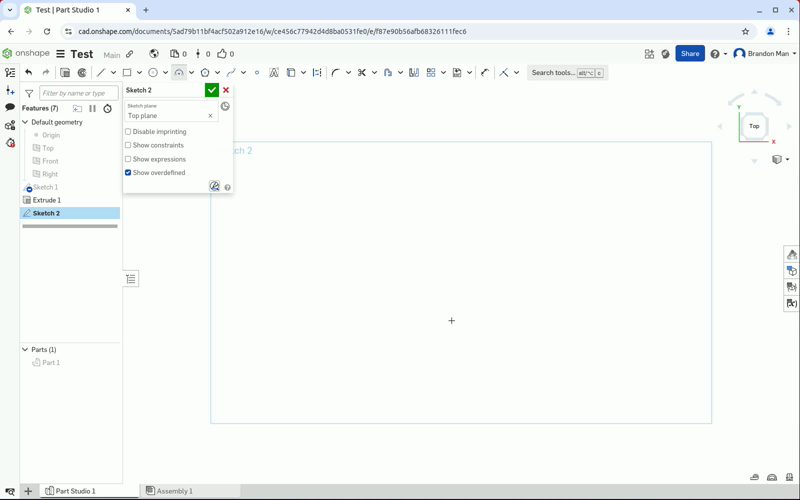
key_up(shift)
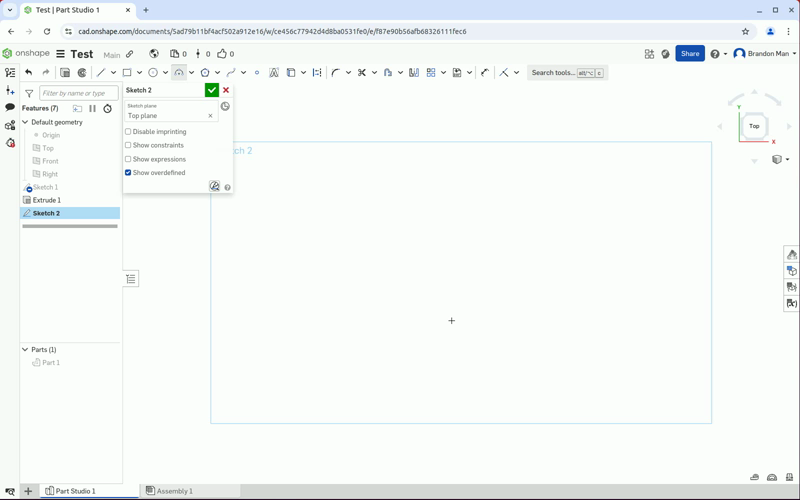
key_down(shift)
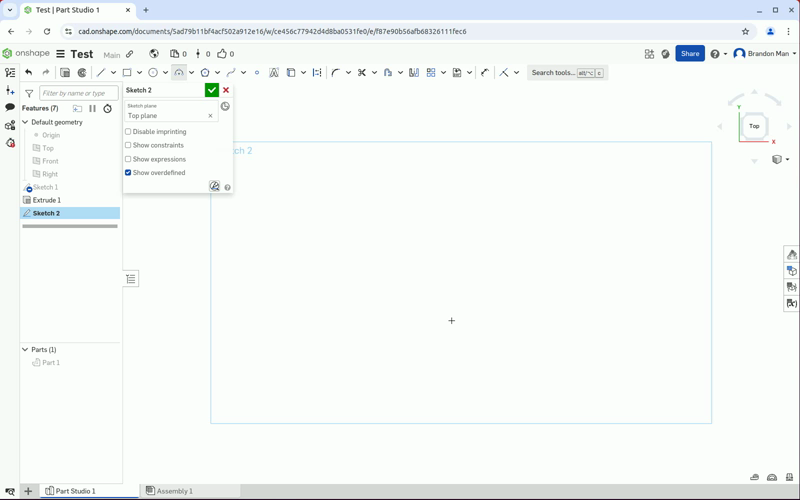
mouse_move(493, 320)
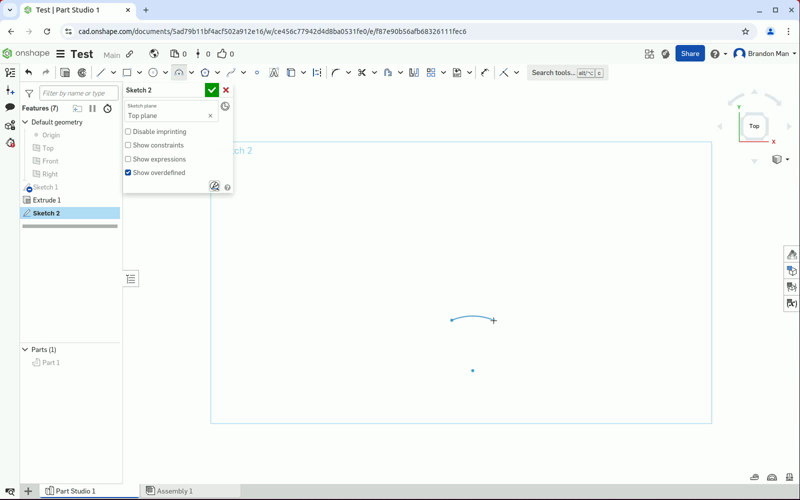
click(493, 320)
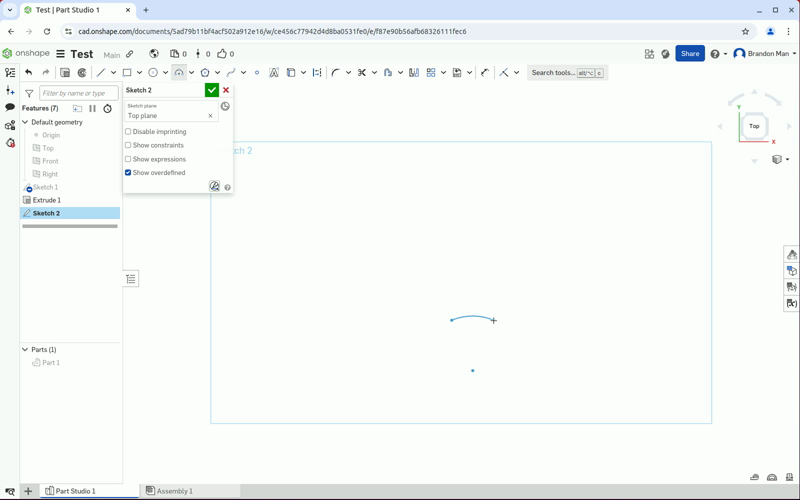
mouse_move(472, 303)
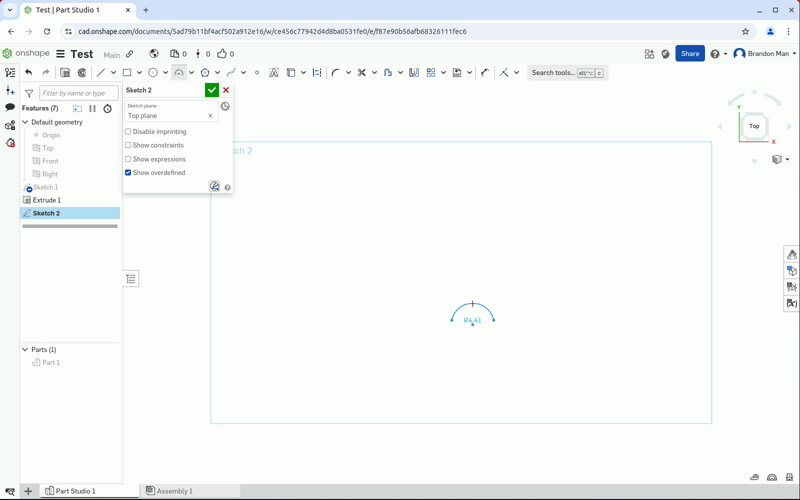
click(472, 303)
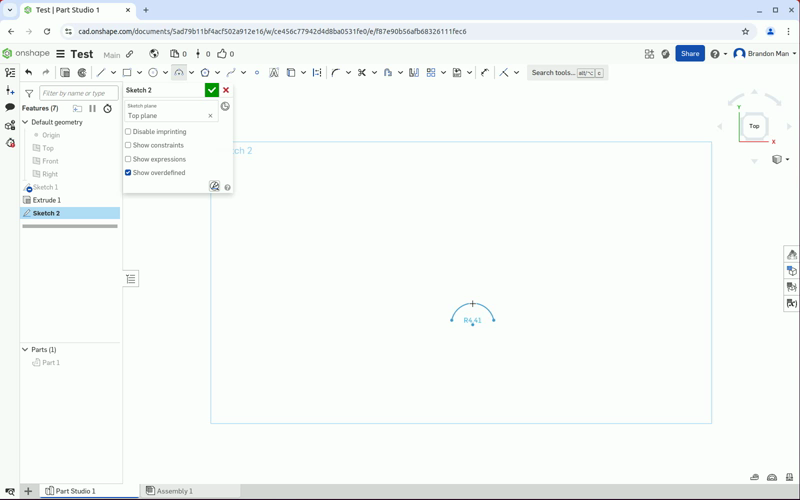
key_up(shift)
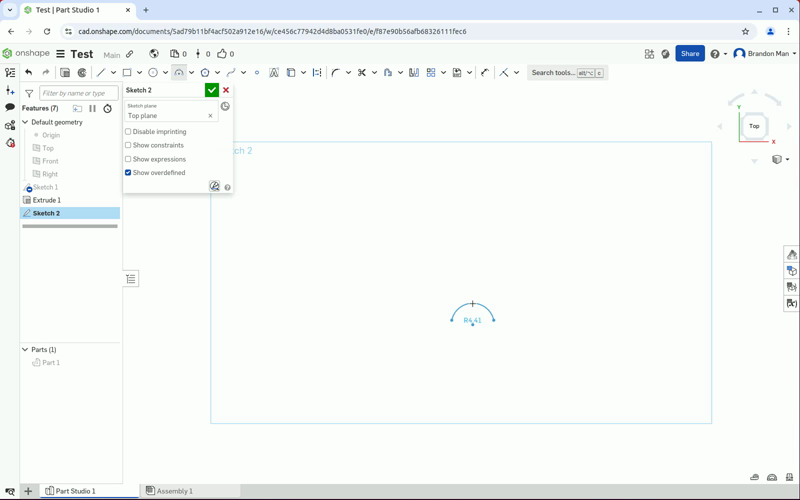
key(esc)
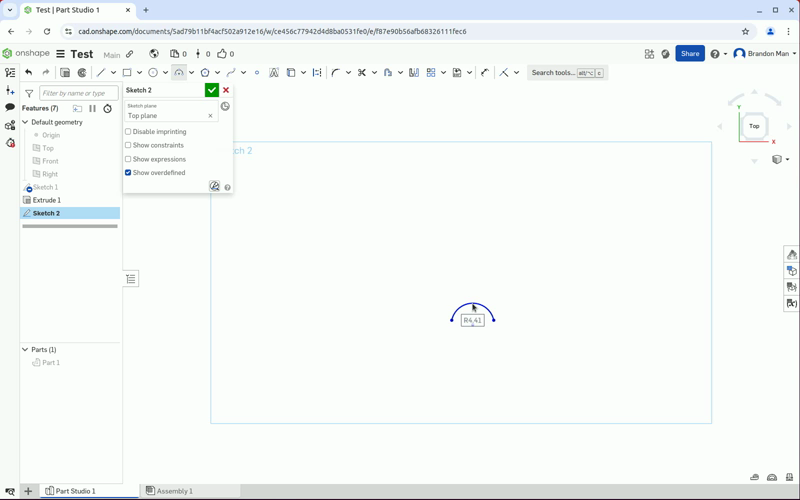
key(l)
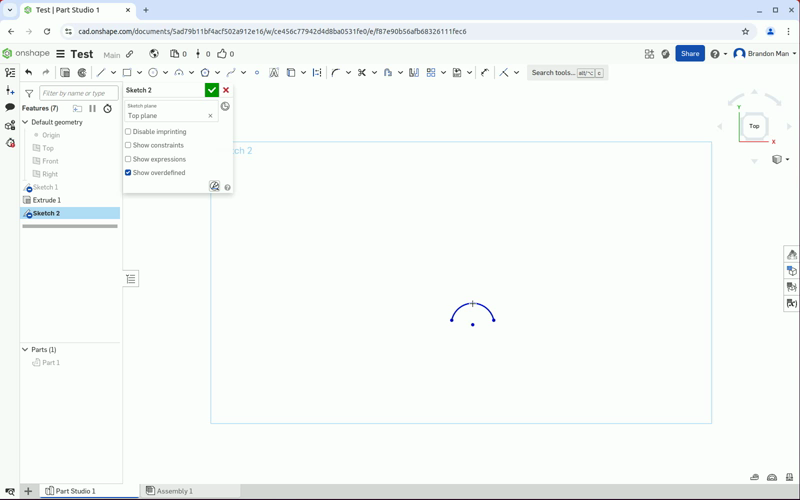
mouse_move(493, 320)
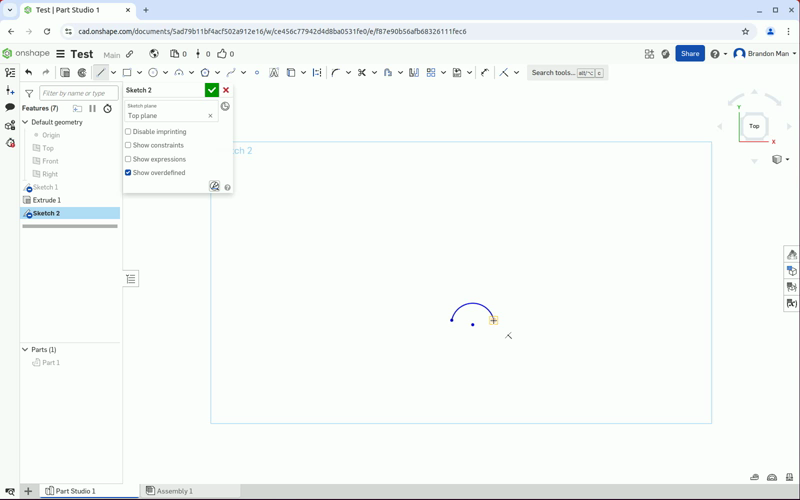
click(493, 320)
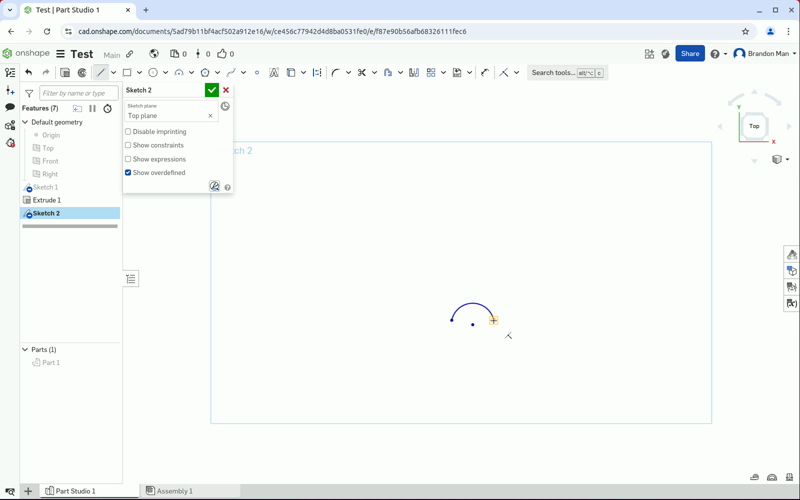
key_down(shift)
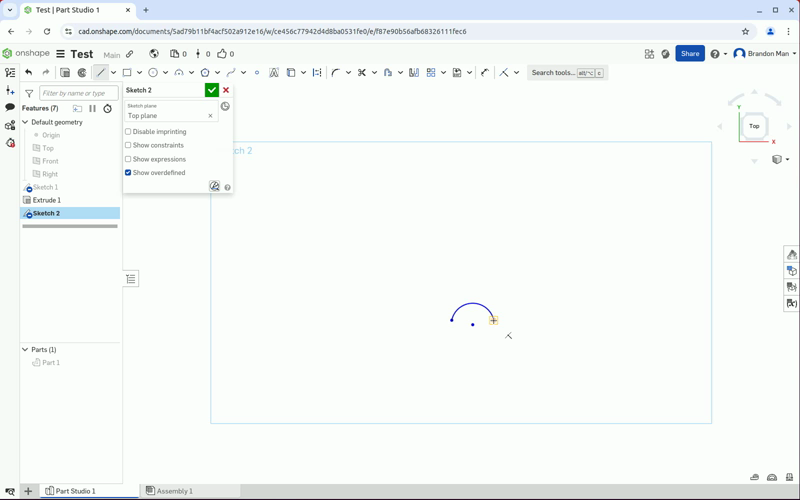
mouse_move(523, 320)
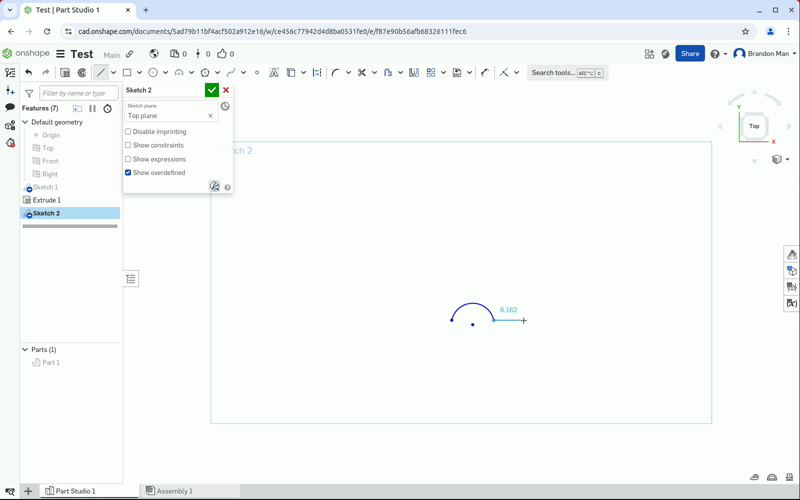
mouse_move(492, 275)
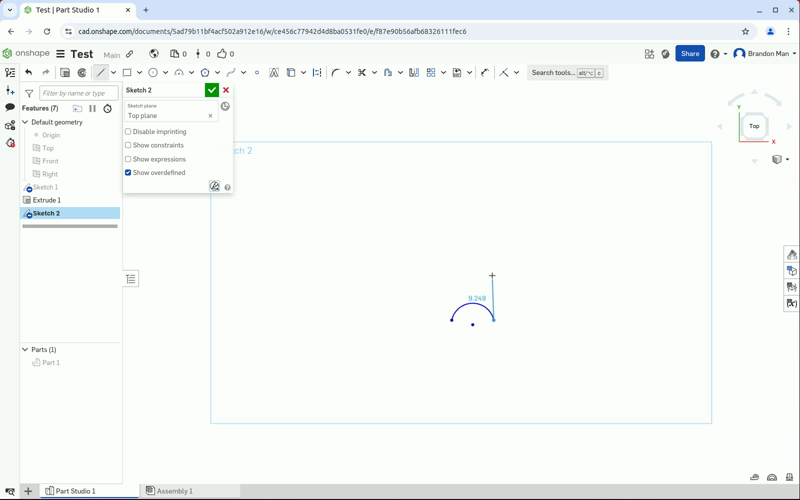
click(492, 275)
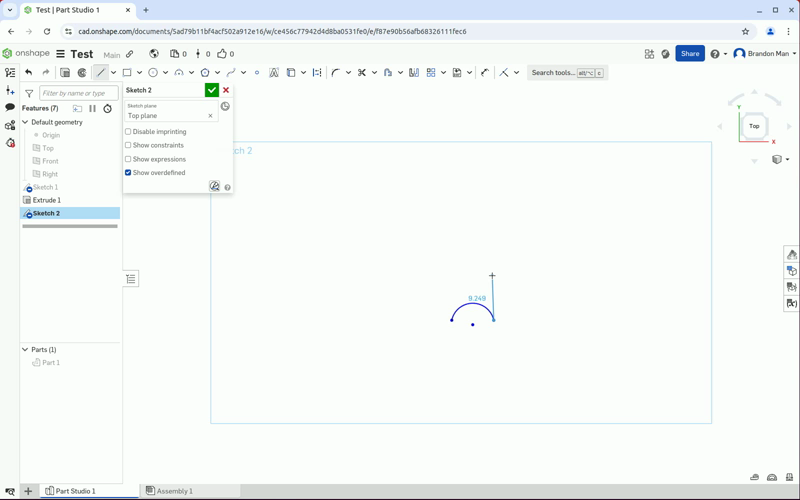
key_up(shift)
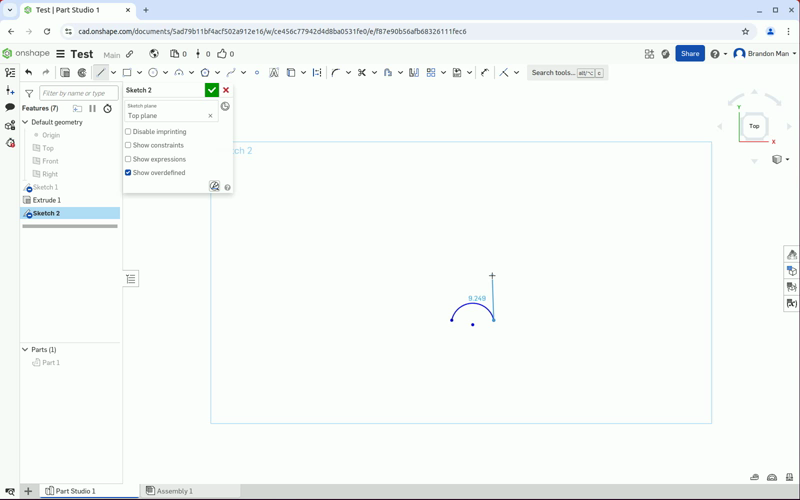
key_down(shift)
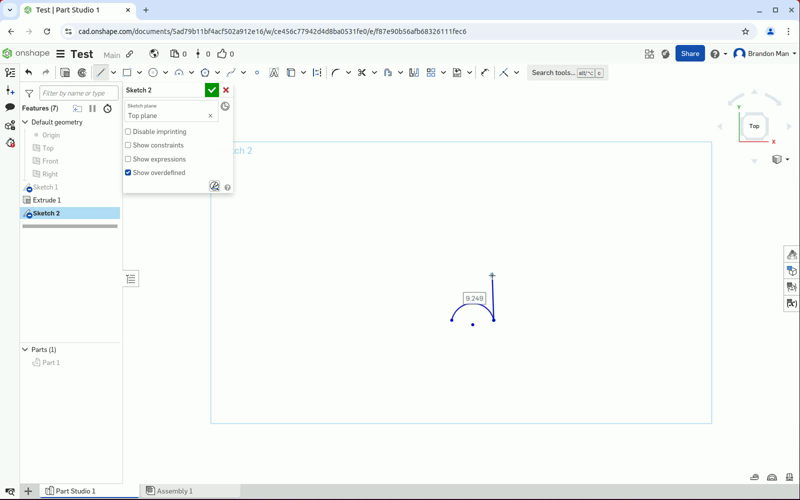
mouse_move(522, 275)
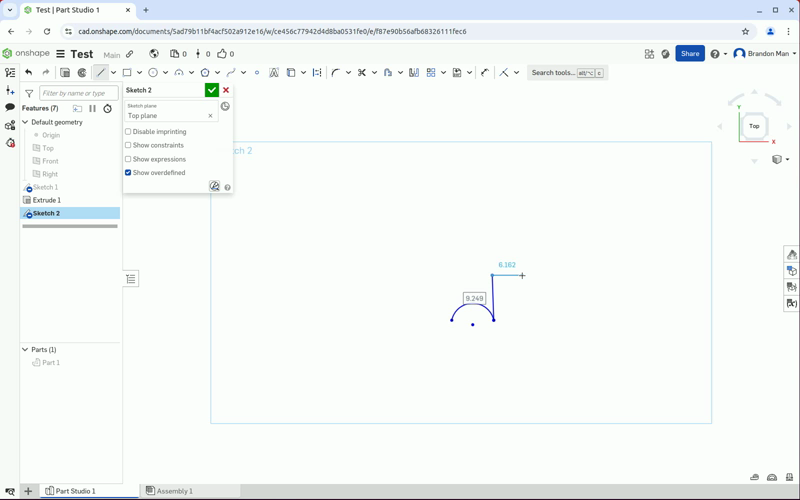
mouse_move(472, 275)
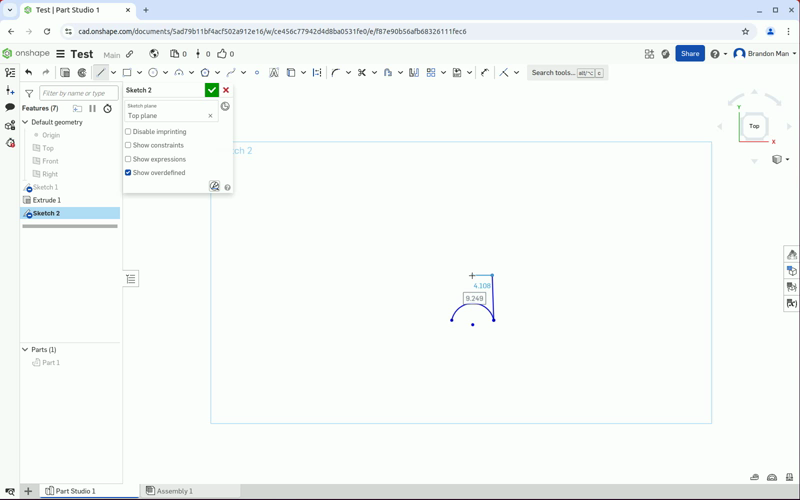
click(472, 275)
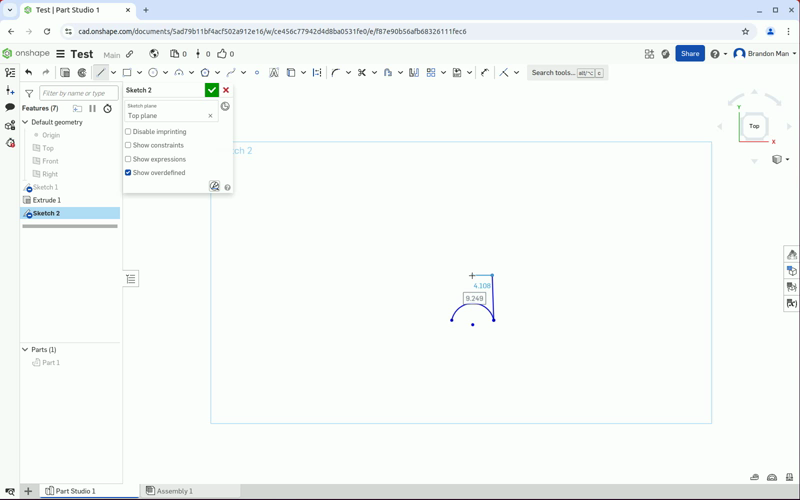
key_up(shift)
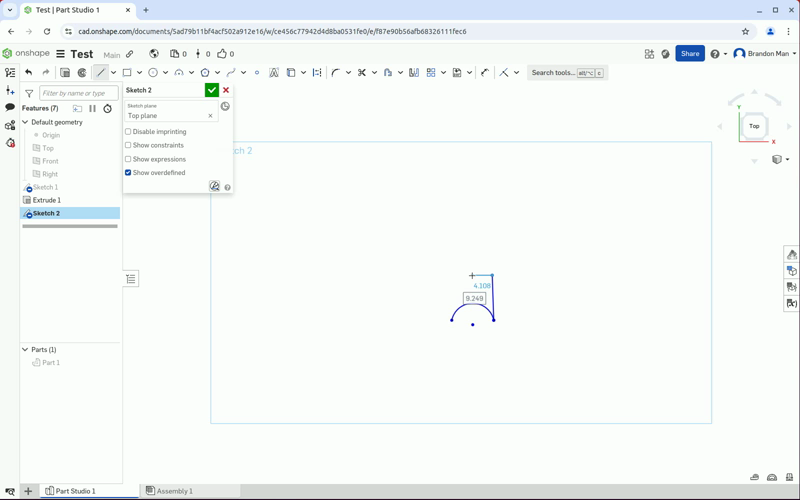
key_down(shift)
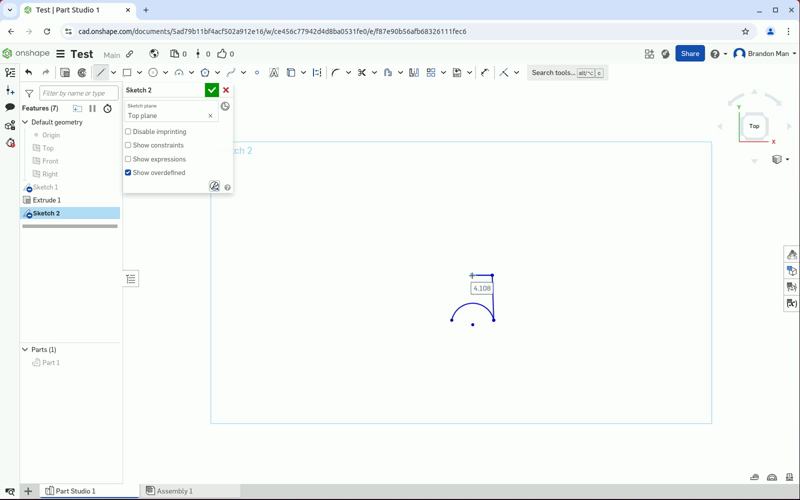
mouse_move(502, 275)
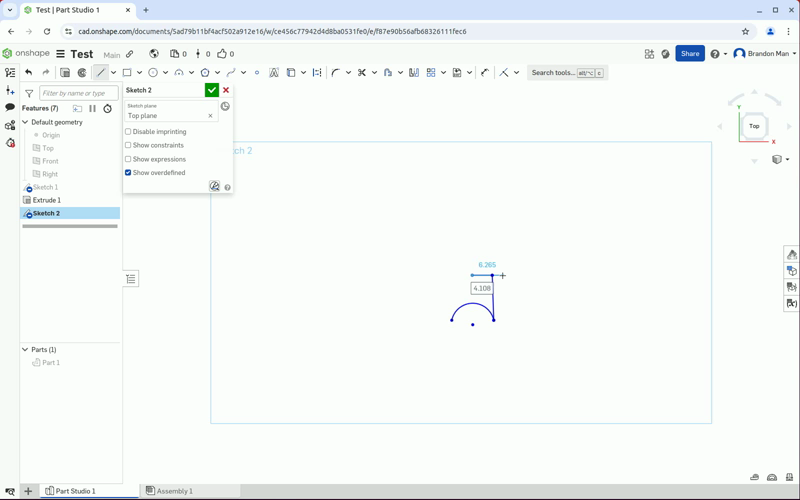
mouse_move(453, 275)
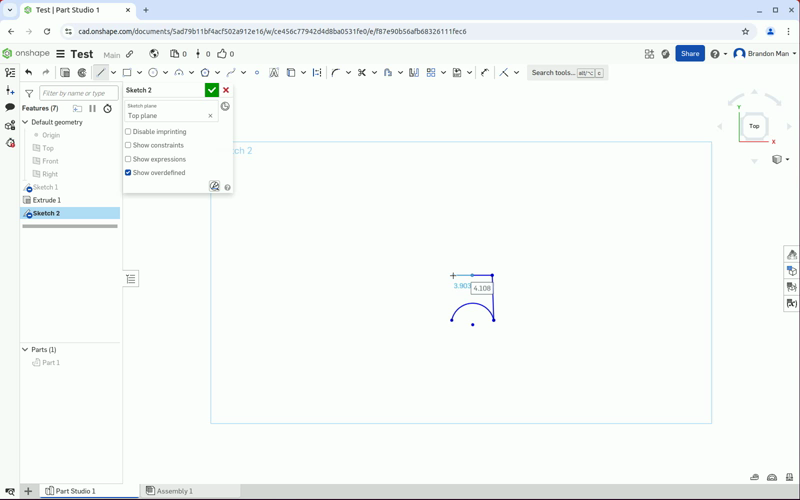
click(453, 275)
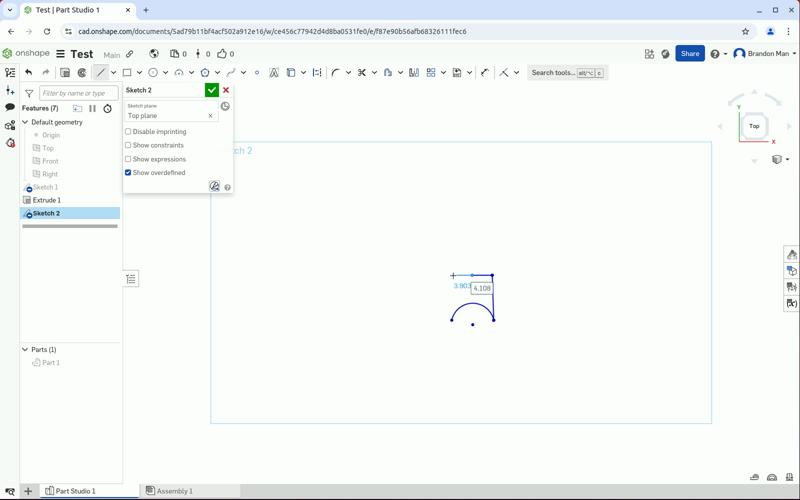
key_up(shift)
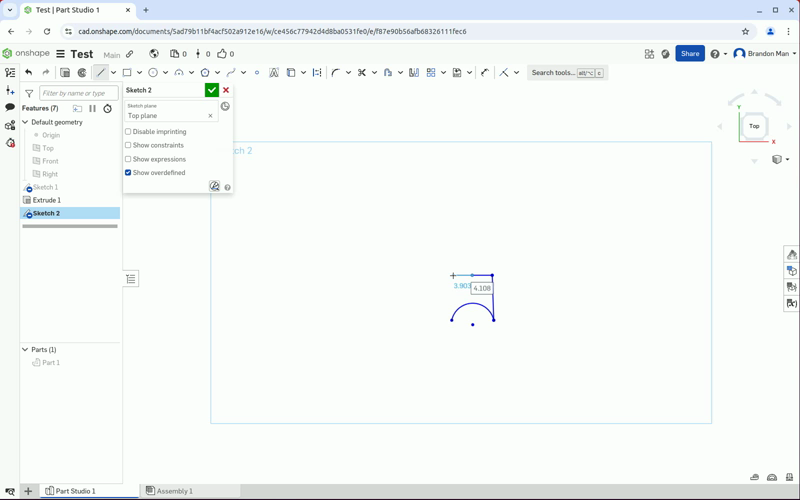
mouse_move(483, 275)
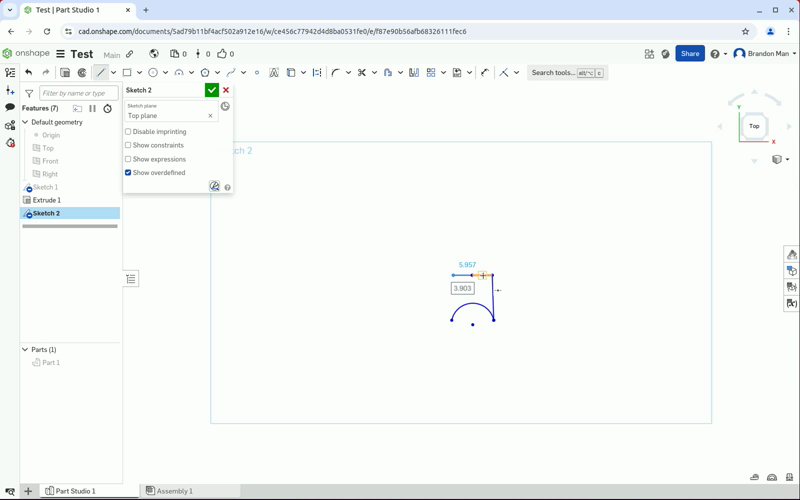
key_down(shift)
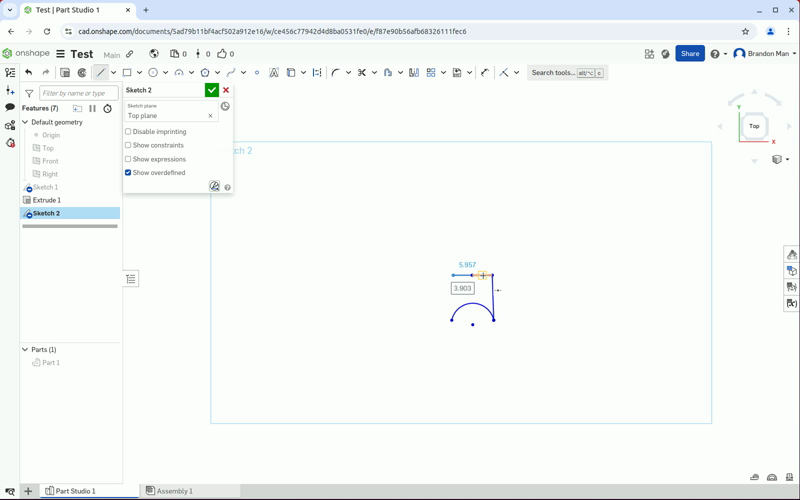
mouse_move(451, 320)
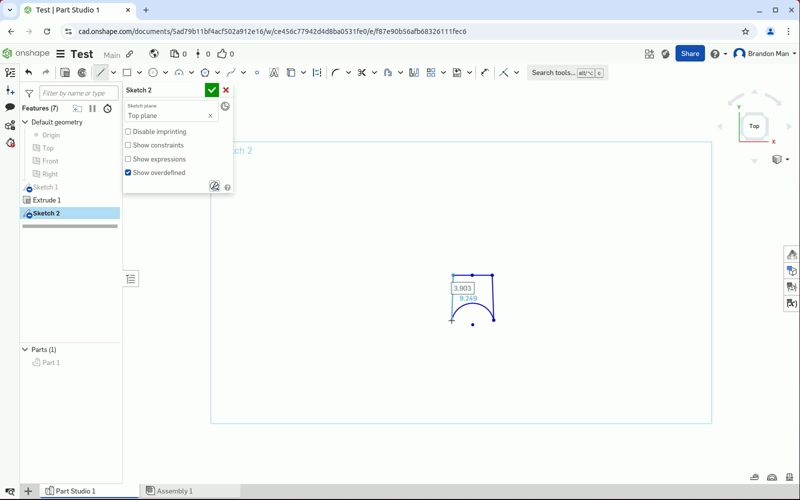
key_up(shift)
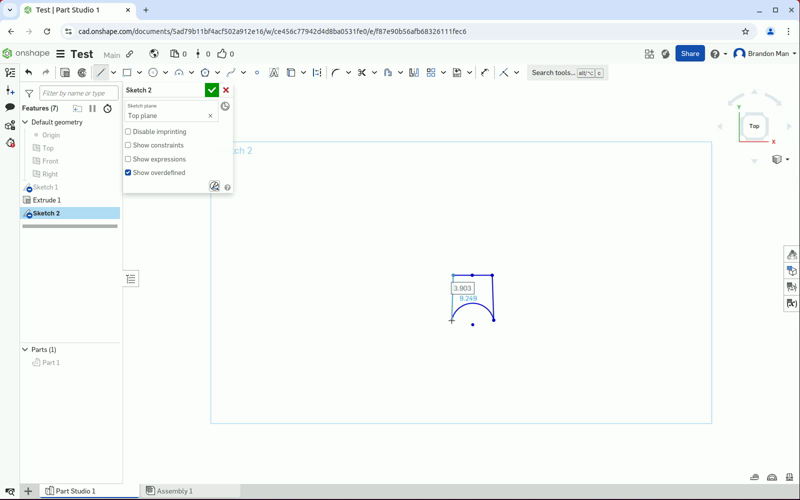
click(451, 320)
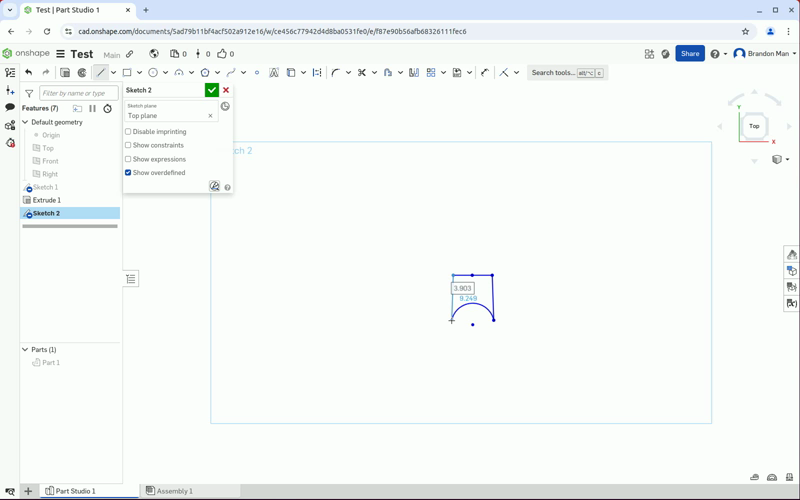
key(esc)
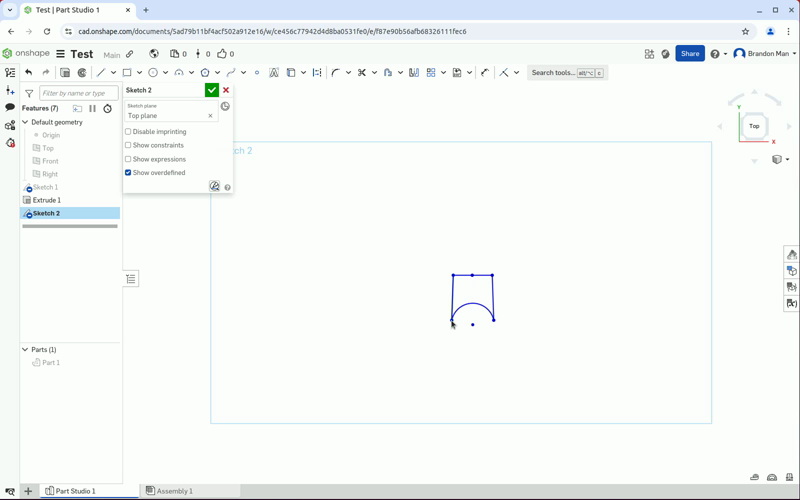
mouse_move(491, 283)
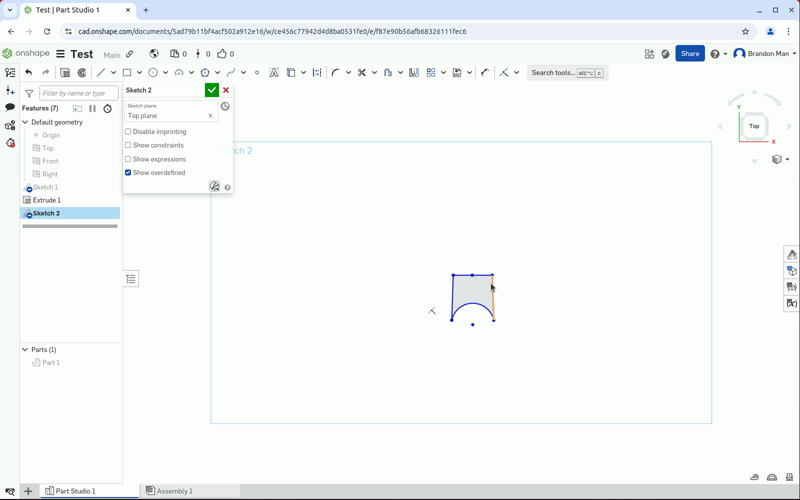
scroll(6)
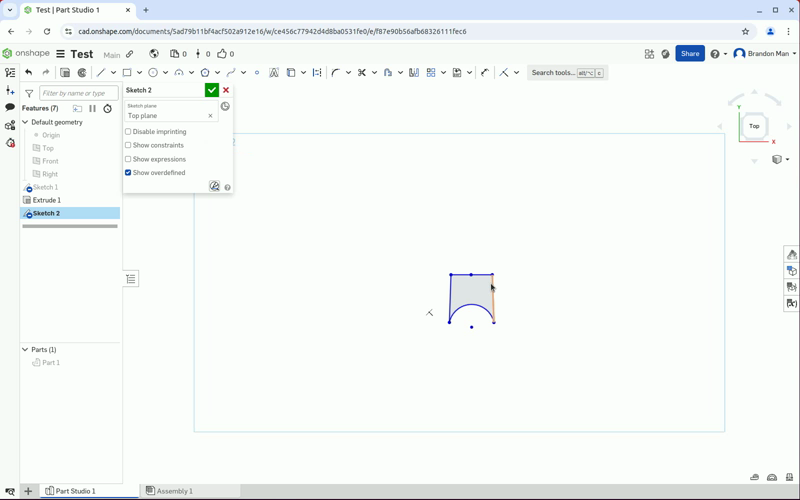
scroll(6)
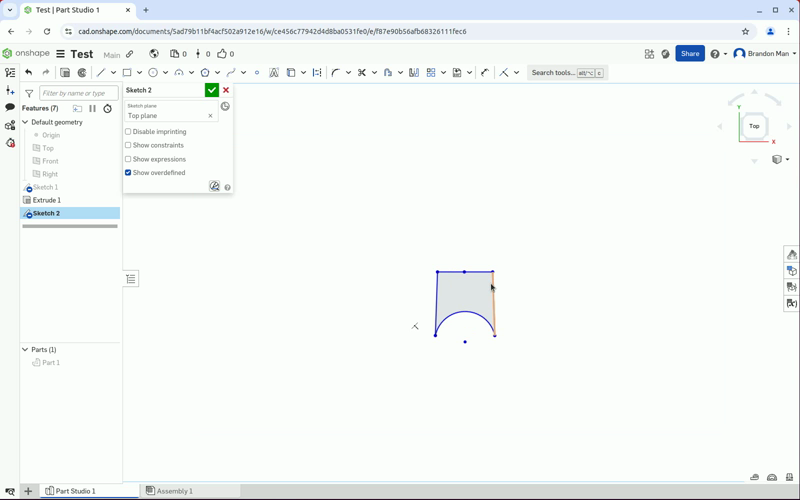
scroll(6)
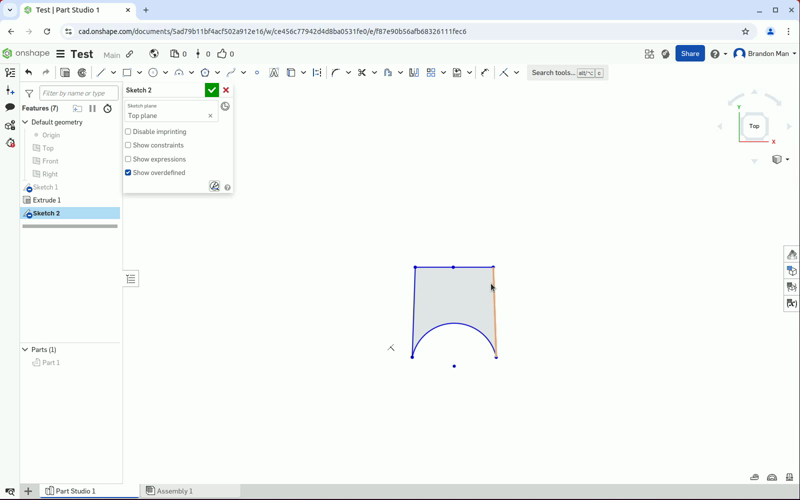
scroll(6)
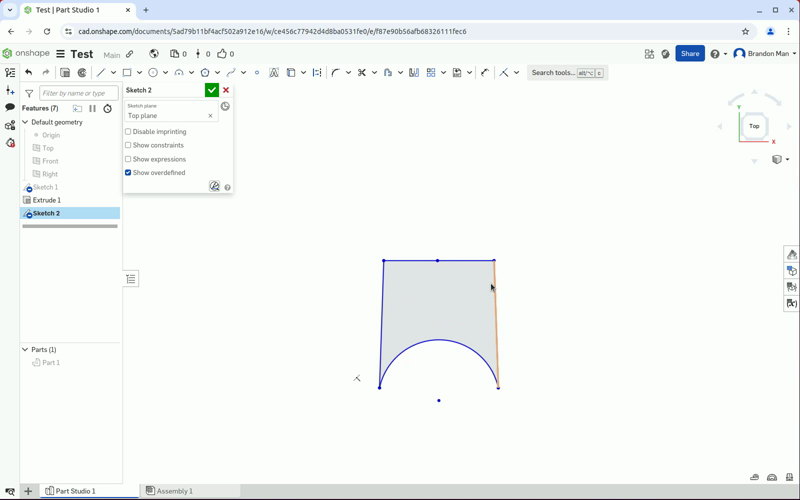
scroll(6)
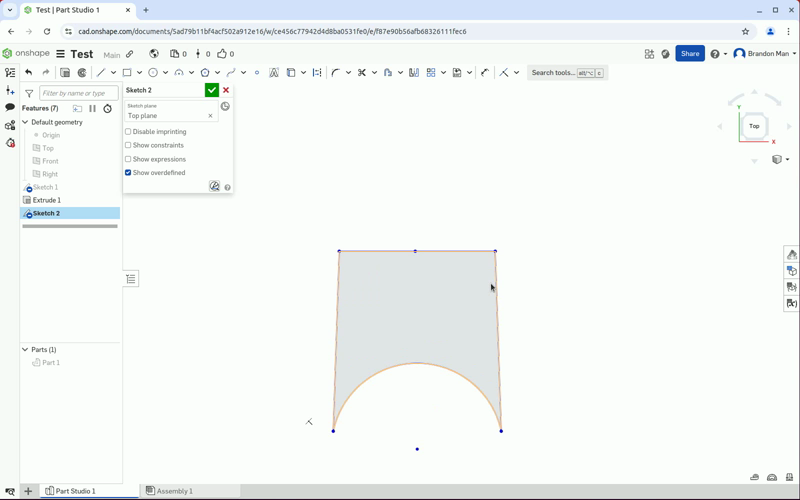
scroll(6)
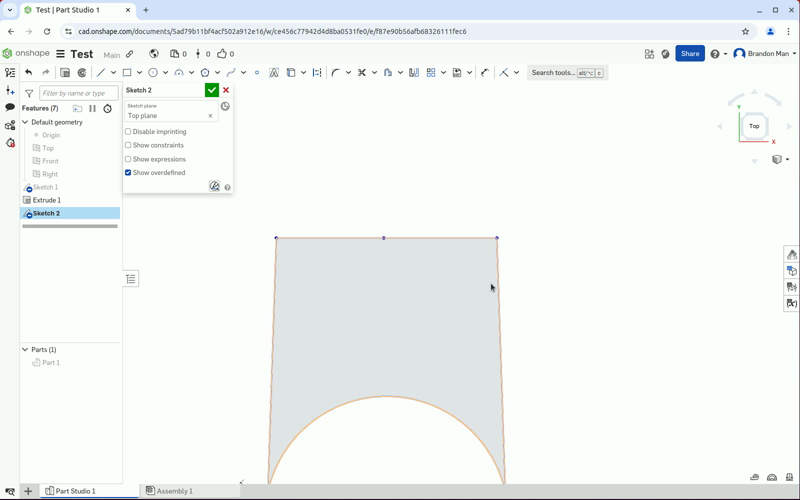
scroll(6)
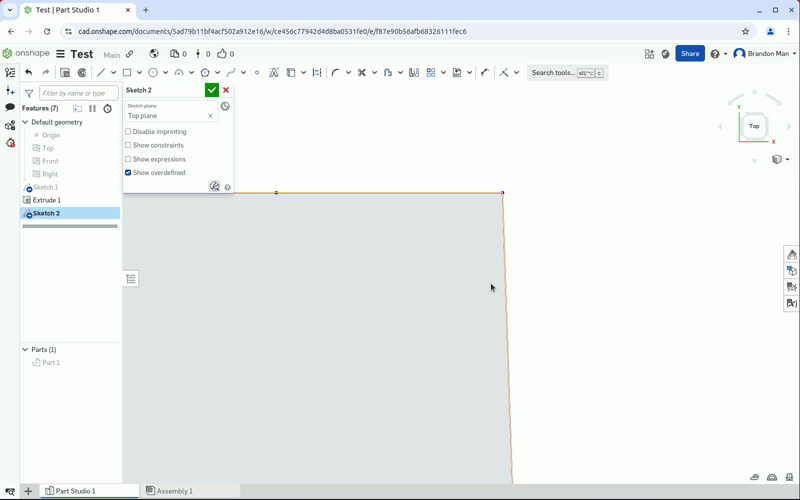
click(491, 283)
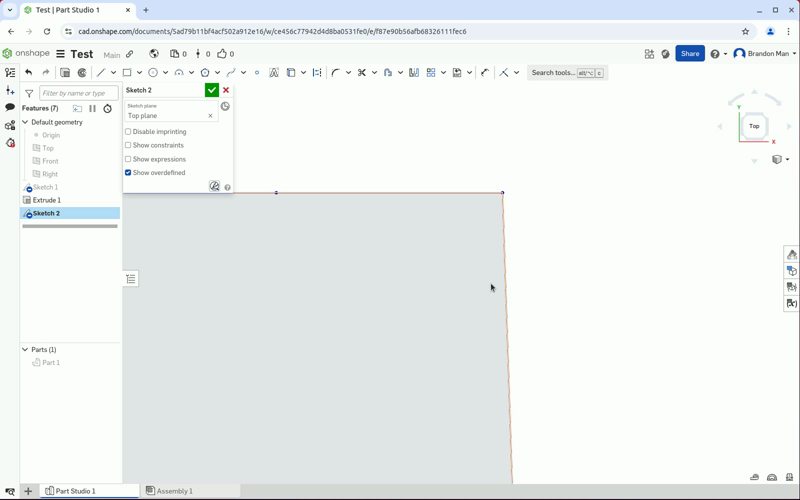
scroll(-6)
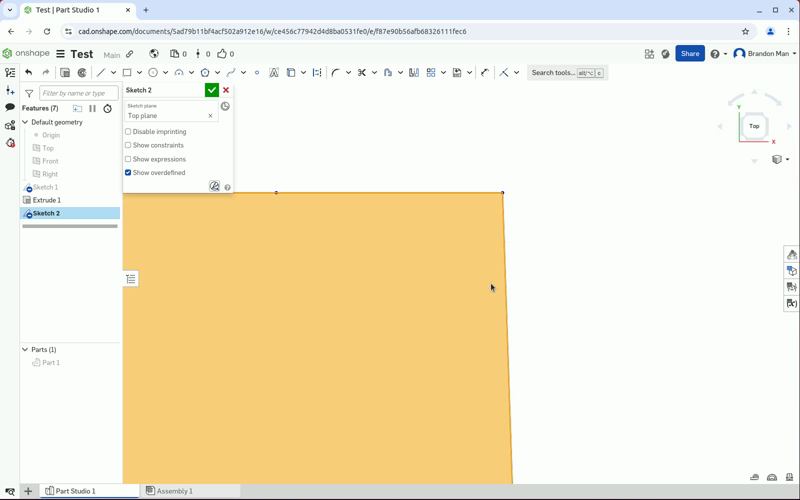
scroll(-6)
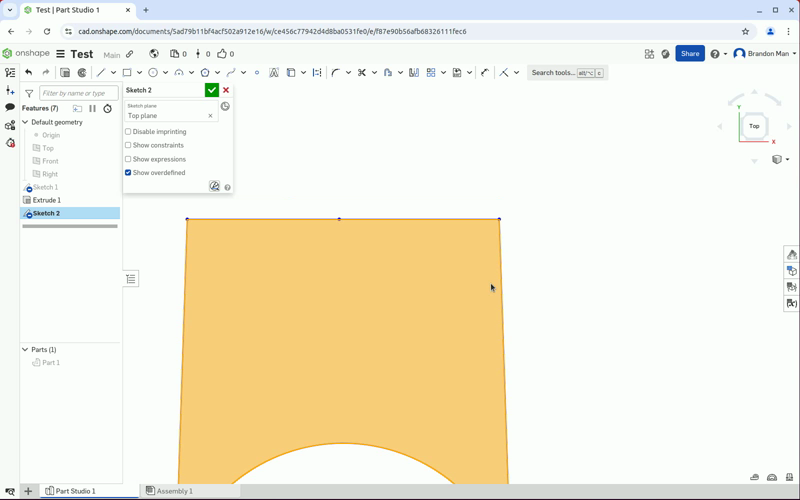
scroll(-6)
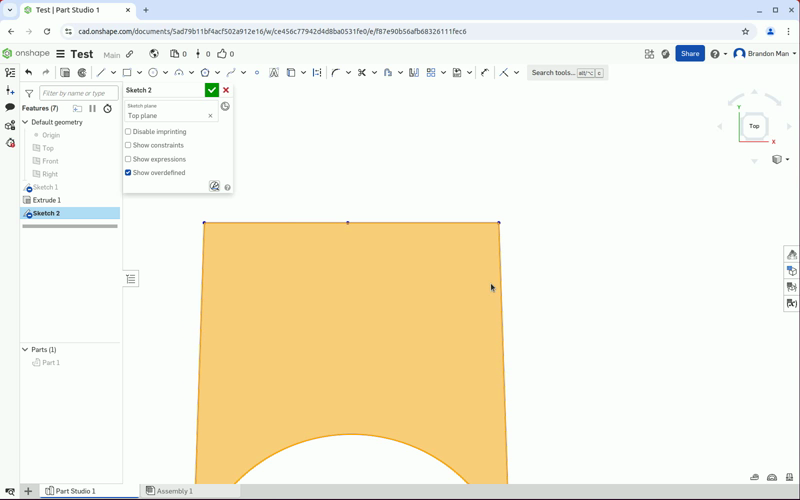
scroll(-6)
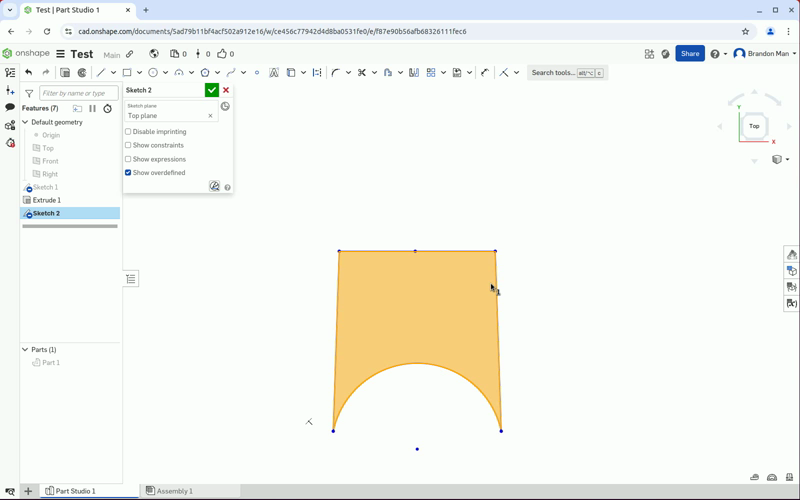
scroll(-6)
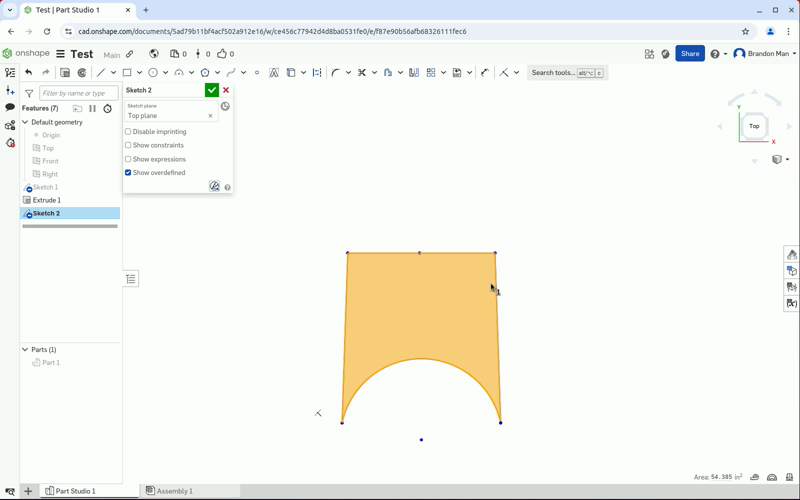
scroll(-6)
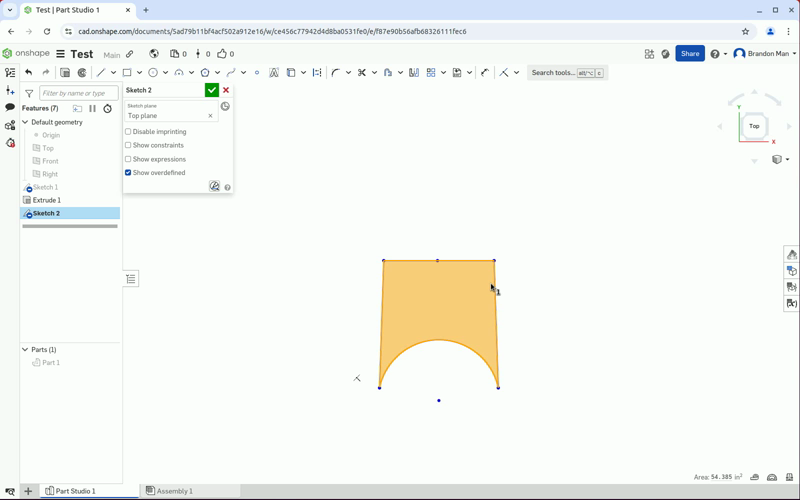
scroll(-6)
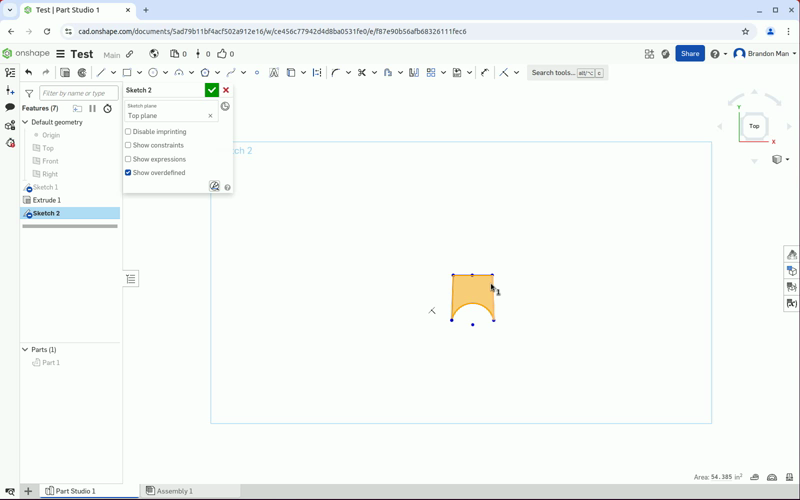
mouse_move(73, 352)
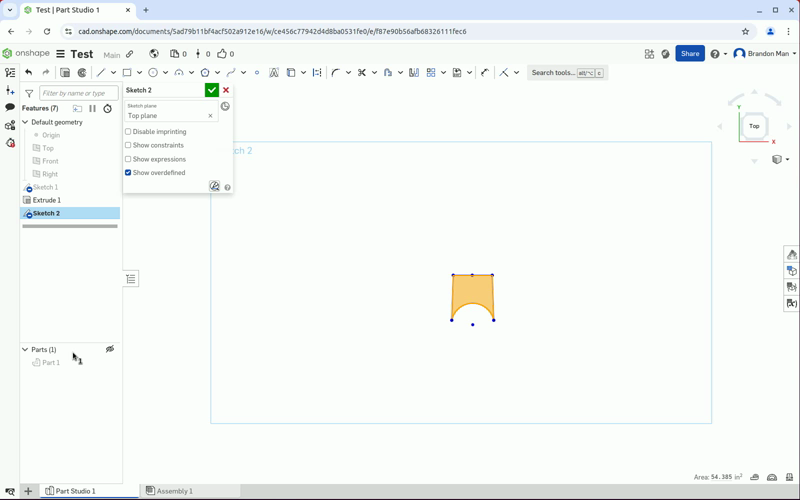
key(shift+y)
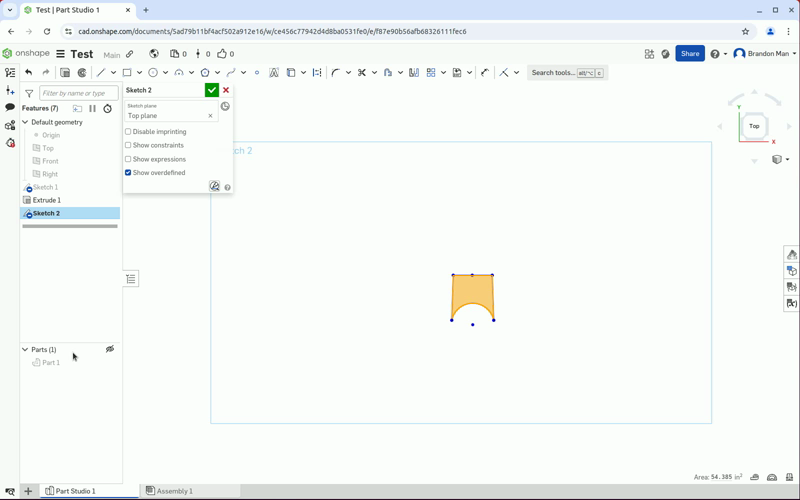
key(shift+e)
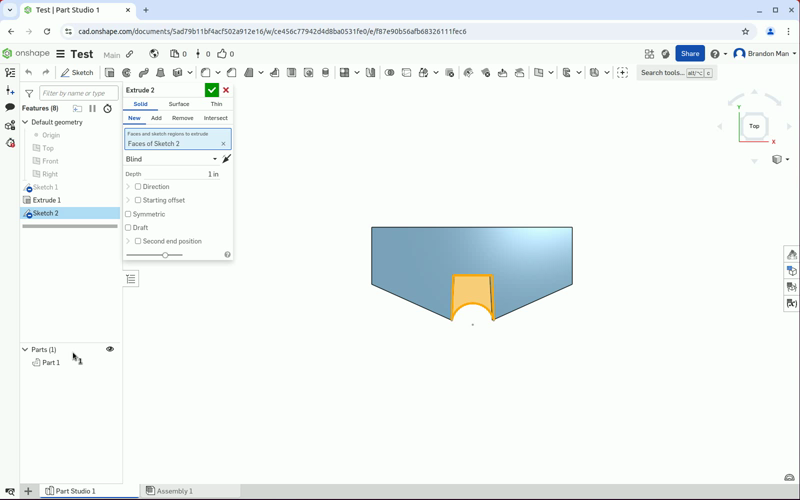
mouse_move(143, 106)
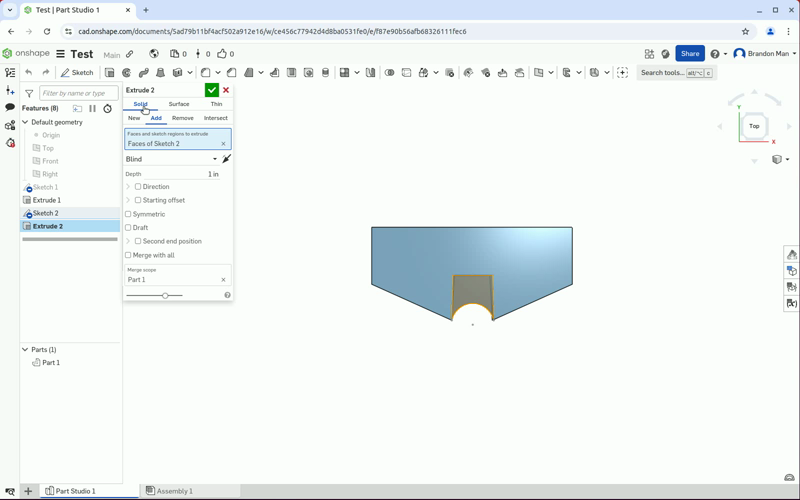
click(143, 106)
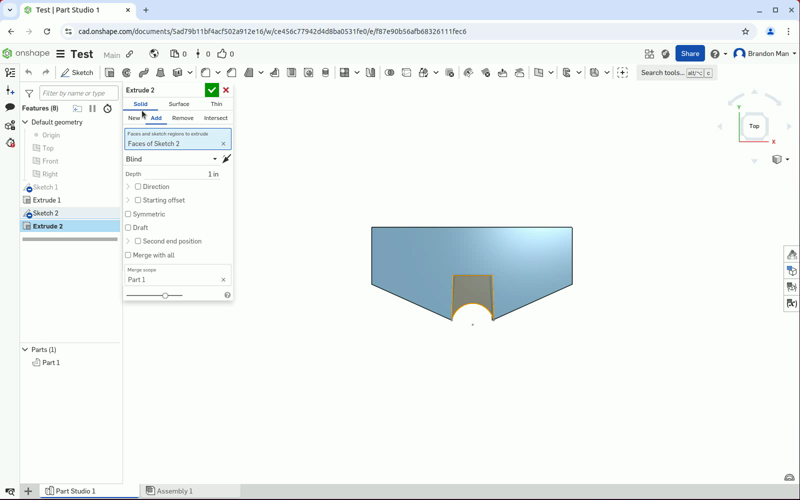
mouse_move(137, 120)
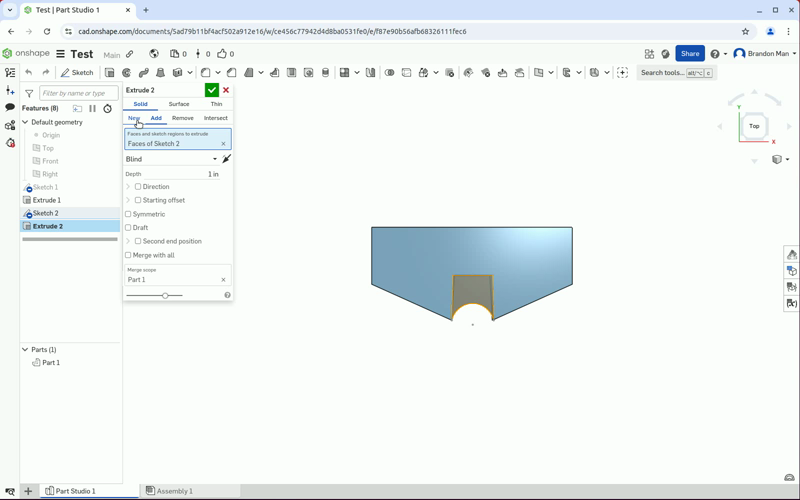
click(137, 120)
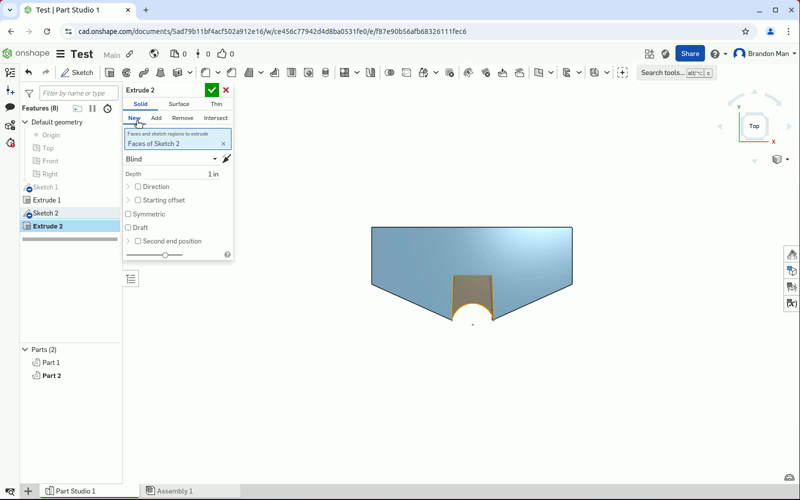
key(tab, 4)
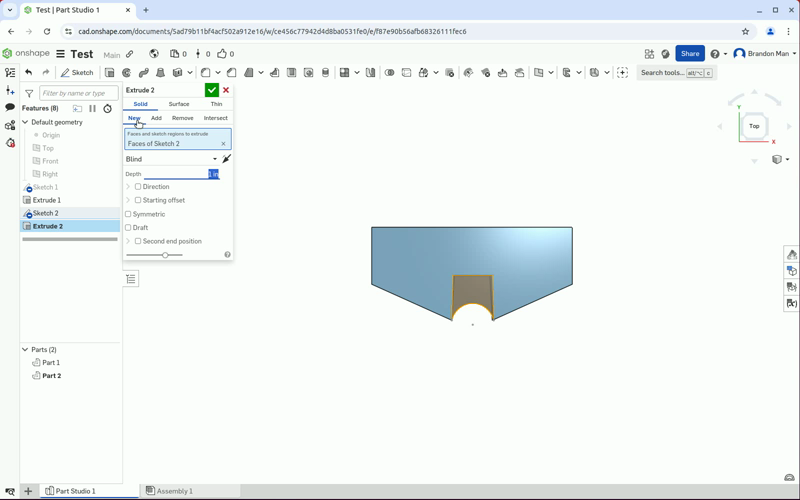
text(0.481)
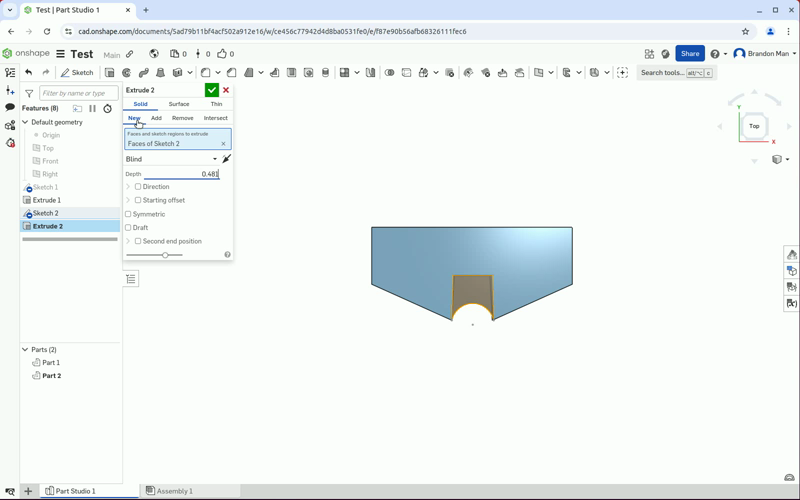
key(enter)
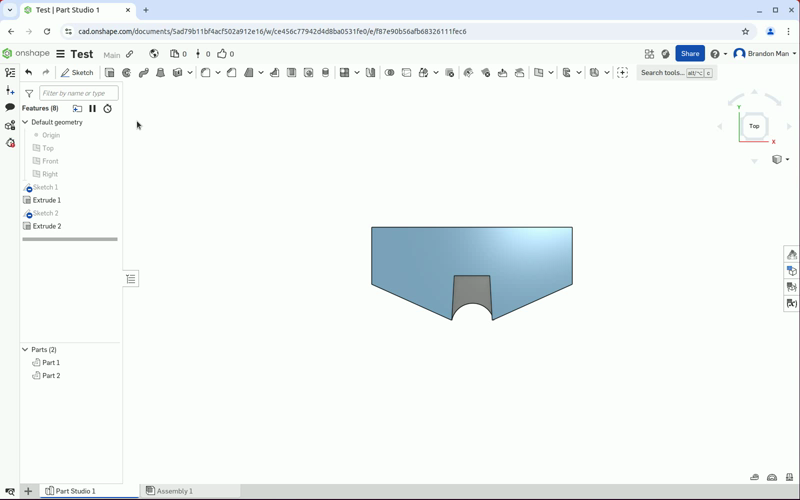
key(shift+h)
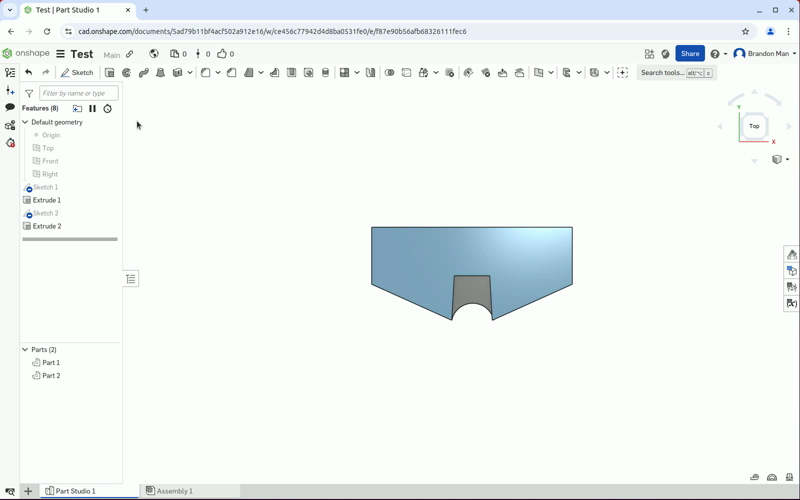
key(shift+h)
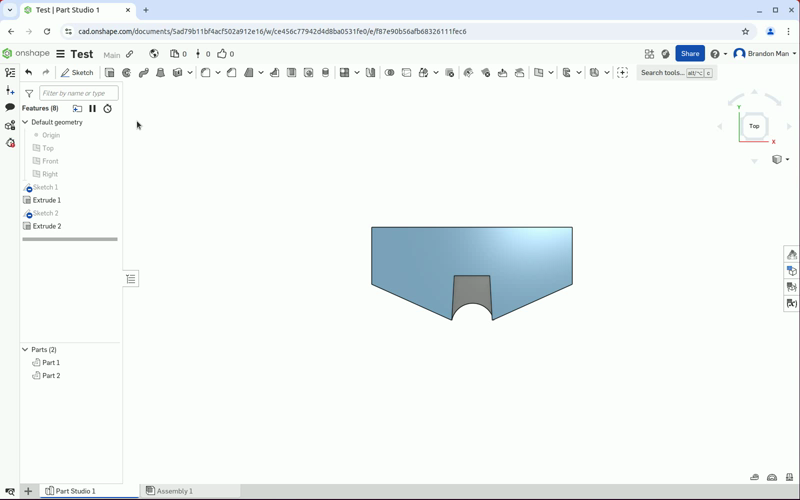
mouse_move(73, 189)
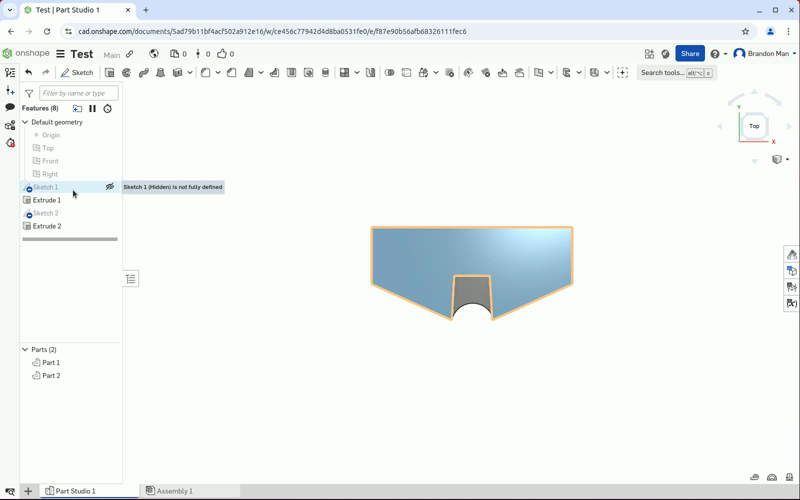
click(73, 189)
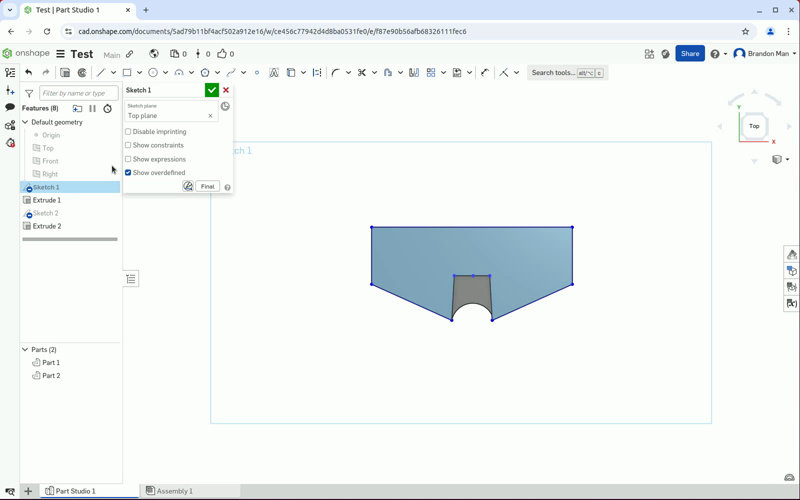
mouse_move(229, 92)
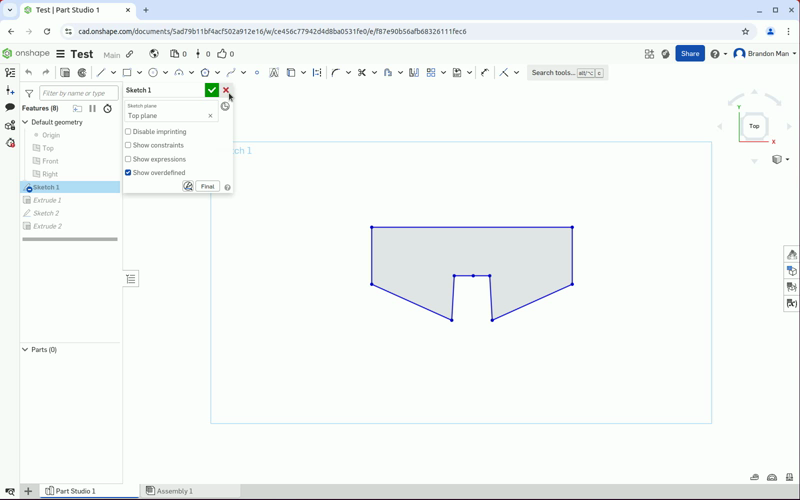
click(229, 92)
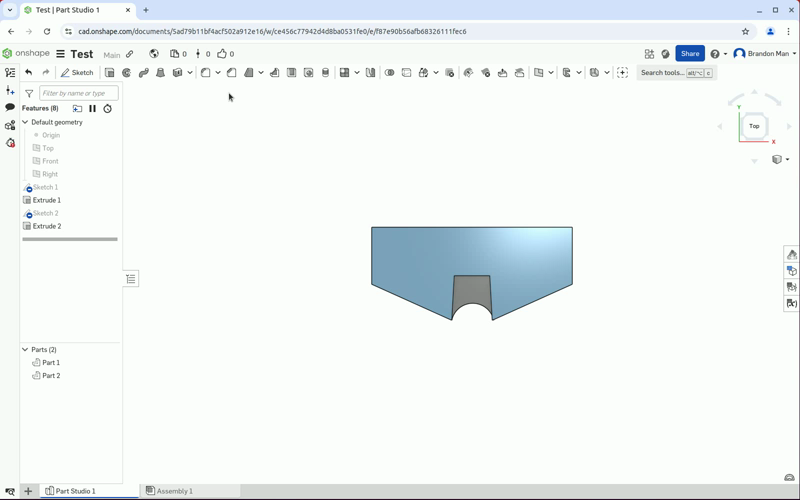
mouse_move(73, 352)
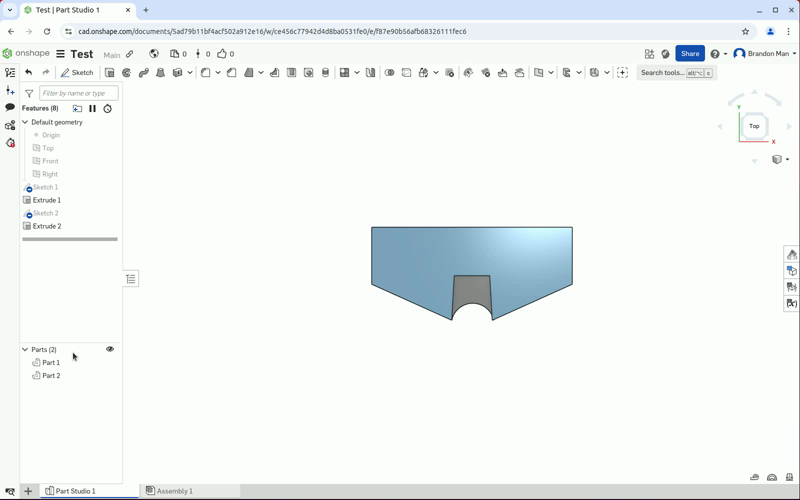
key(y)
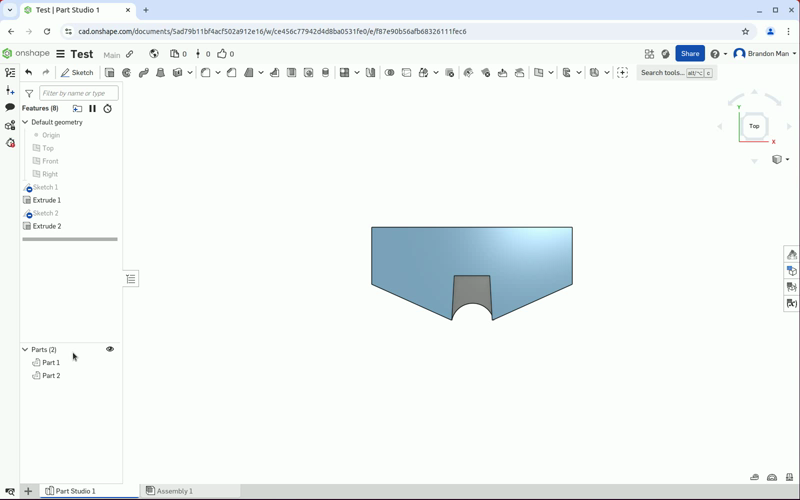
key(shift+p)
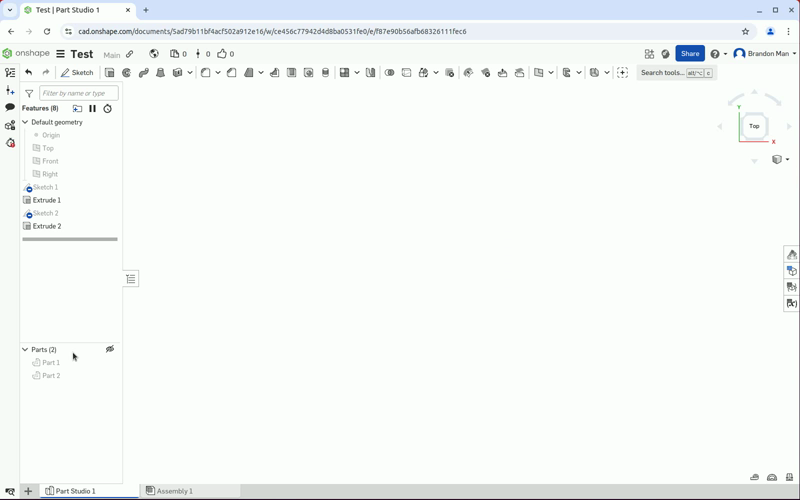
key(space)
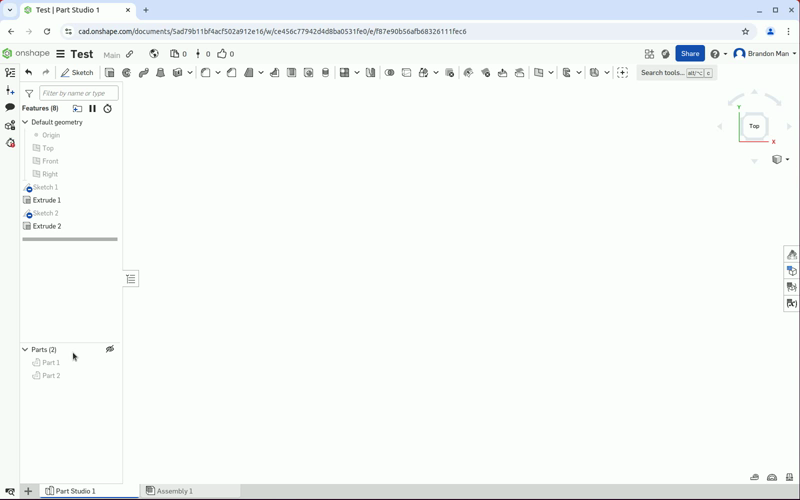
key_down(shift)
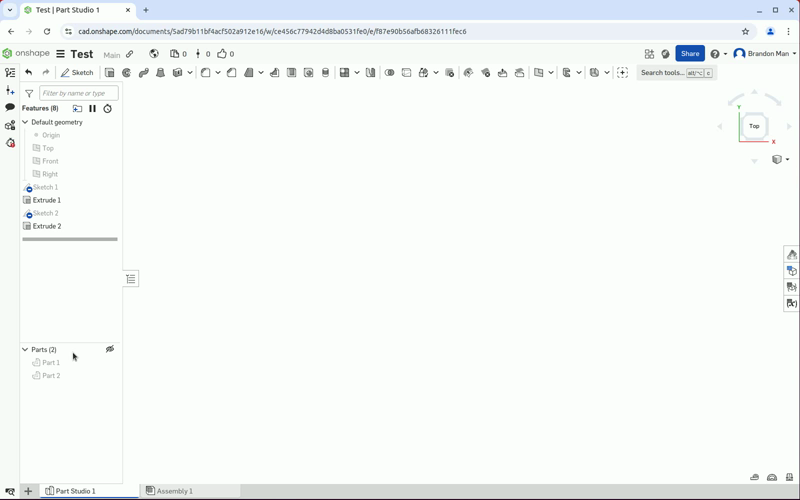
key(up)
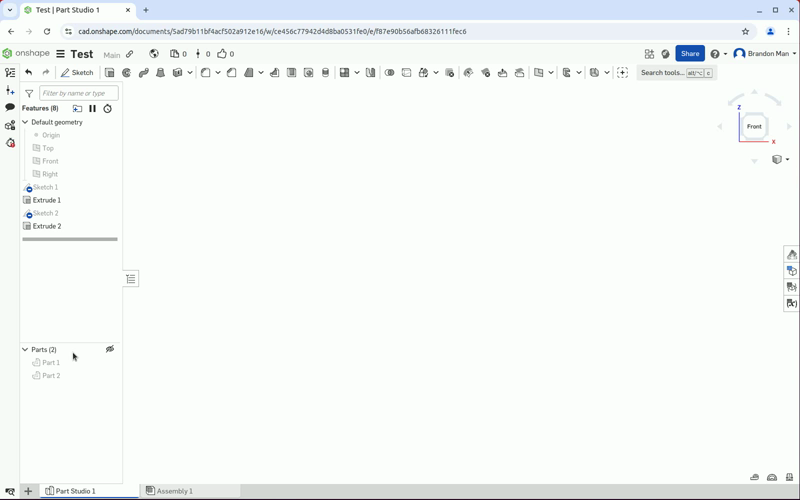
key_up(shift)
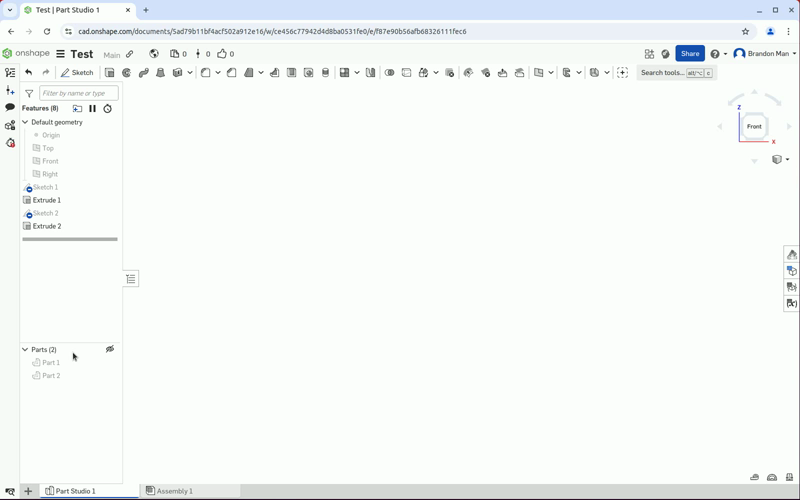
mouse_move(73, 352)
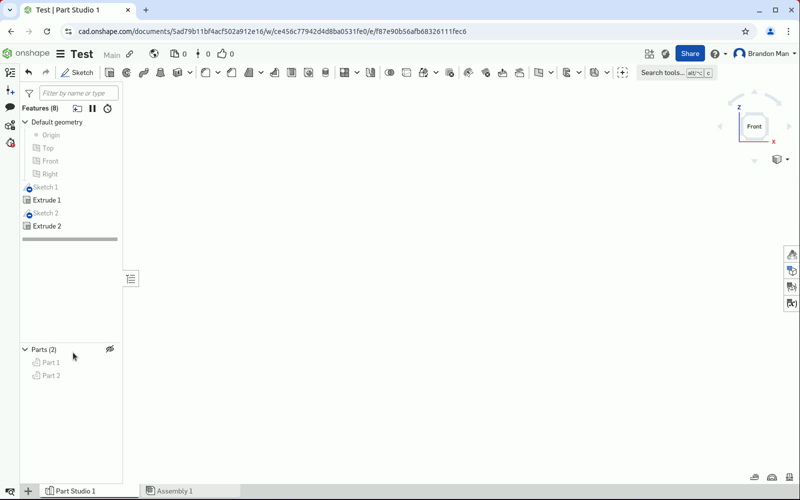
key(shift+y)
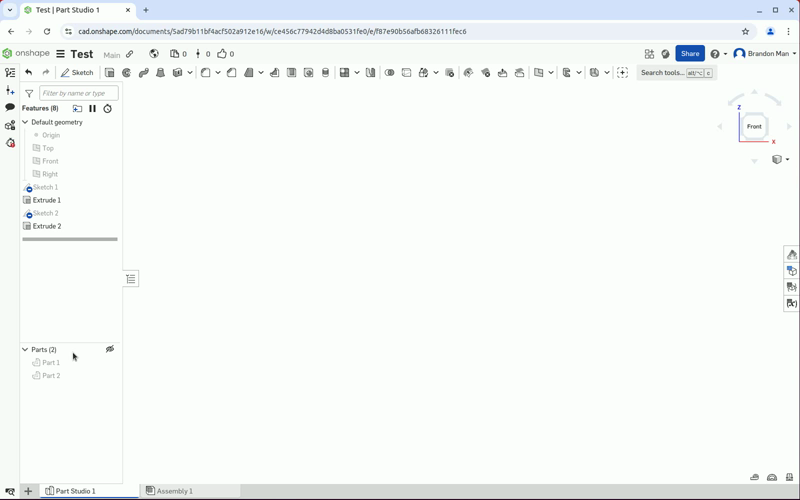
key(shift+s)
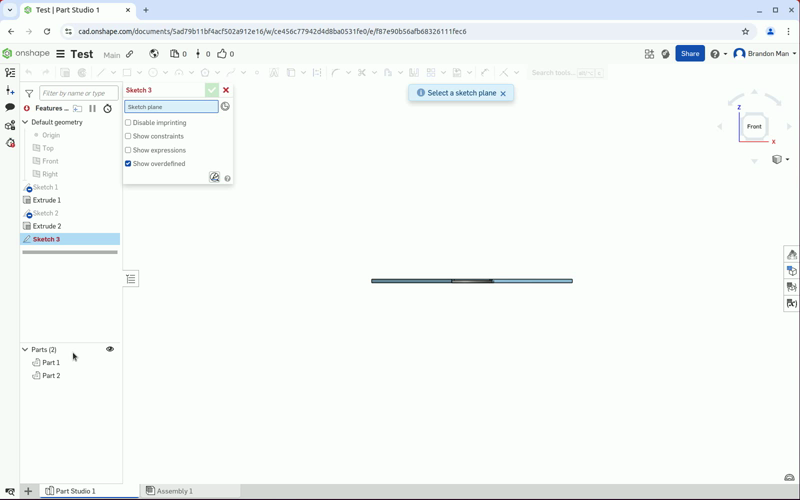
mouse_move(73, 163)
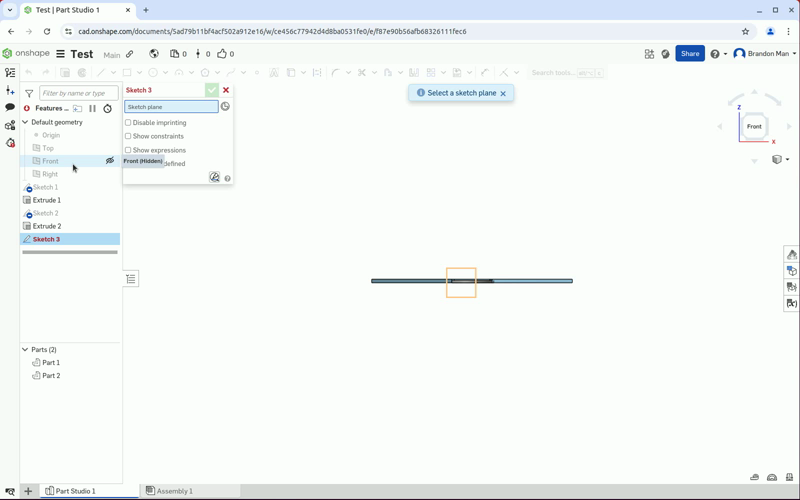
click(73, 163)
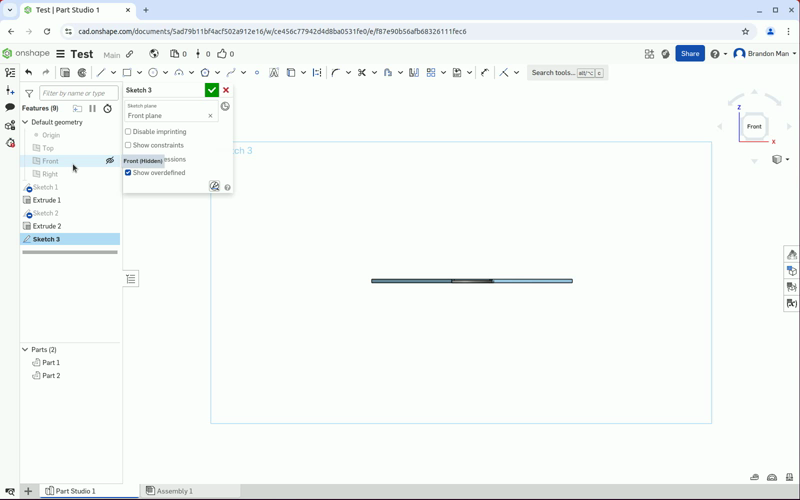
mouse_move(73, 352)
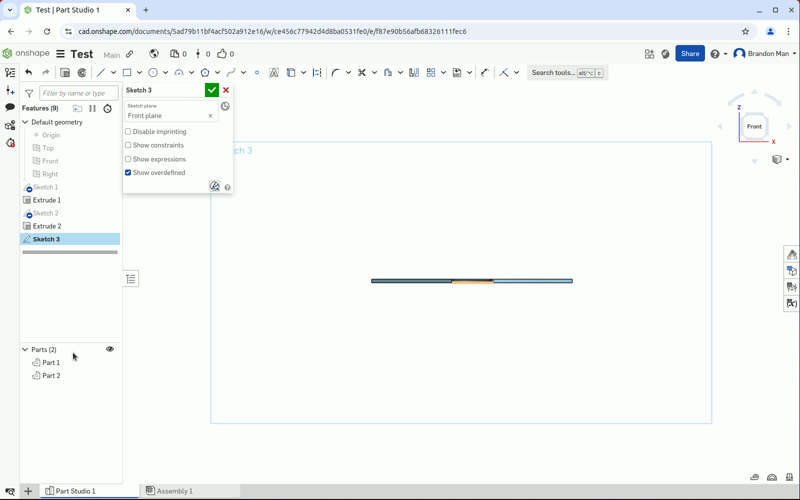
key(y)
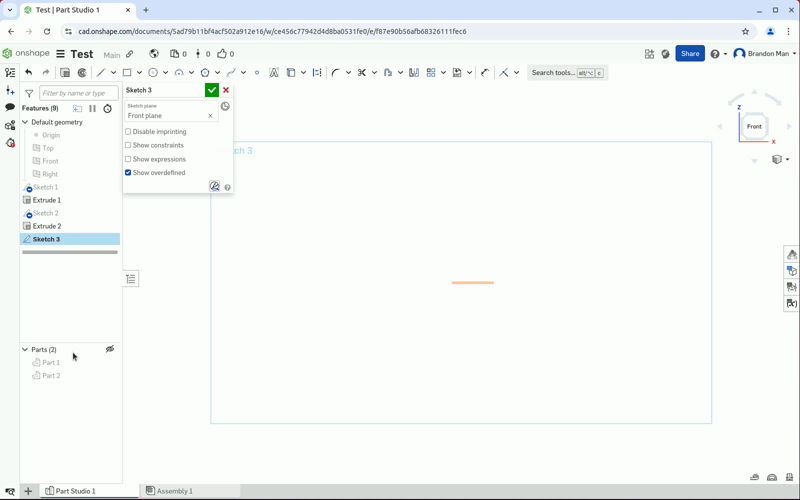
key(a)
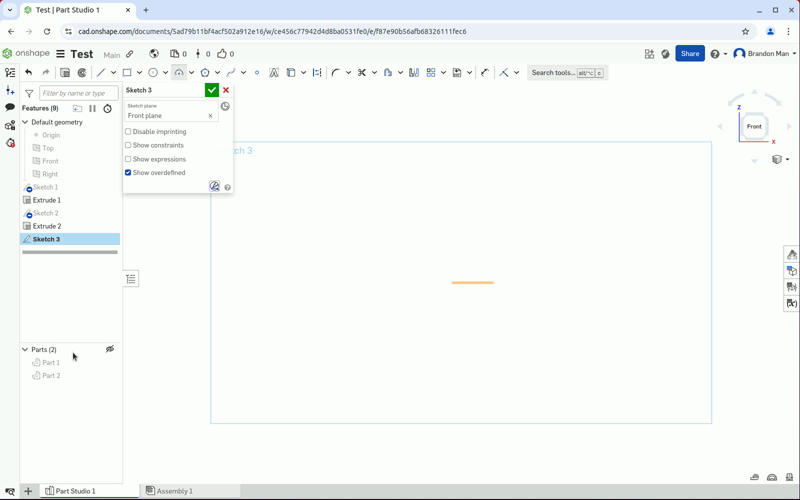
key_down(shift)
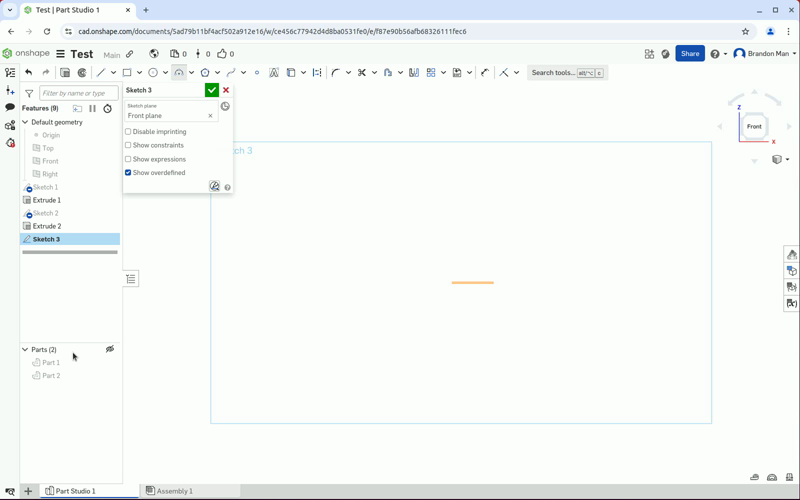
mouse_move(371, 307)
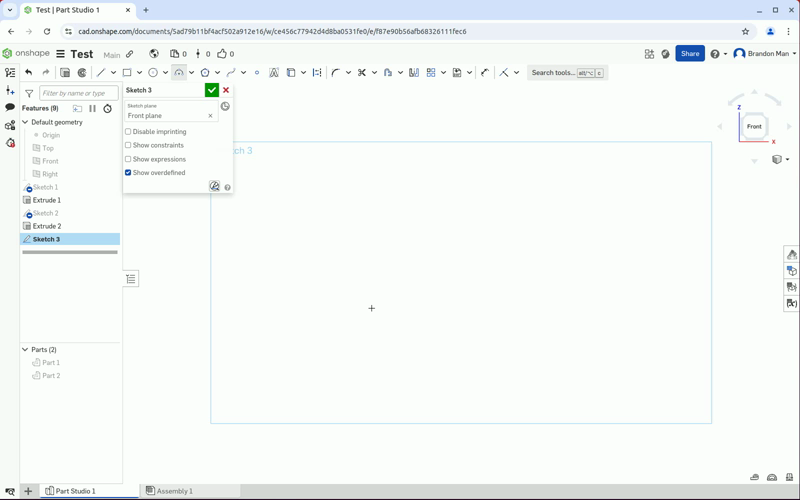
click(371, 307)
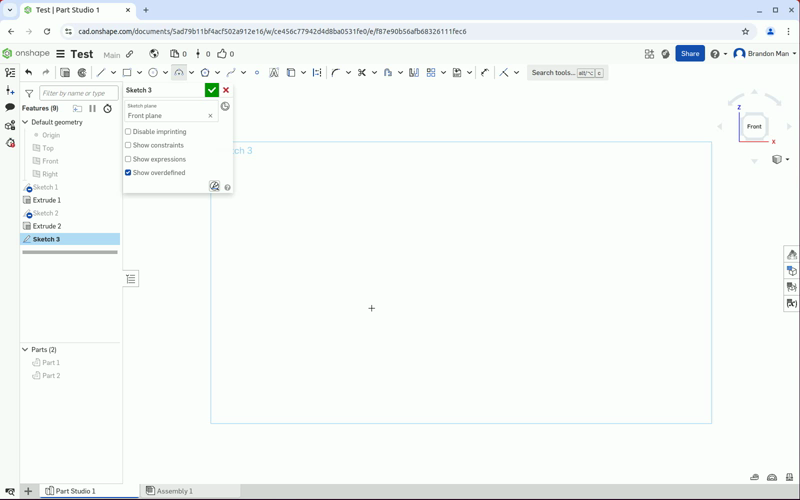
key_up(shift)
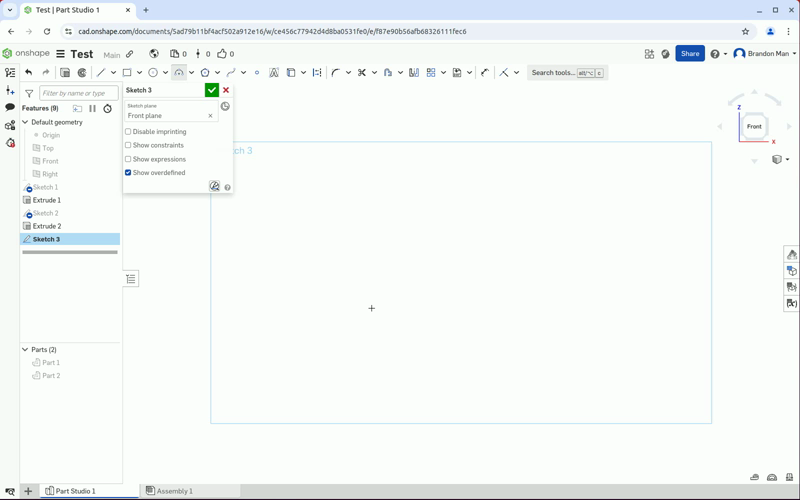
key_down(shift)
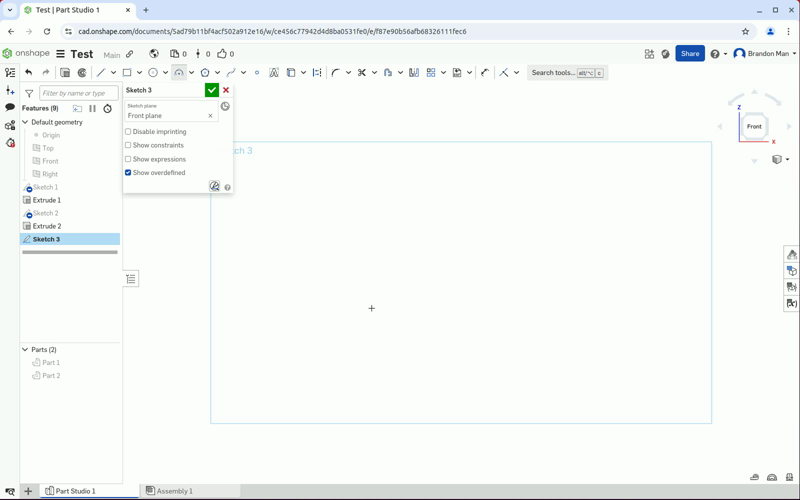
mouse_move(572, 307)
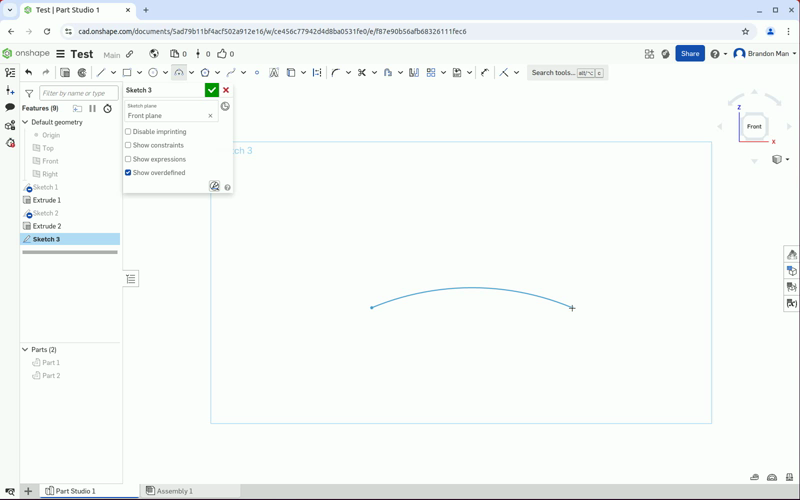
click(572, 307)
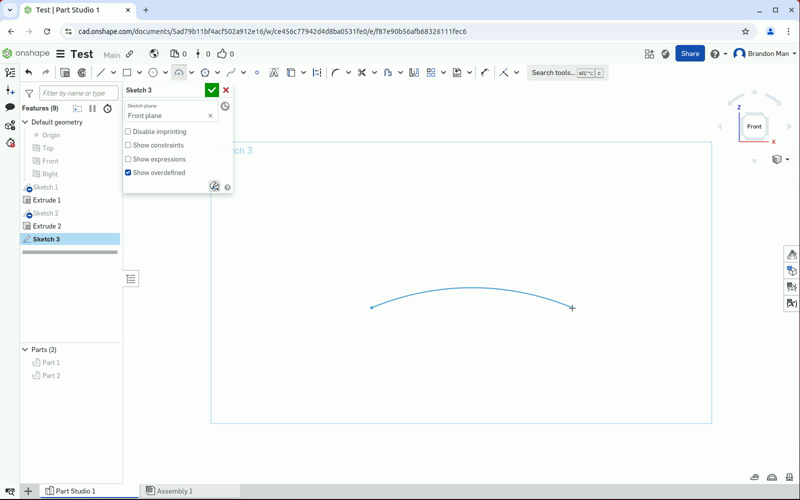
mouse_move(471, 295)
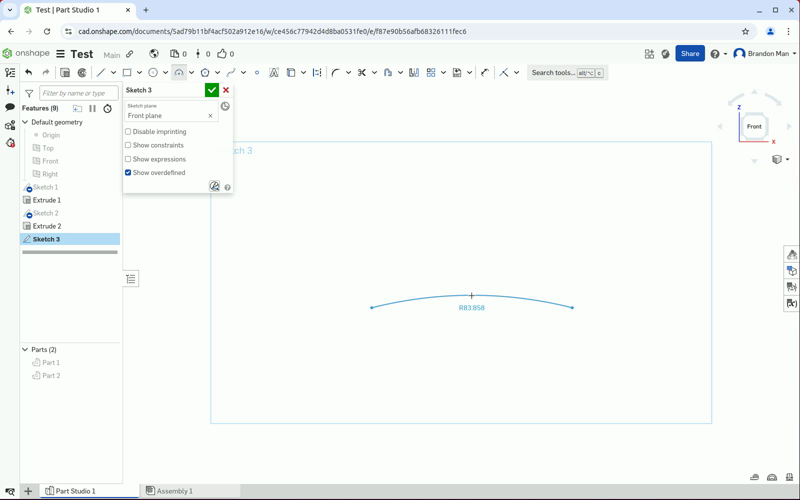
click(471, 295)
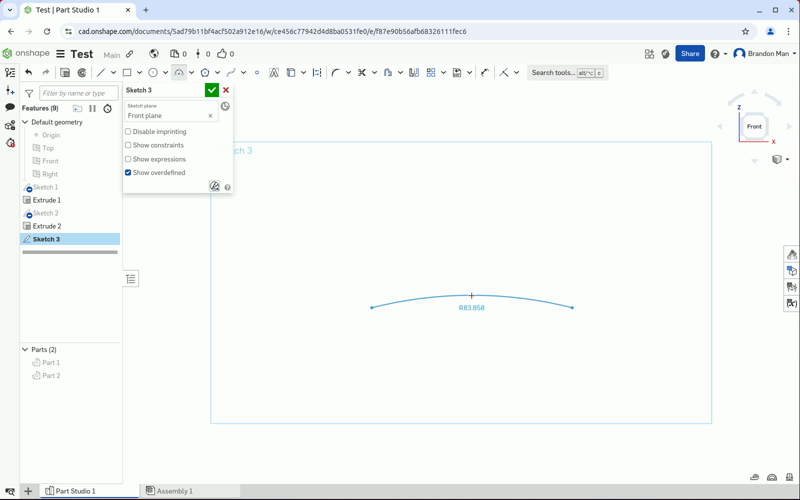
key_up(shift)
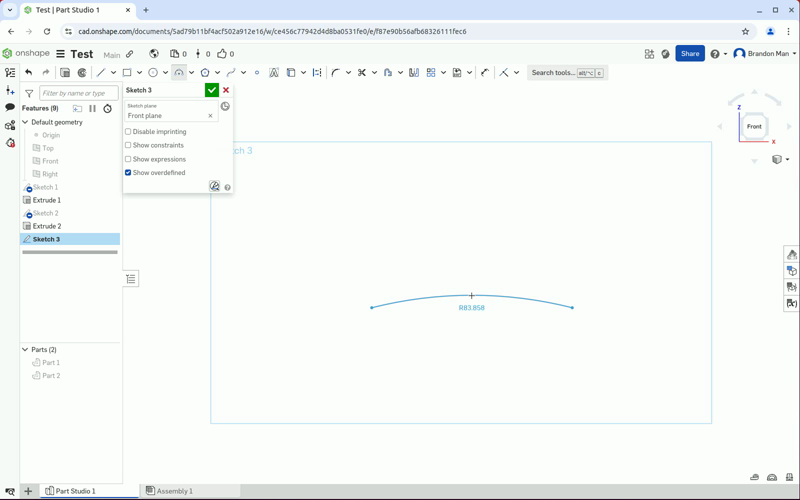
key(esc)
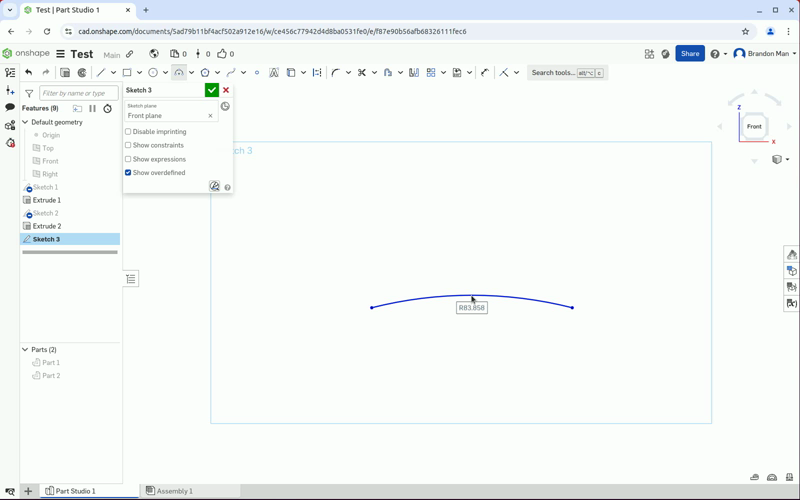
key(l)
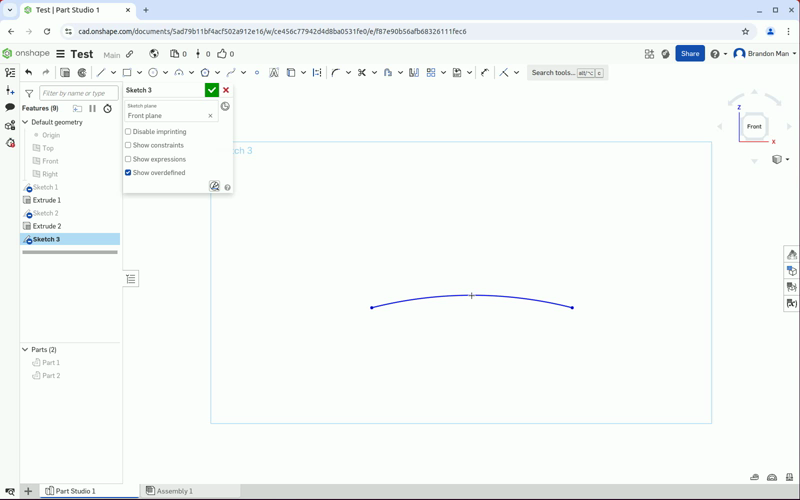
mouse_move(572, 307)
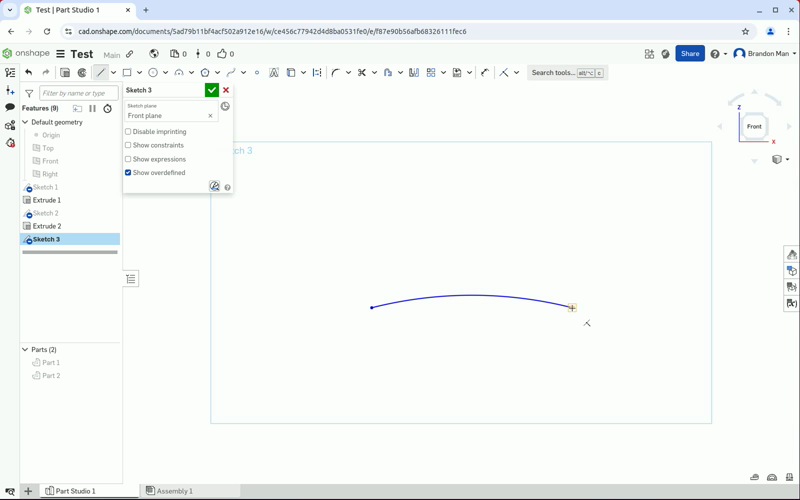
click(572, 307)
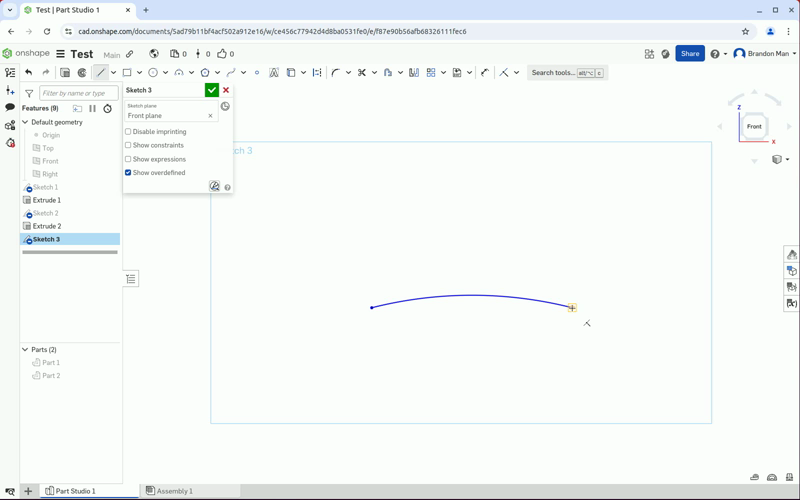
key_down(shift)
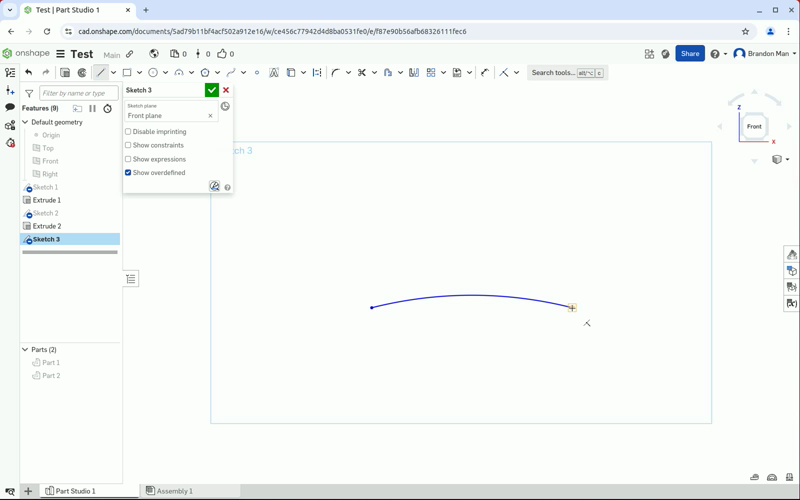
mouse_move(589, 307)
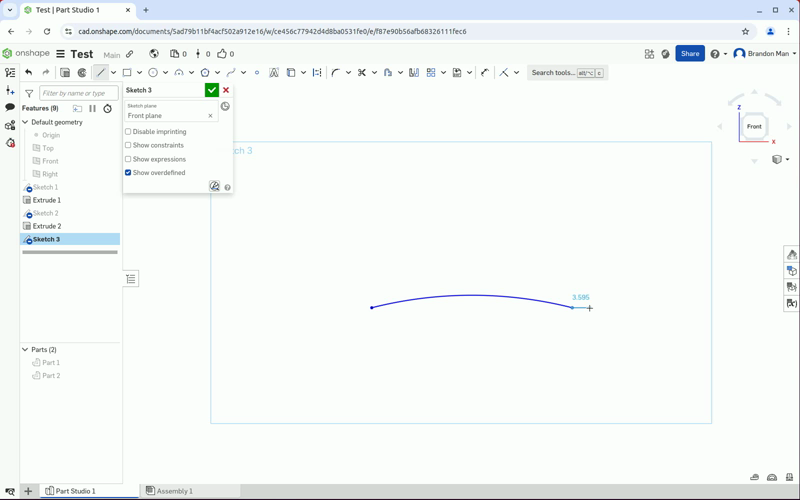
mouse_move(572, 294)
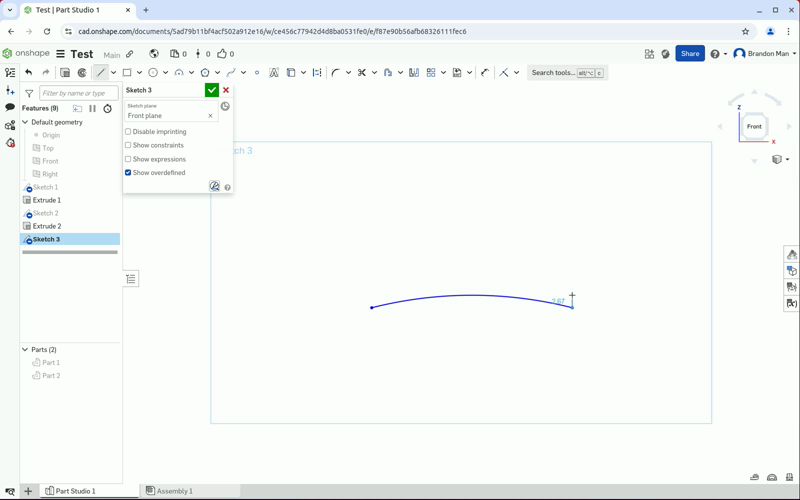
click(572, 294)
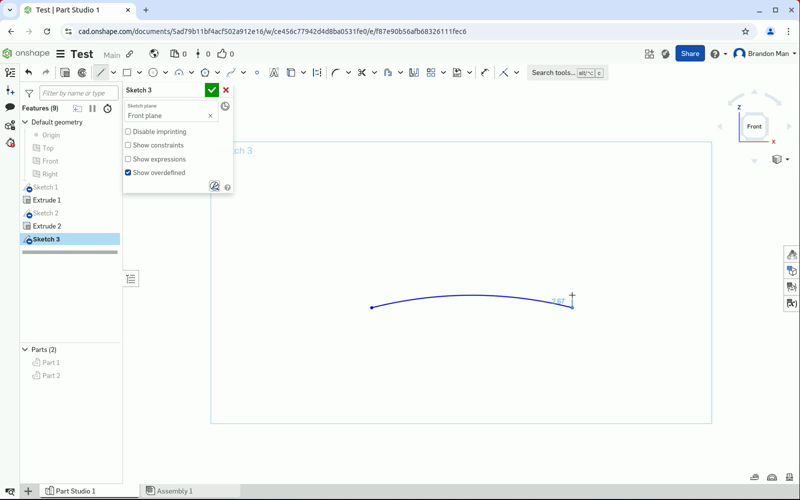
key_up(shift)
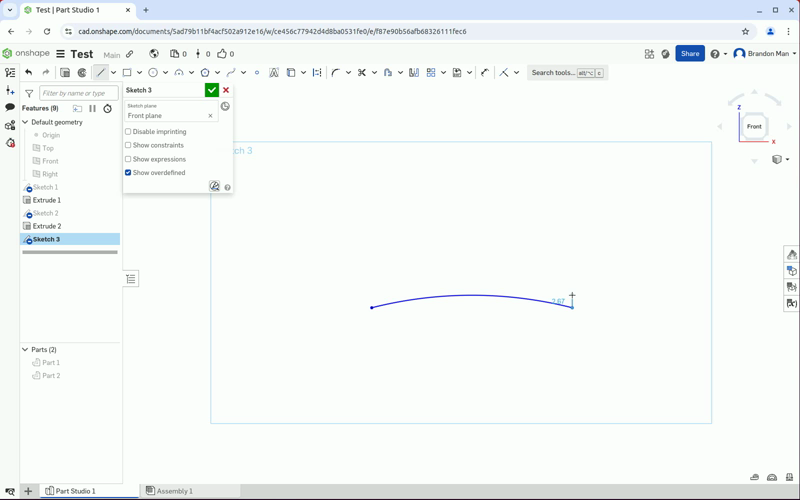
key(esc)
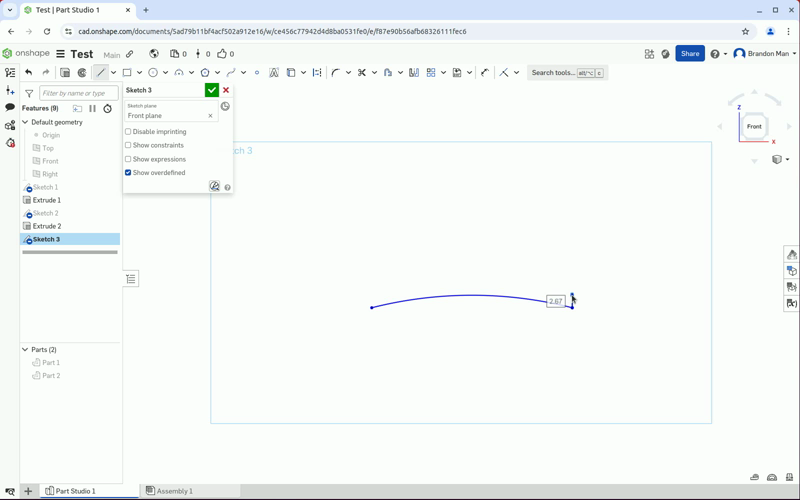
key(a)
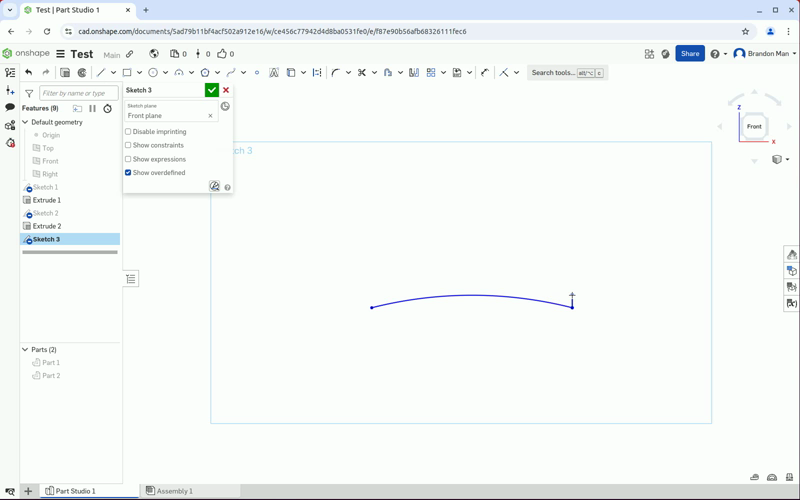
mouse_move(572, 294)
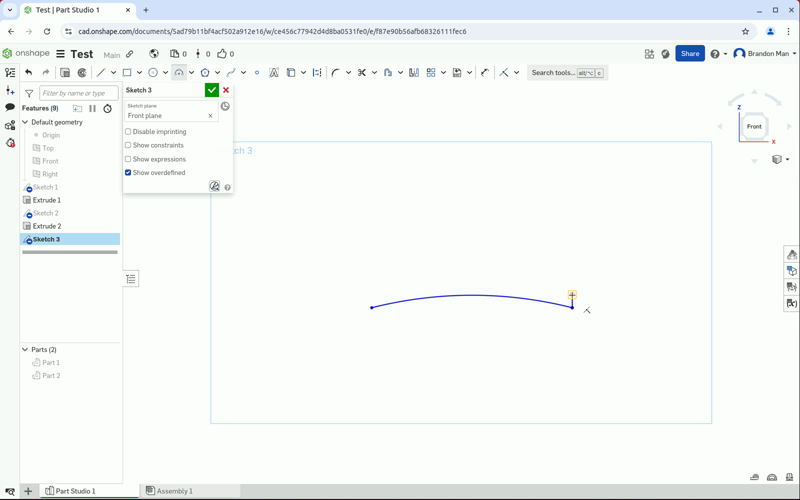
click(572, 294)
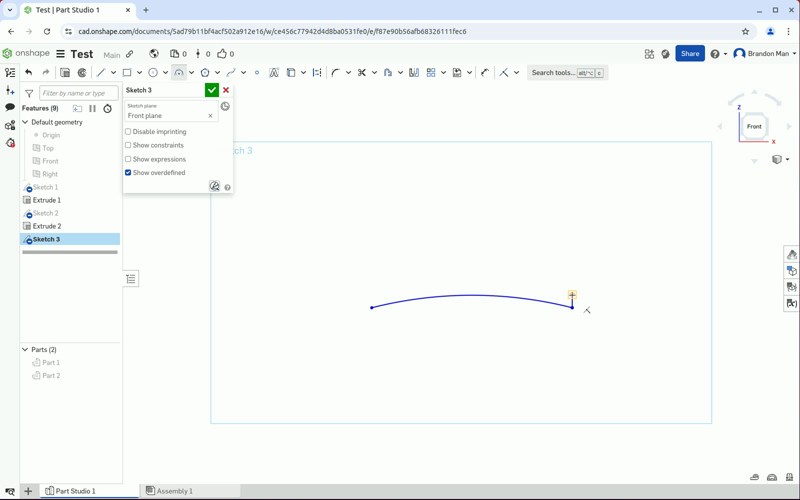
key_down(shift)
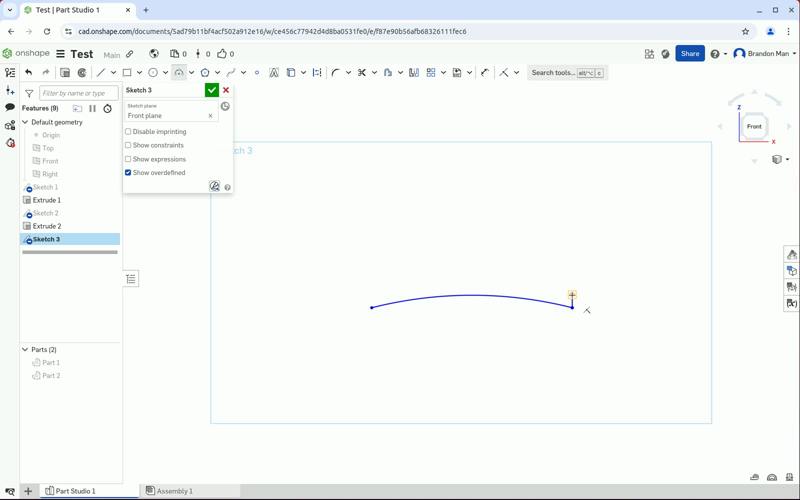
mouse_move(371, 294)
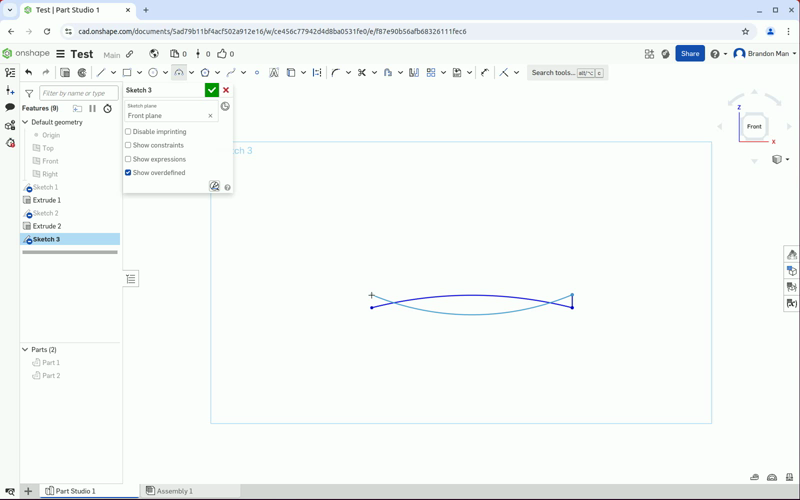
click(371, 294)
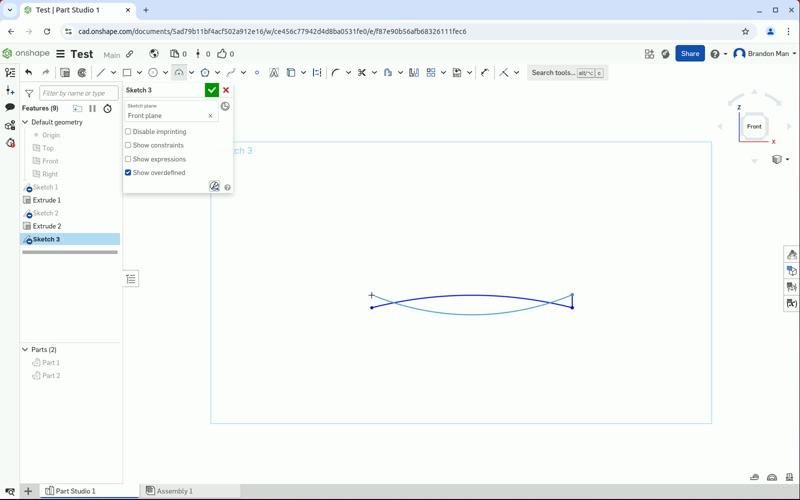
mouse_move(471, 282)
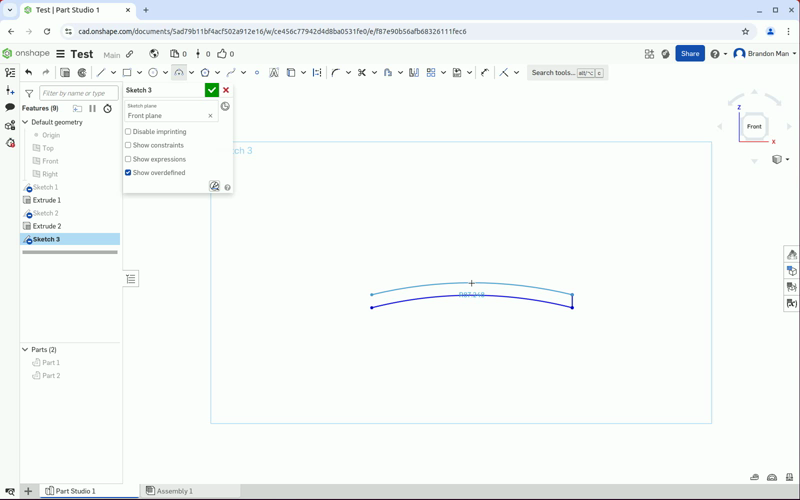
click(471, 282)
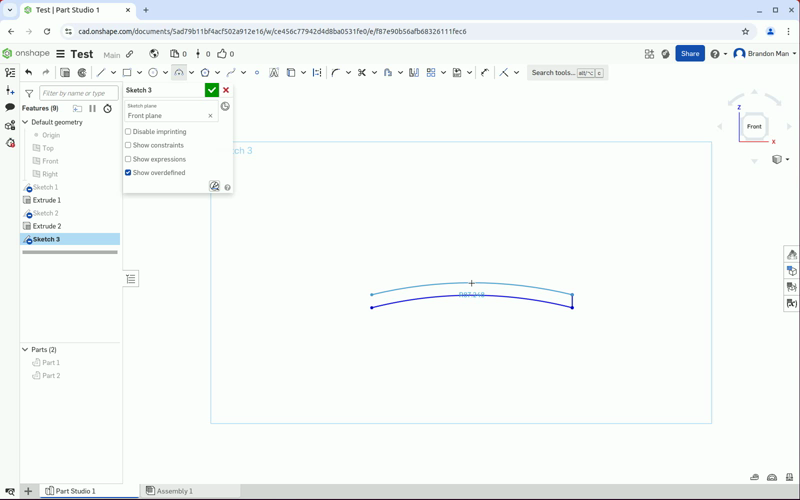
key_up(shift)
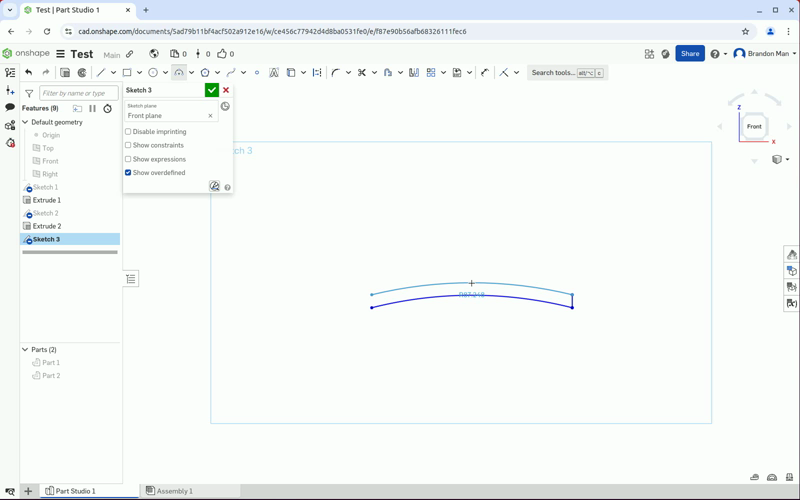
key(esc)
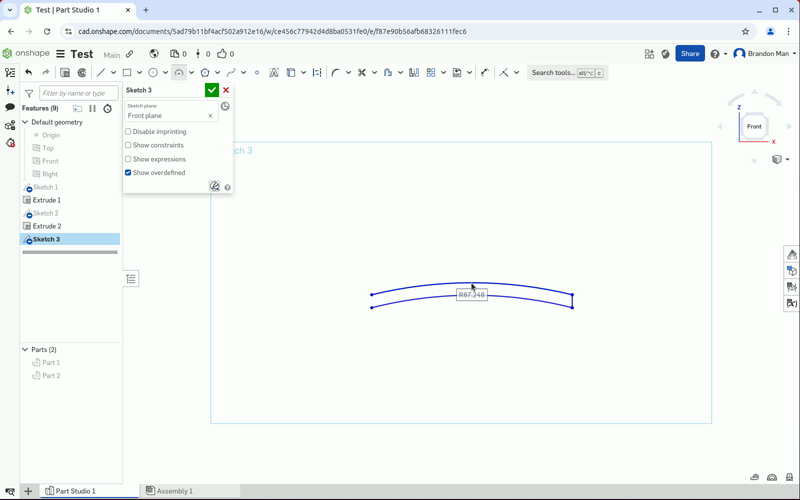
key(l)
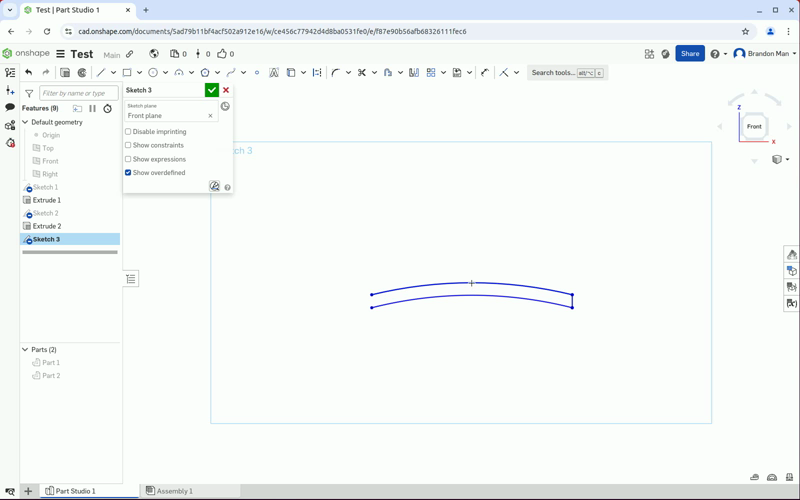
mouse_move(371, 294)
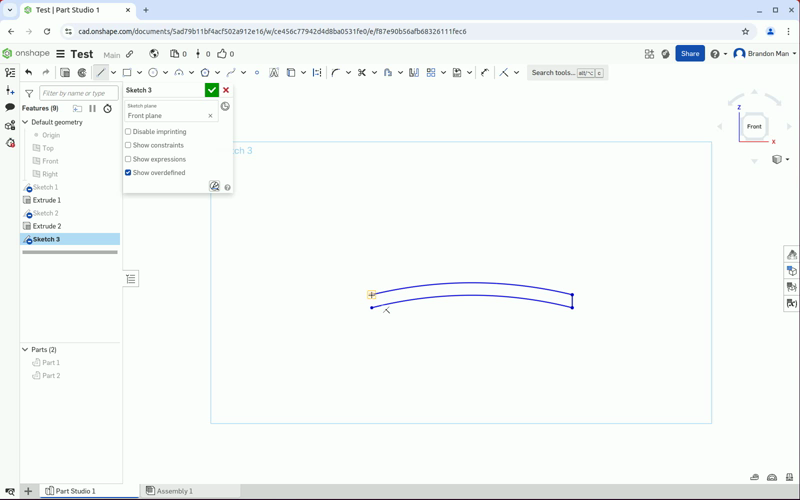
click(371, 294)
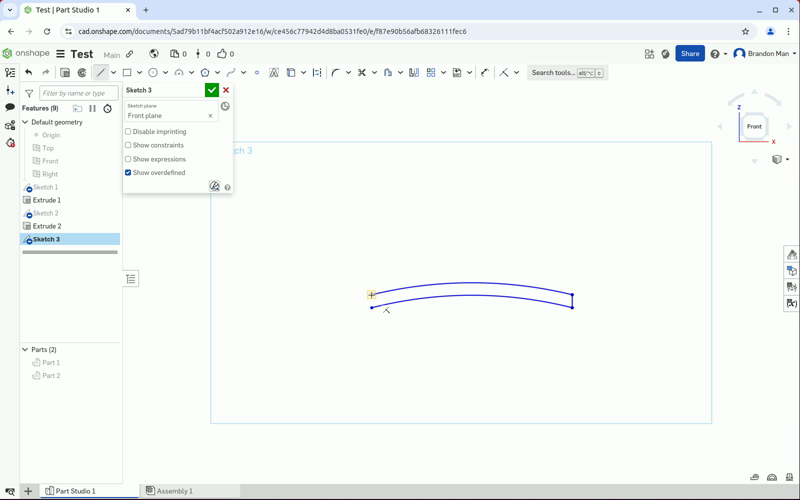
mouse_move(401, 294)
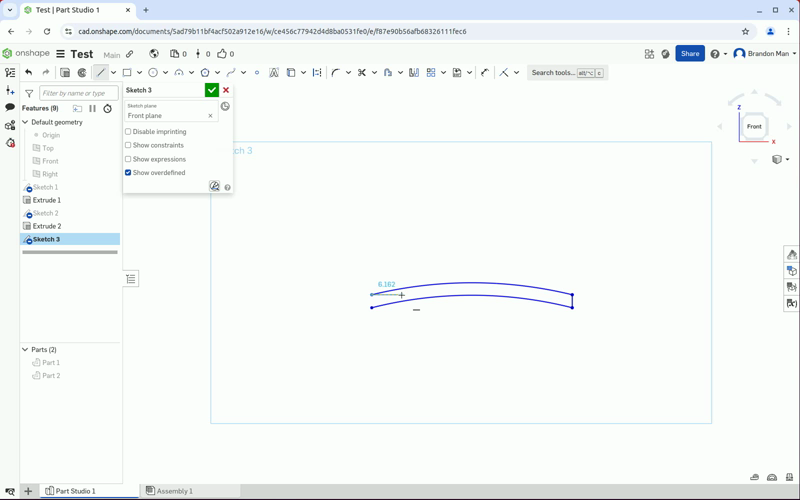
key_down(shift)
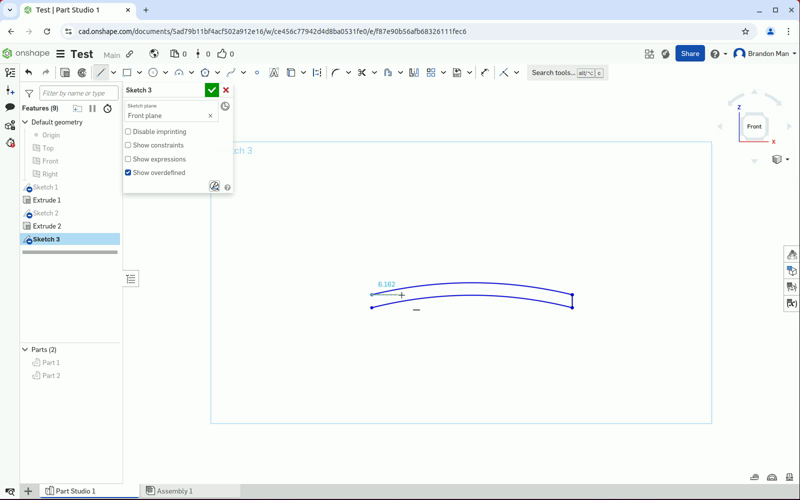
mouse_move(371, 307)
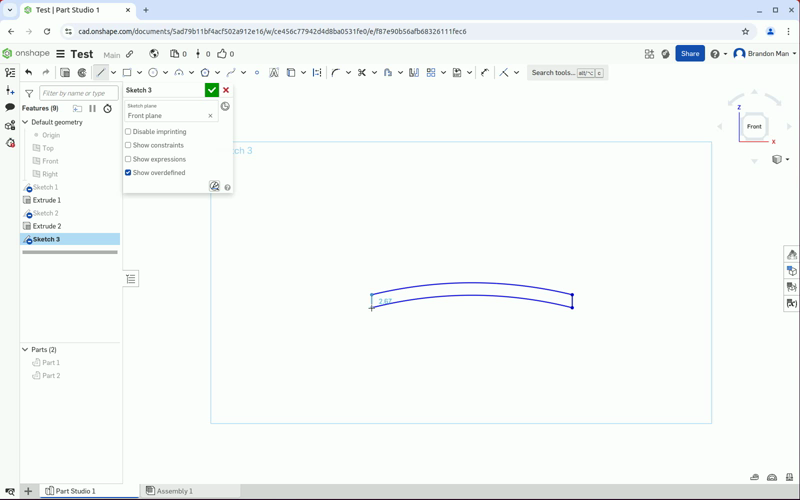
key_up(shift)
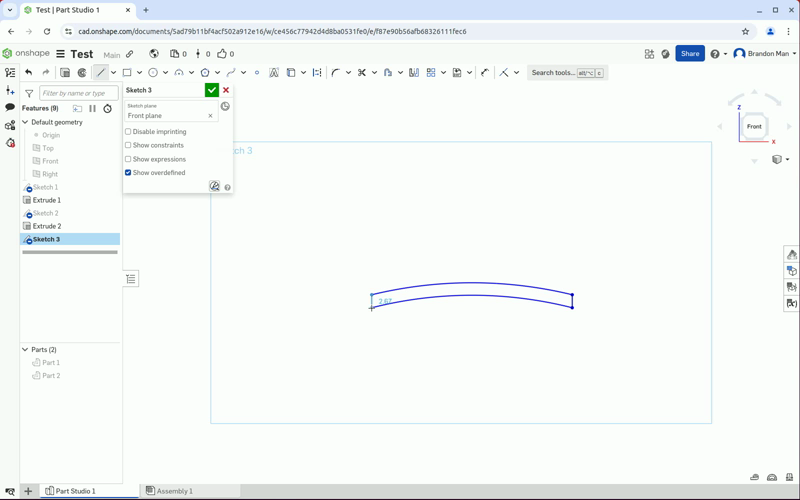
click(371, 307)
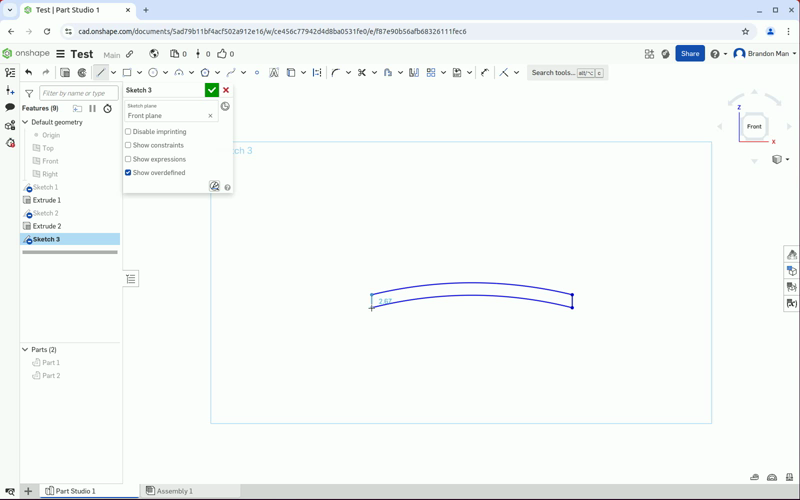
key(esc)
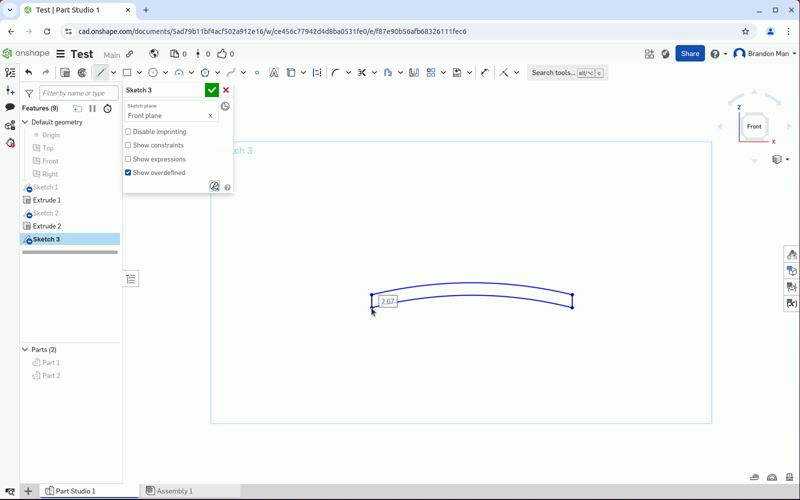
mouse_move(532, 294)
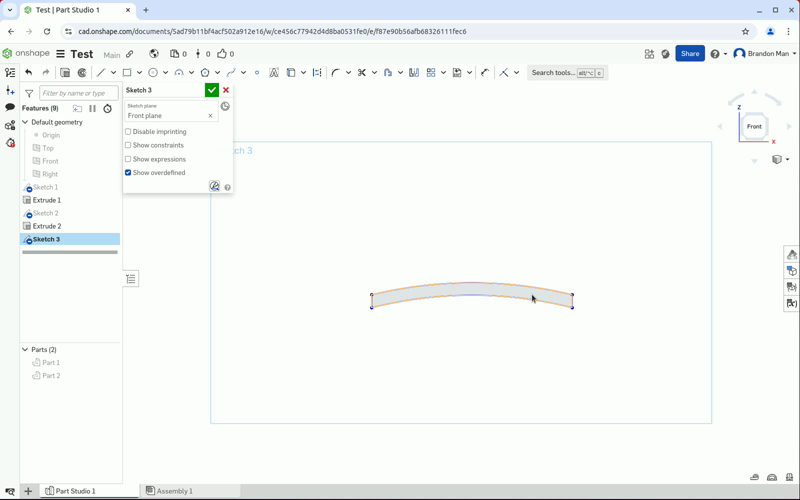
click(532, 294)
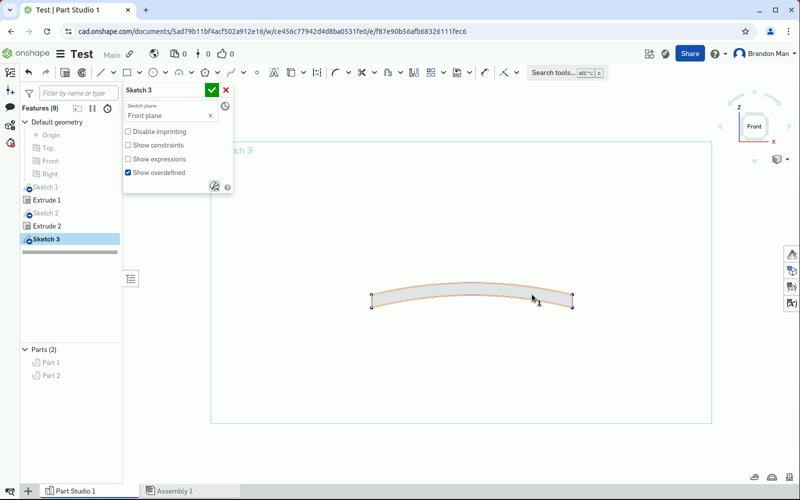
mouse_move(73, 352)
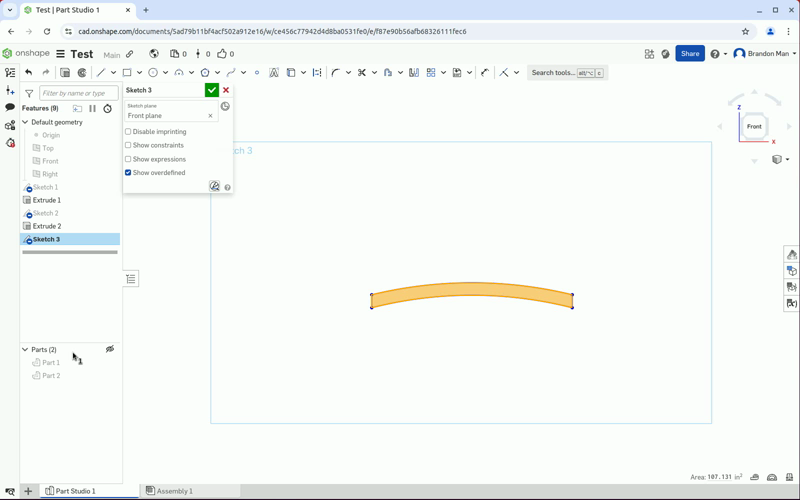
key(shift+y)
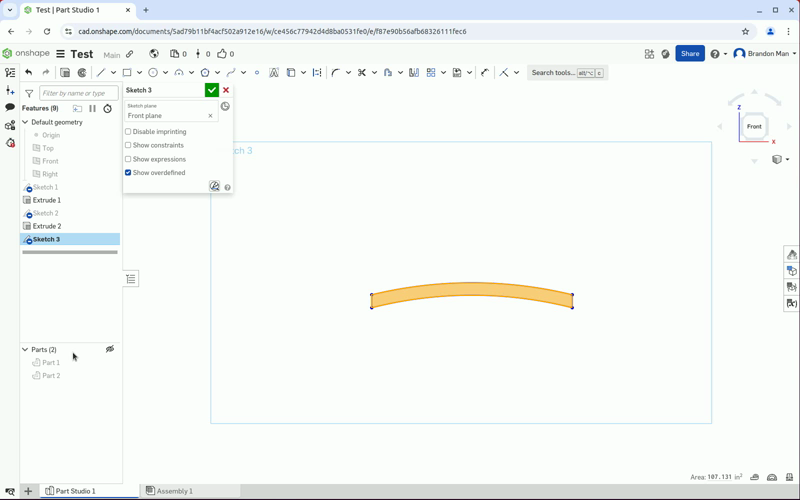
key(shift+e)
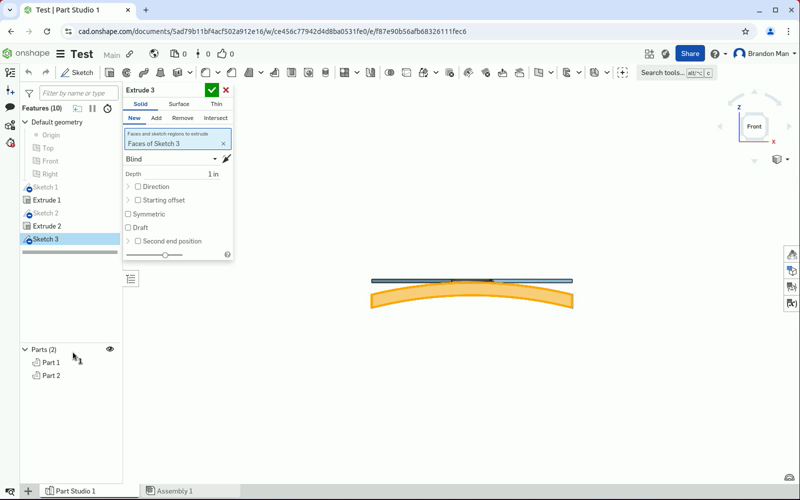
mouse_move(143, 106)
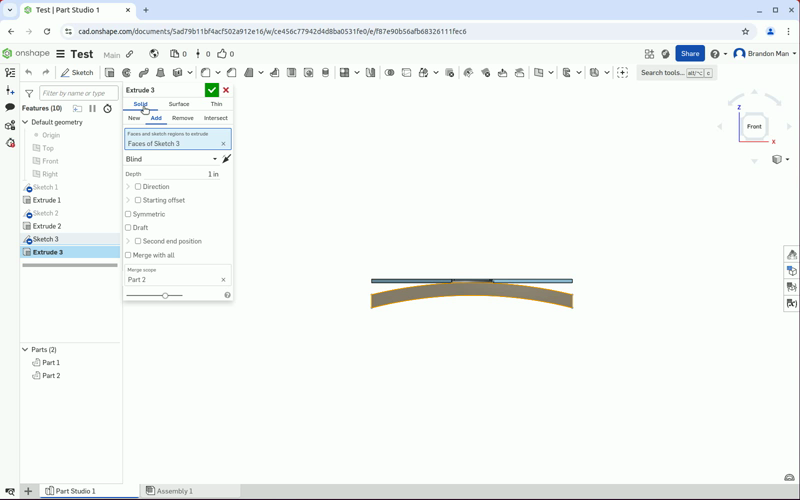
click(143, 106)
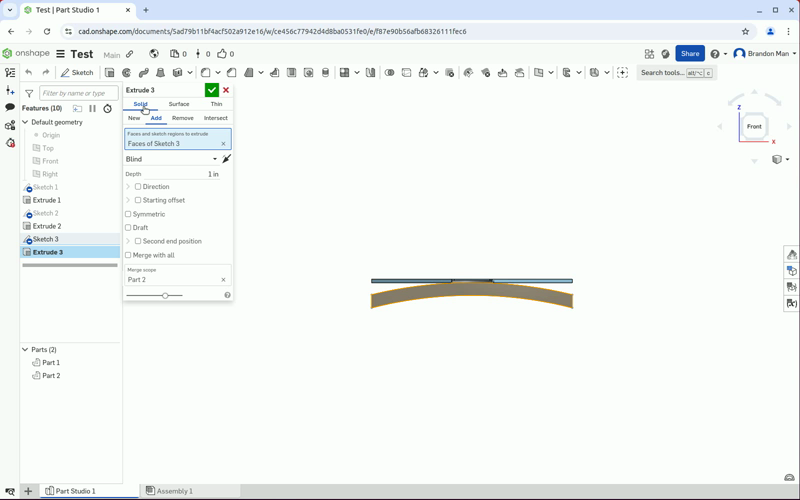
mouse_move(137, 120)
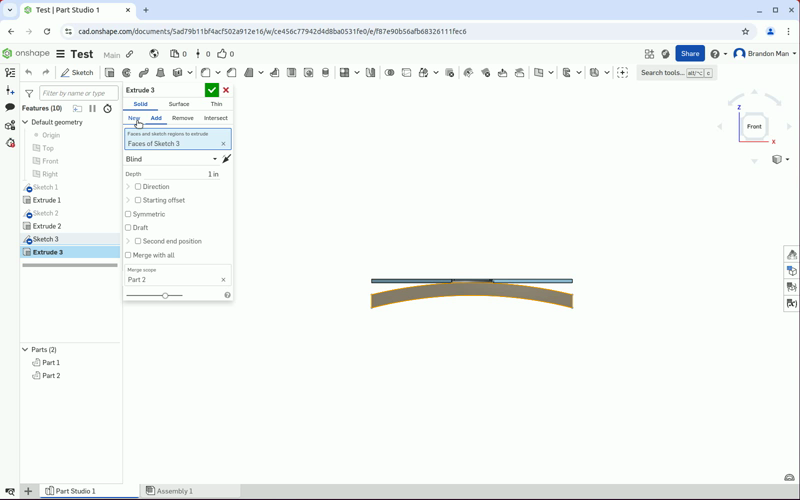
click(137, 120)
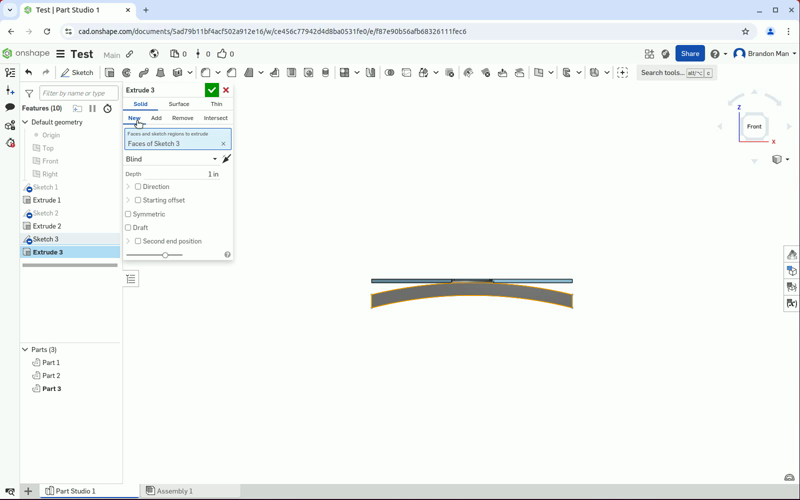
key(tab, 4)
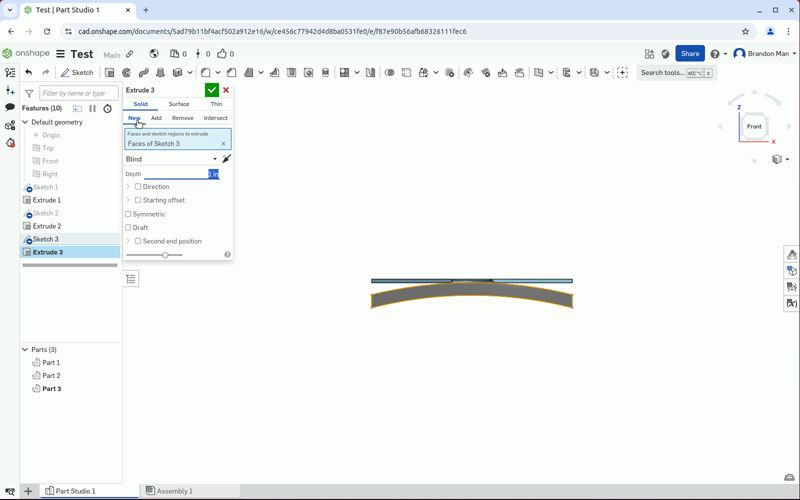
text(-19.016)
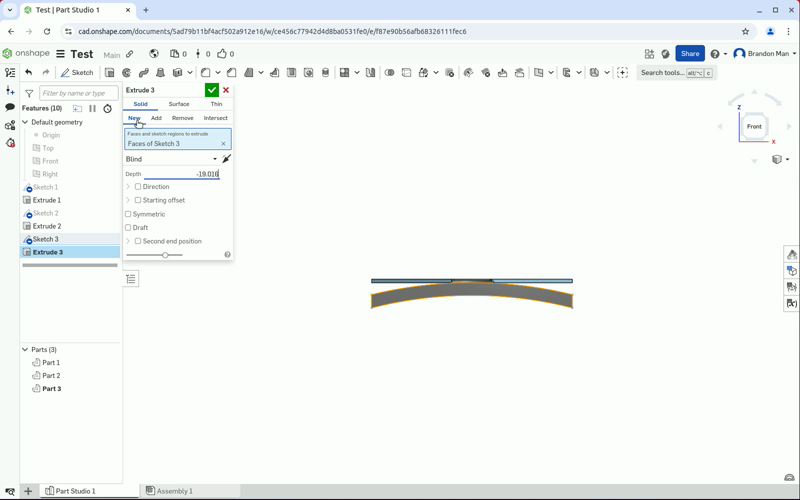
key(enter)
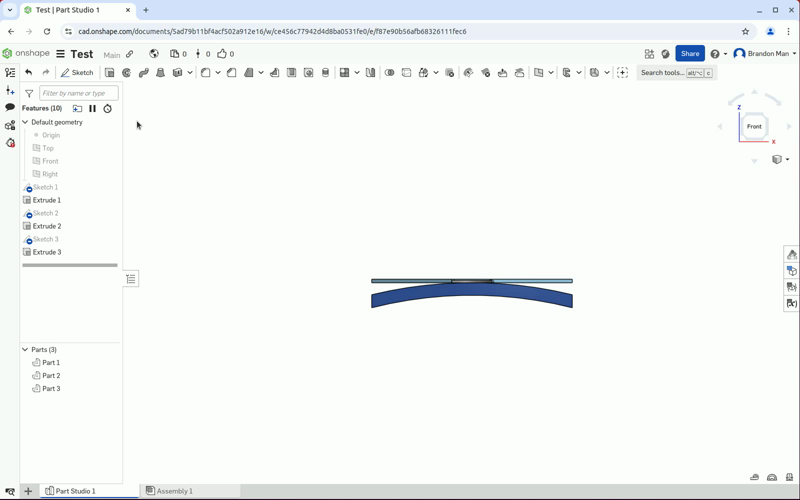
key(shift+h)
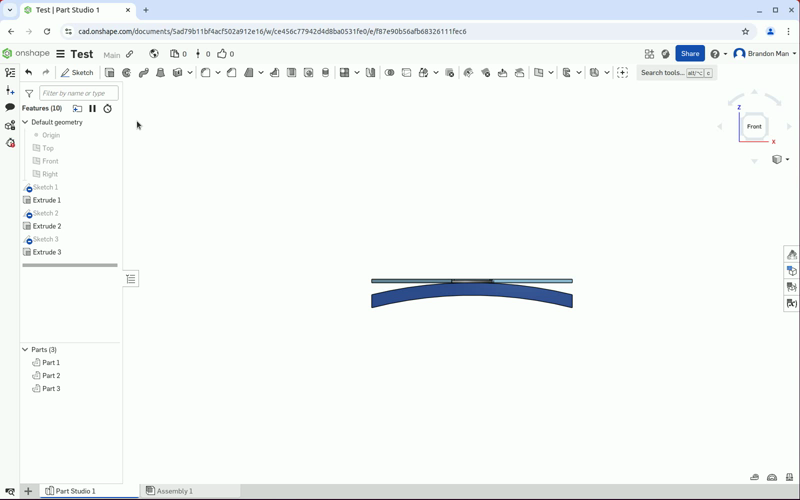
key(shift+h)
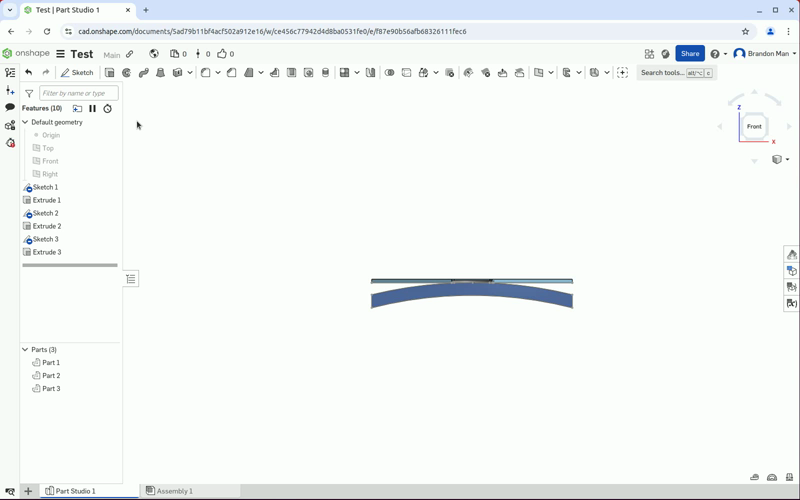
key(shift+7)
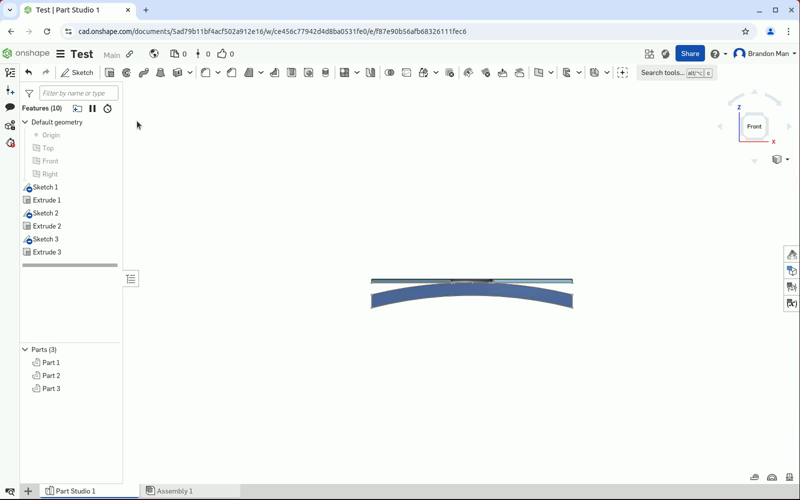
key(left, 2)
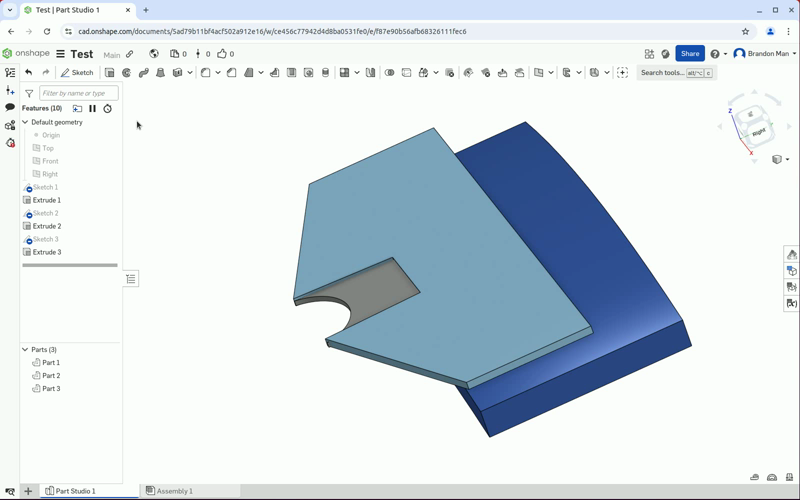
key(down, 2)
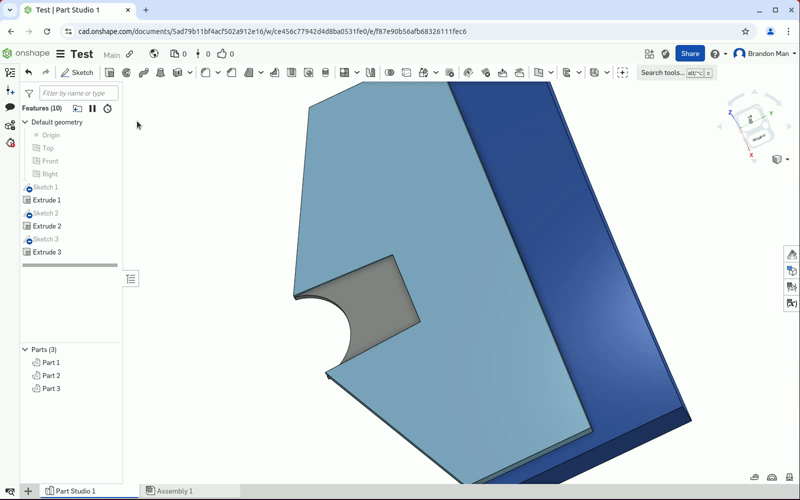
key(up, 2)
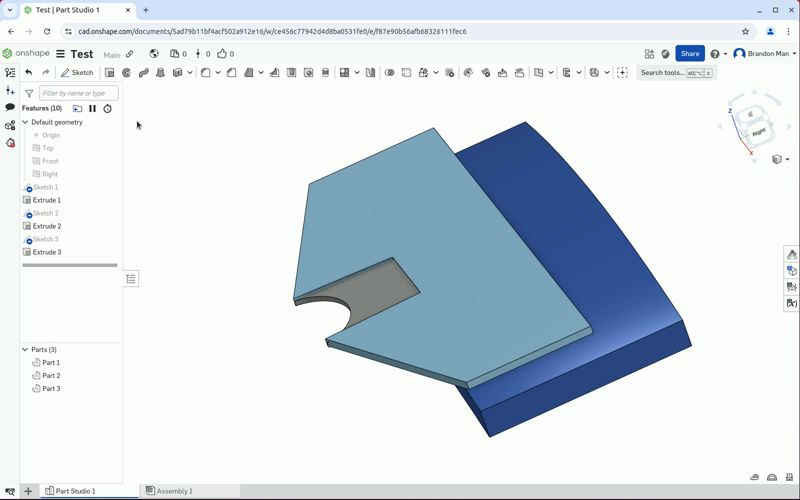
key(right, 2)
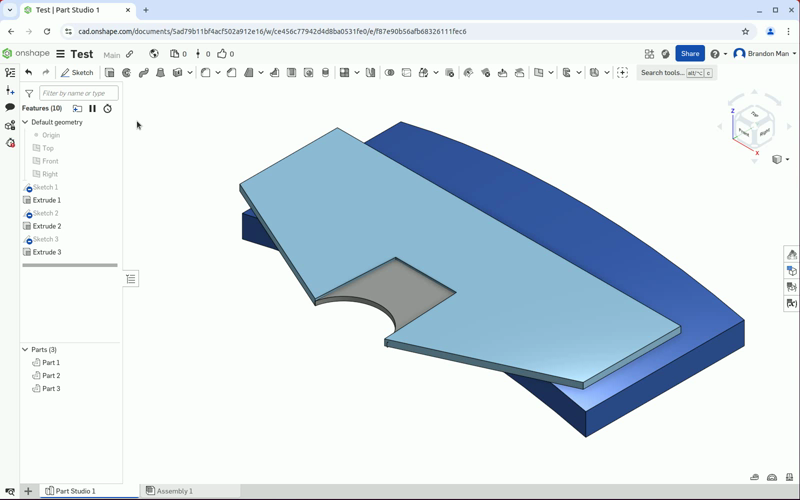
mouse_move(73, 189)
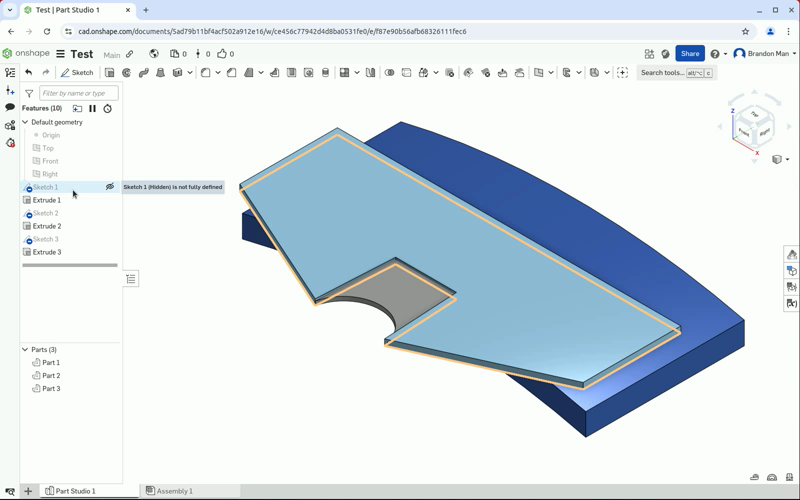
click(73, 189)